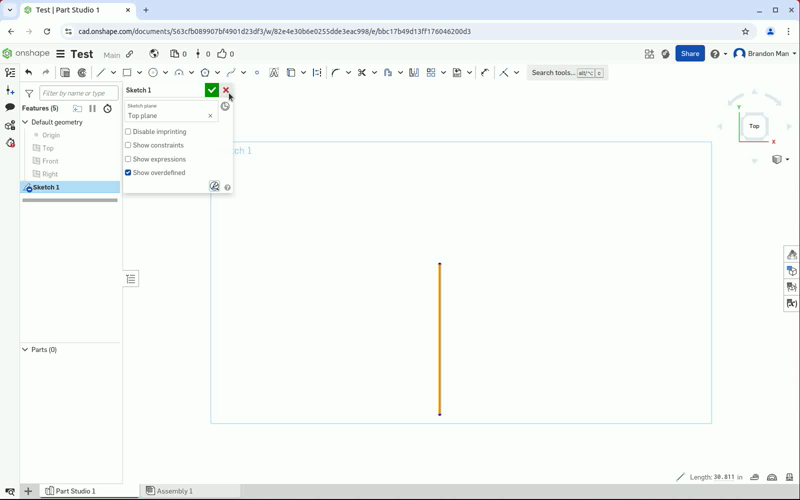
key(shift+h)
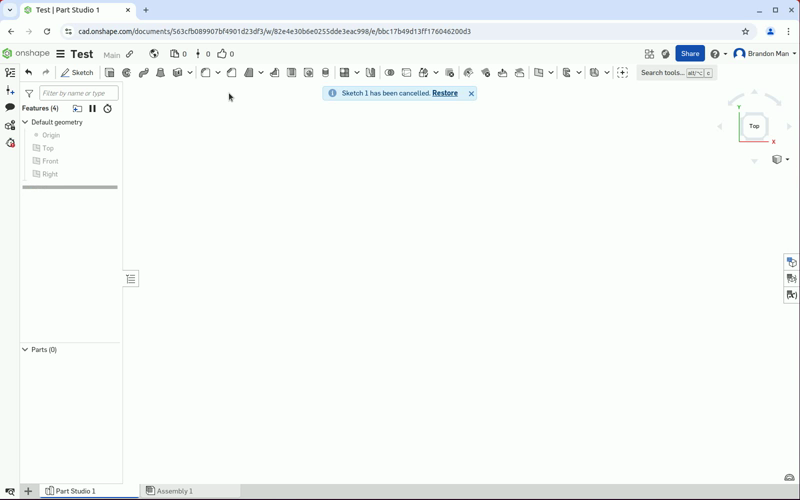
mouse_move(73, 352)
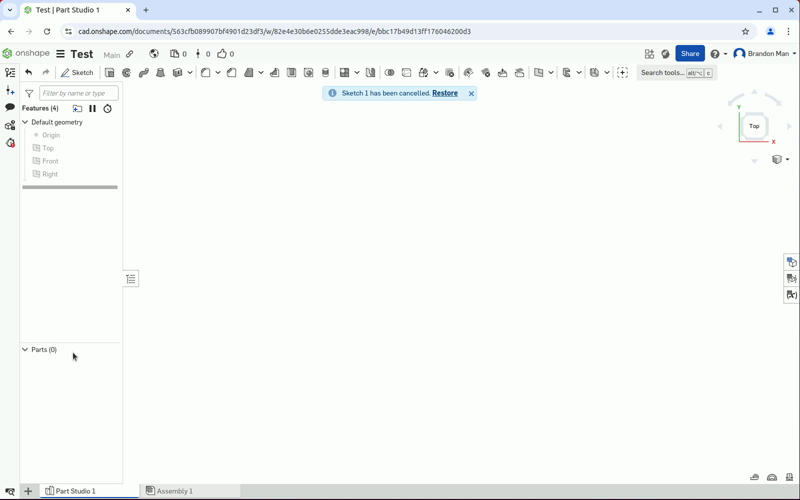
key(y)
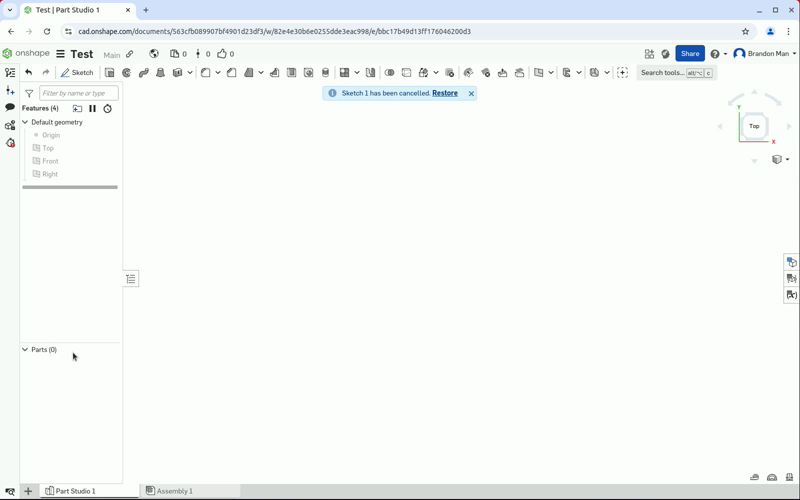
key(shift+p)
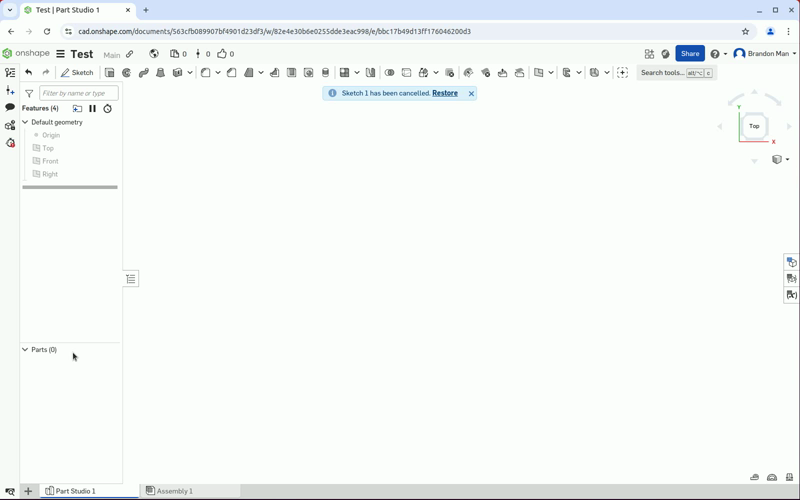
key(space)
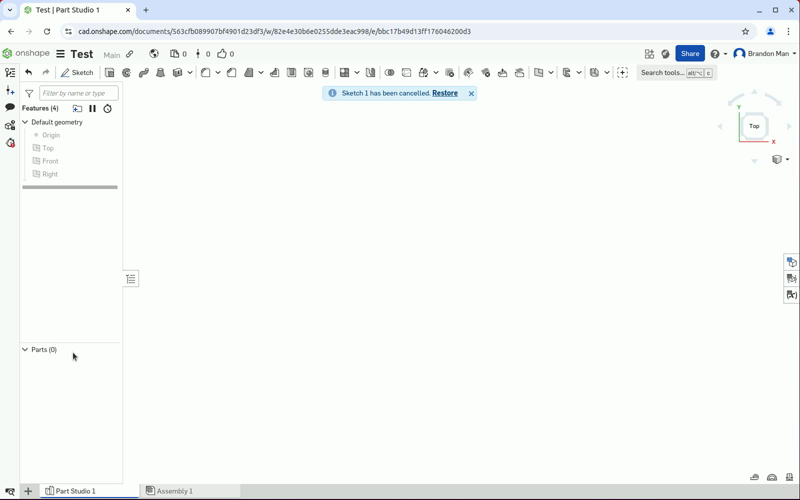
key_down(shift)
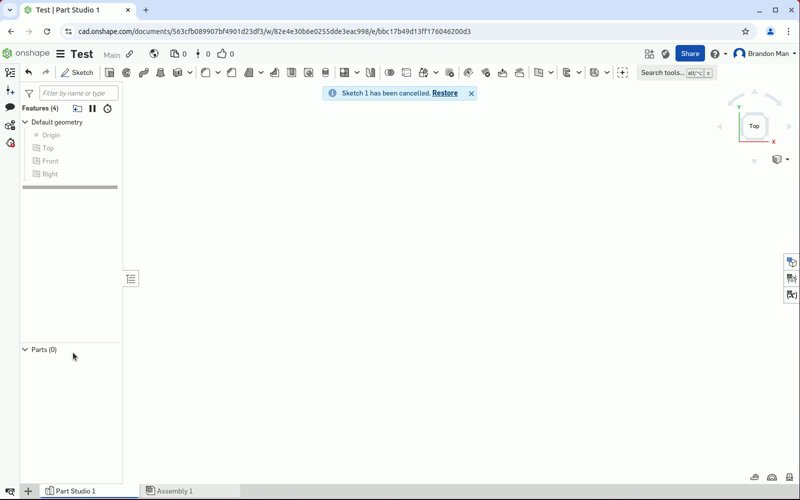
key(up)
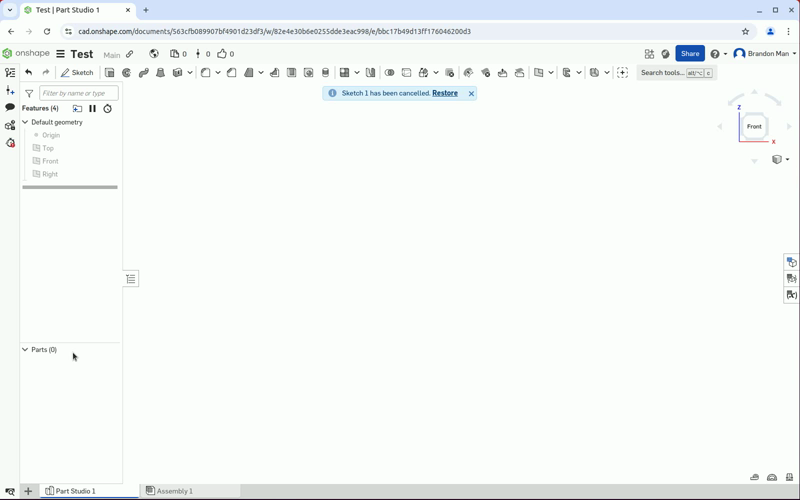
key_up(shift)
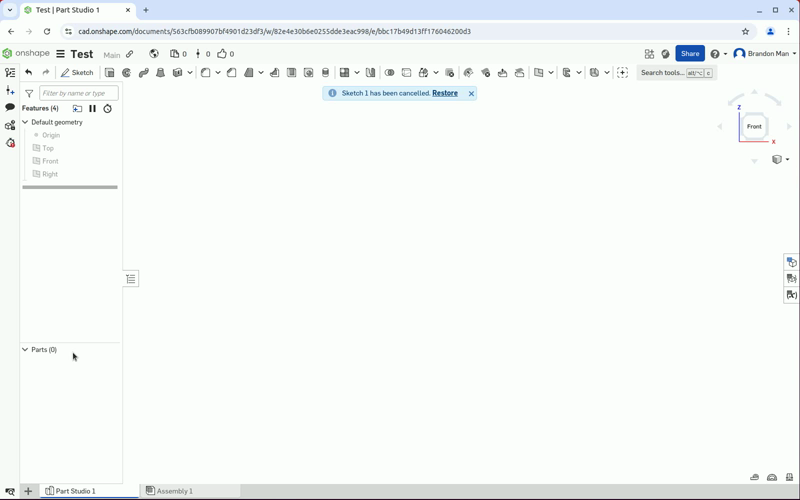
mouse_move(73, 352)
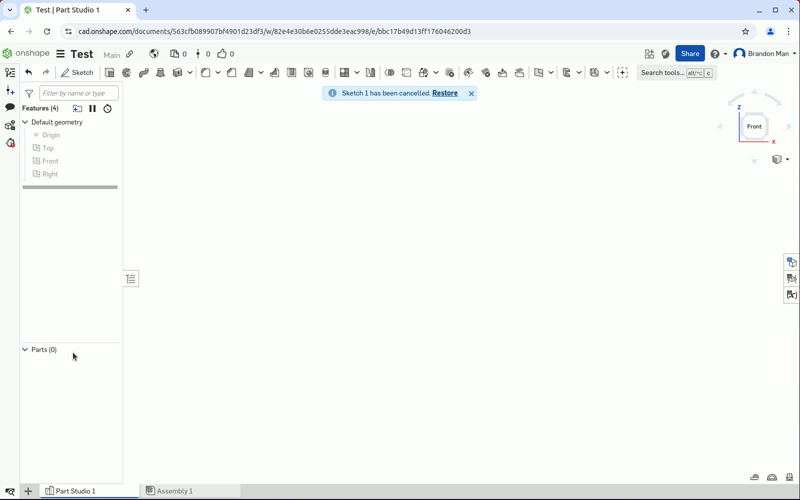
key(shift+y)
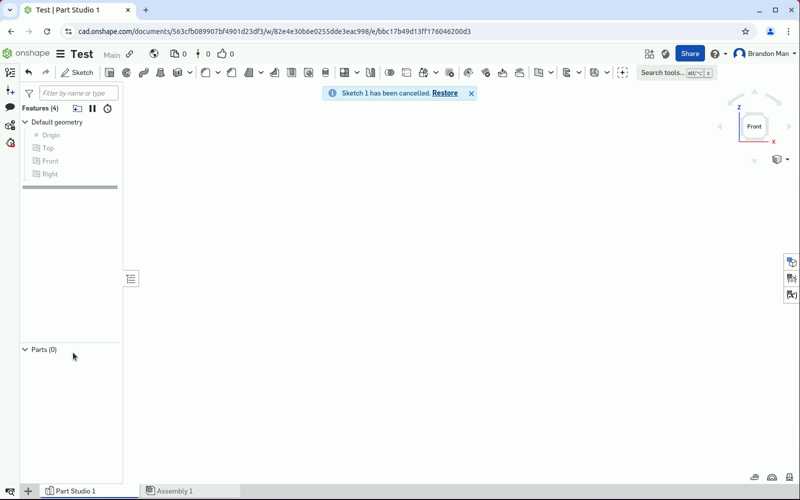
key(shift+s)
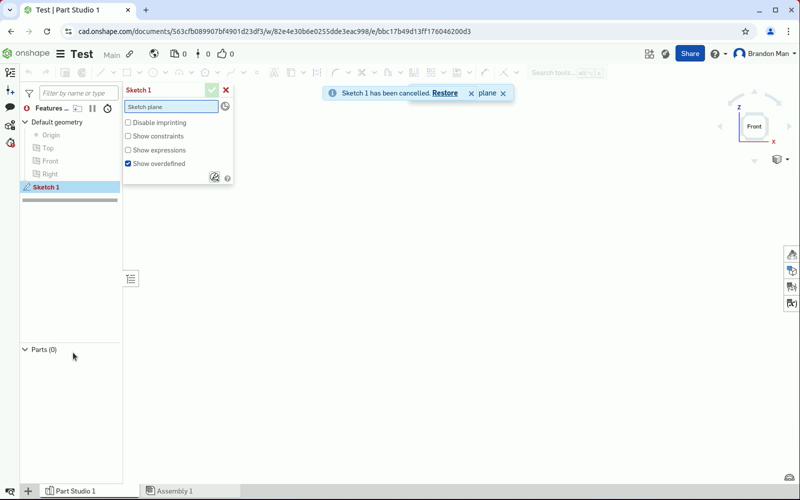
mouse_move(73, 163)
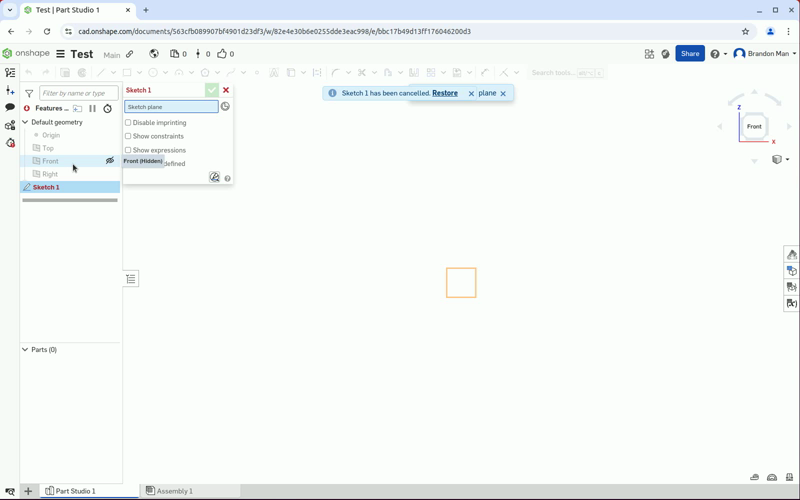
click(73, 163)
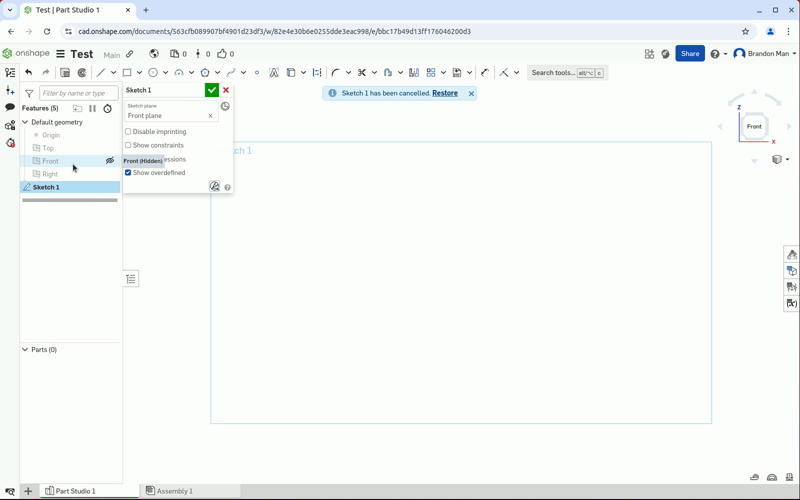
mouse_move(73, 352)
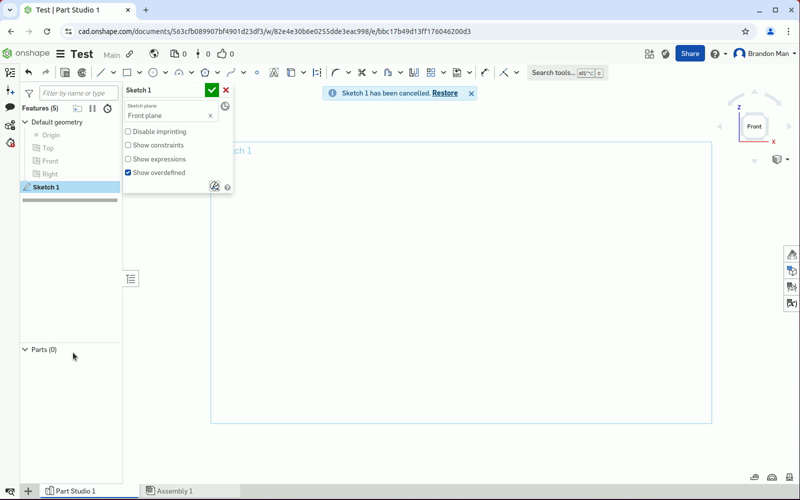
key(y)
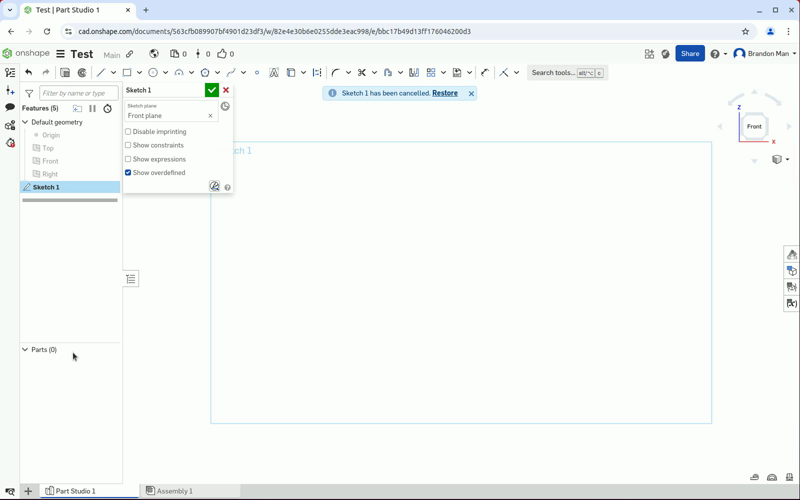
key(l)
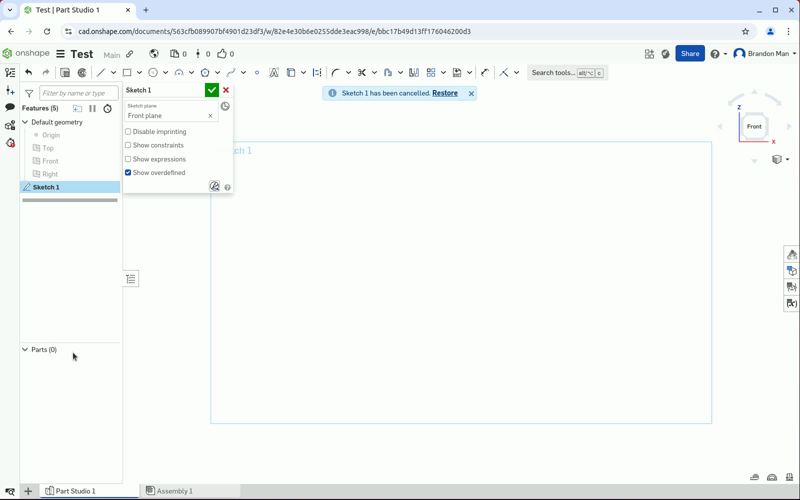
key_down(shift)
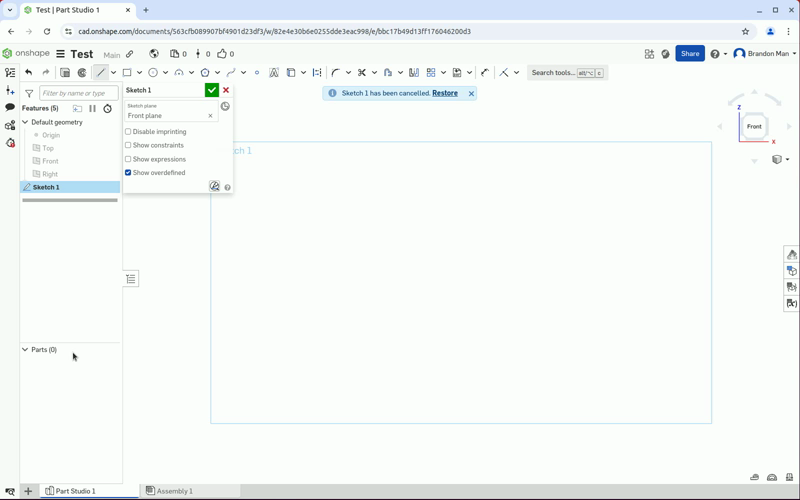
mouse_move(420, 204)
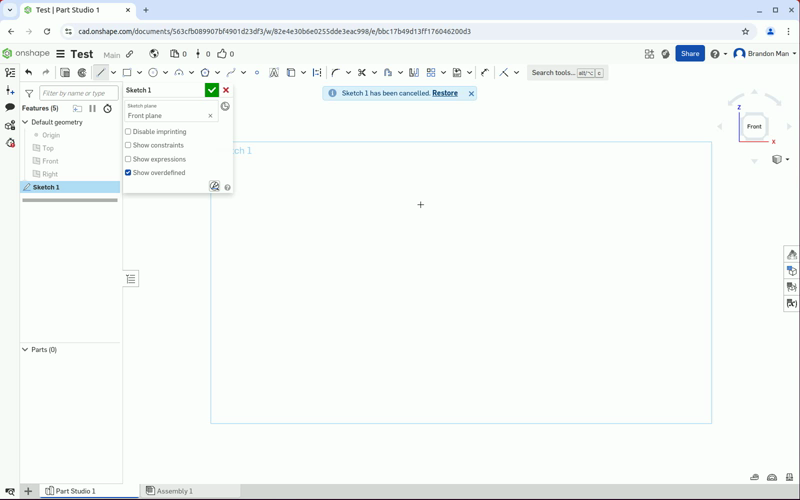
click(420, 204)
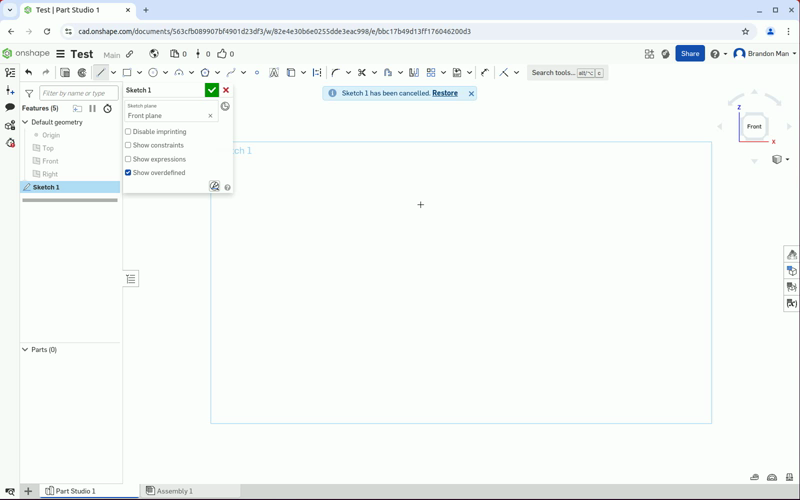
key_up(shift)
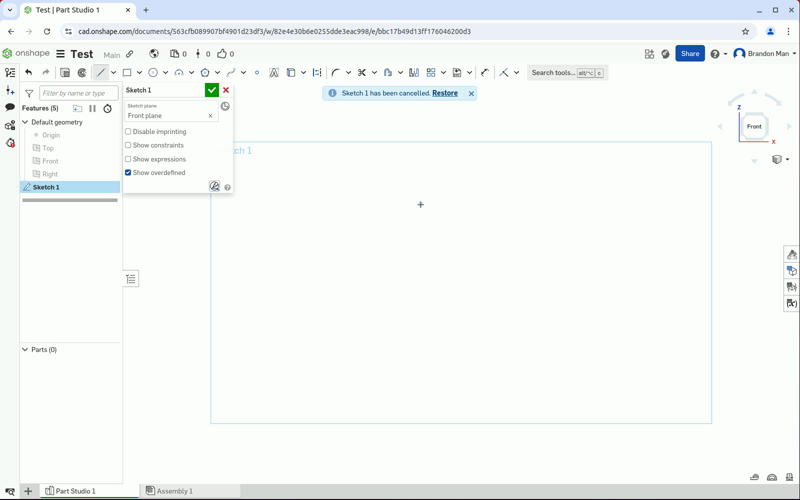
key_down(shift)
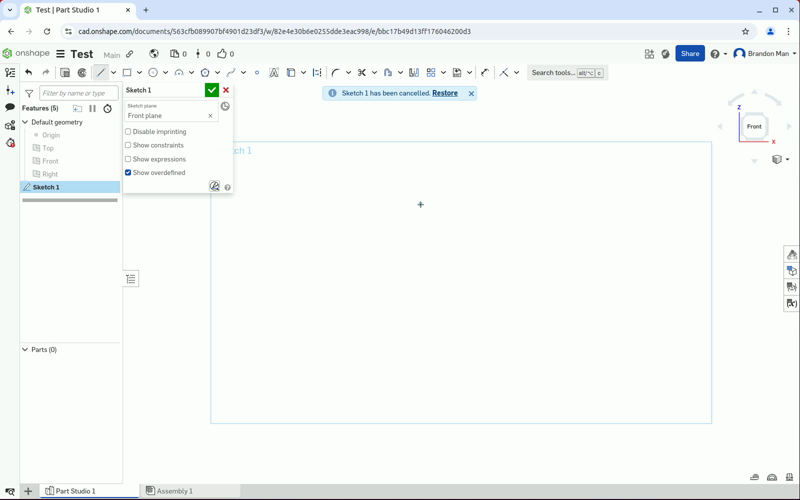
mouse_move(450, 204)
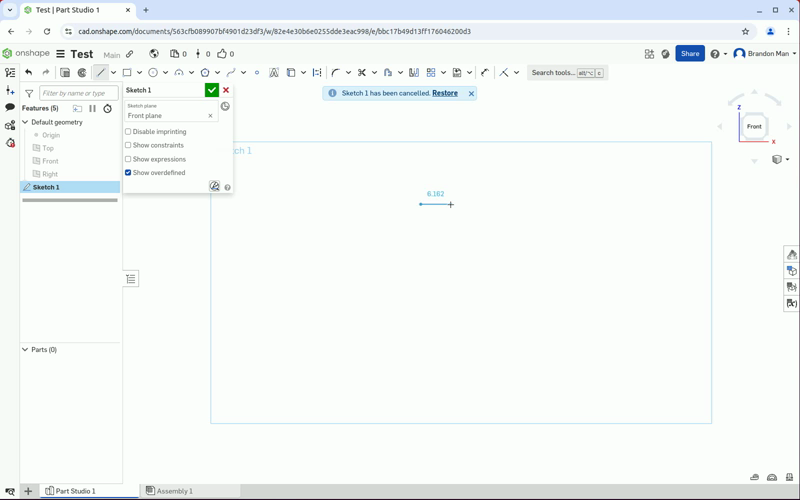
mouse_move(429, 213)
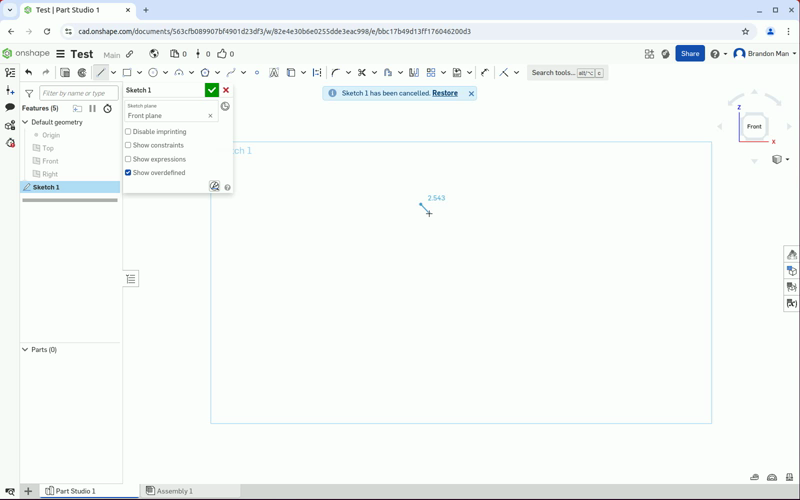
click(429, 213)
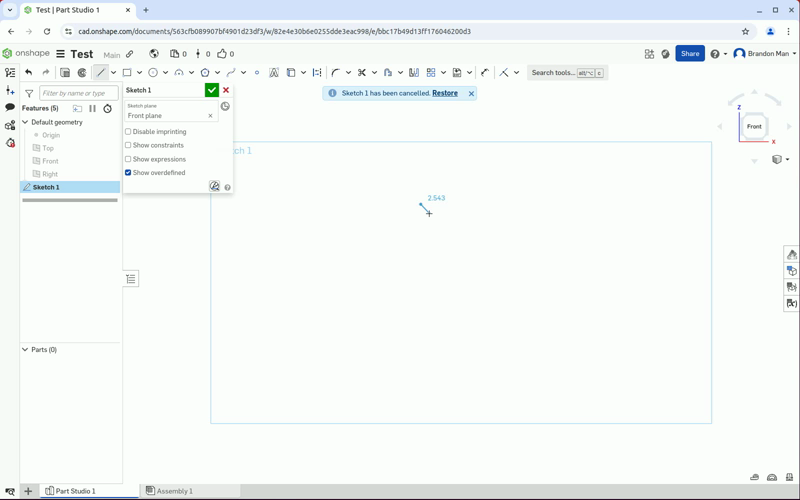
key_up(shift)
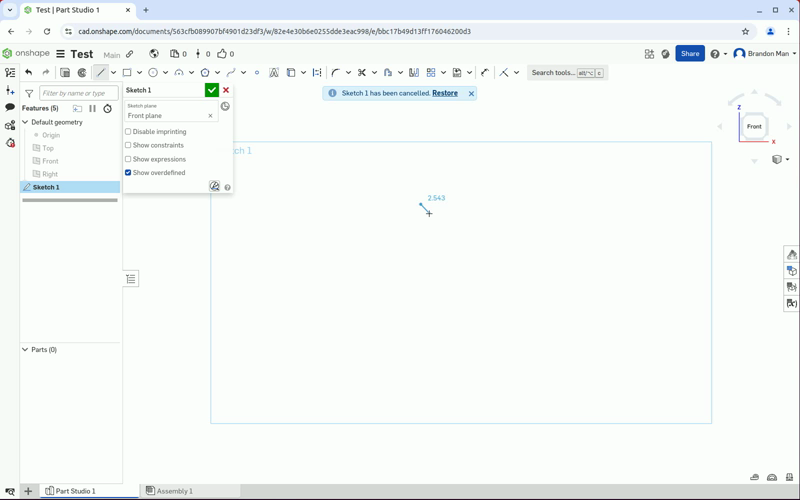
key_down(shift)
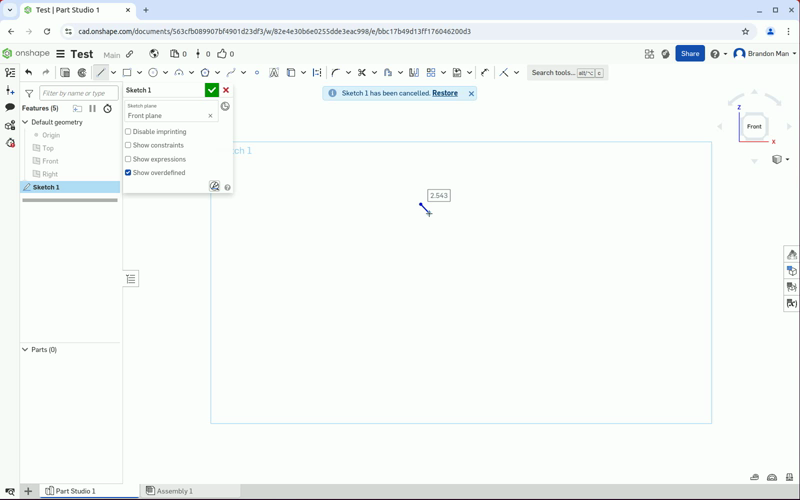
mouse_move(459, 213)
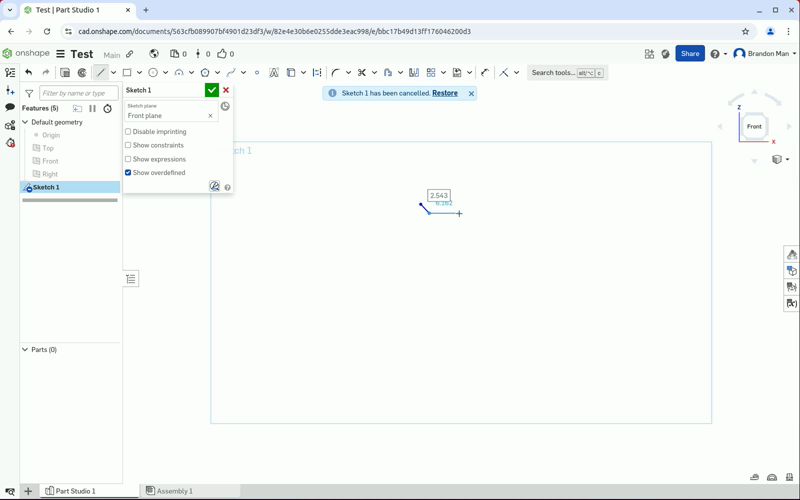
mouse_move(450, 213)
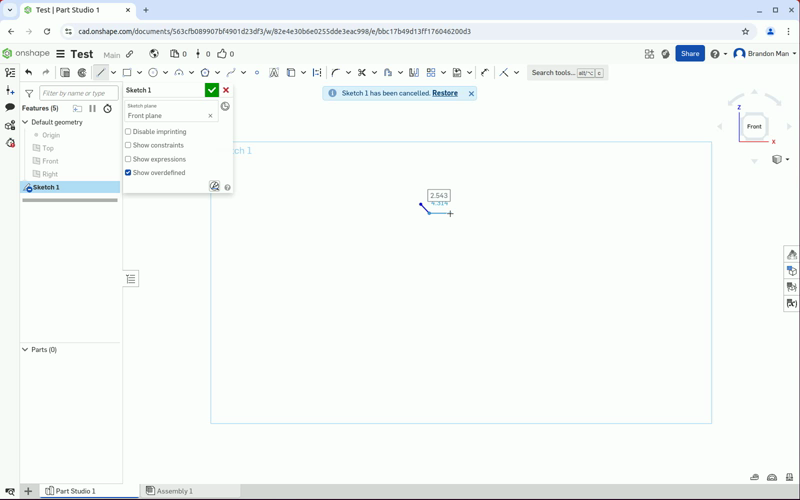
click(450, 213)
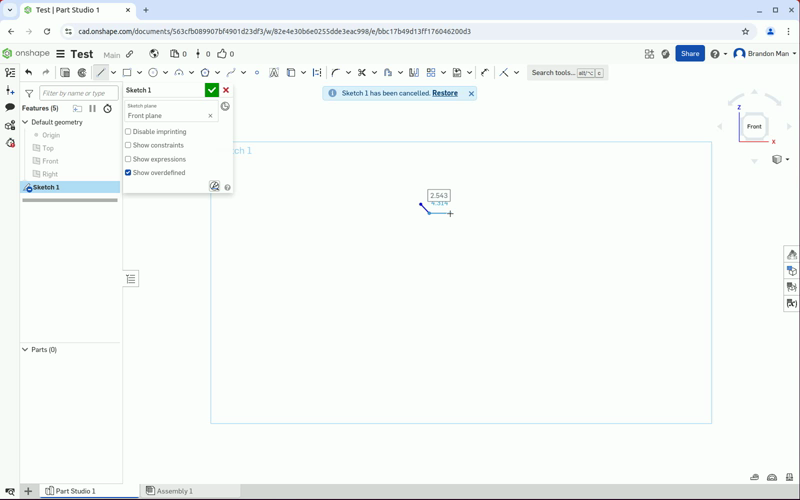
key_up(shift)
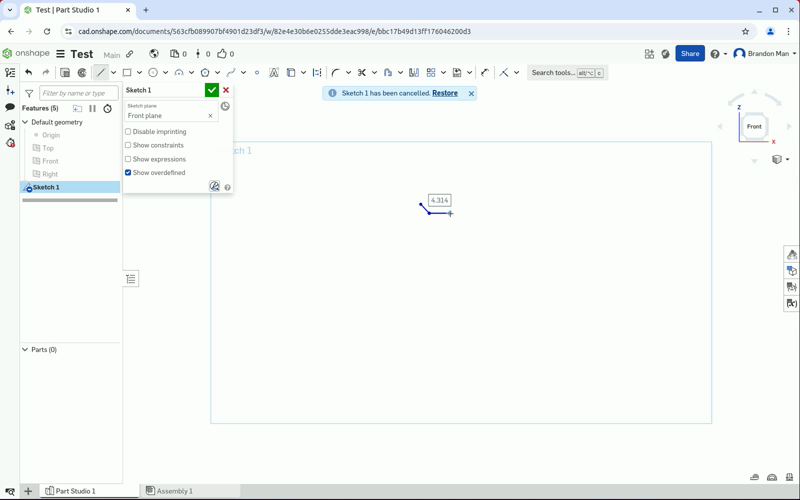
key_down(shift)
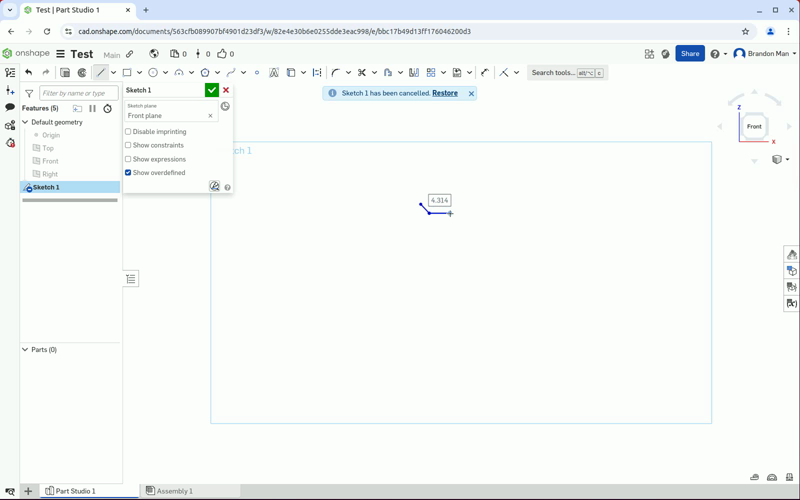
mouse_move(480, 213)
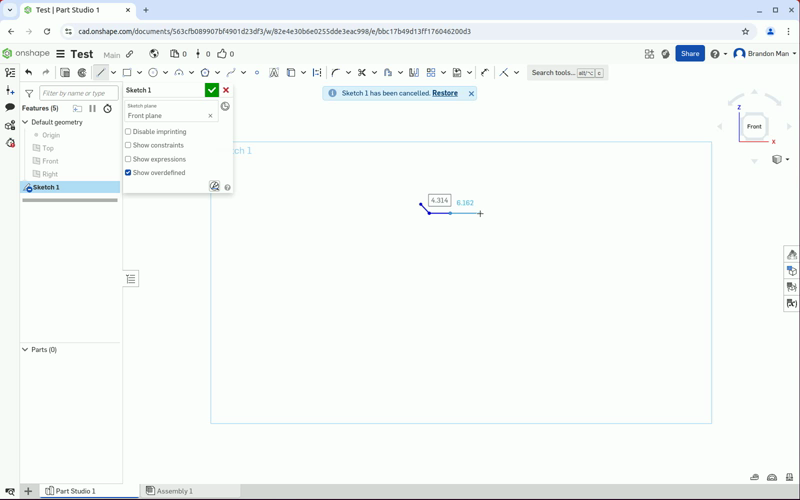
mouse_move(450, 178)
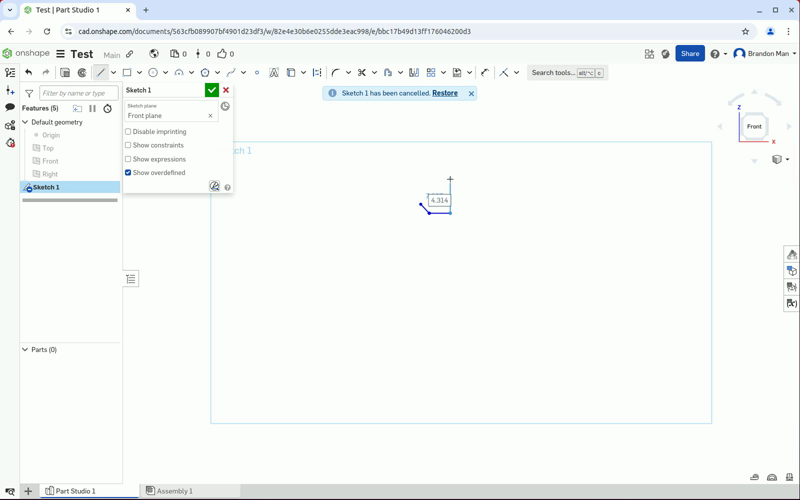
click(450, 178)
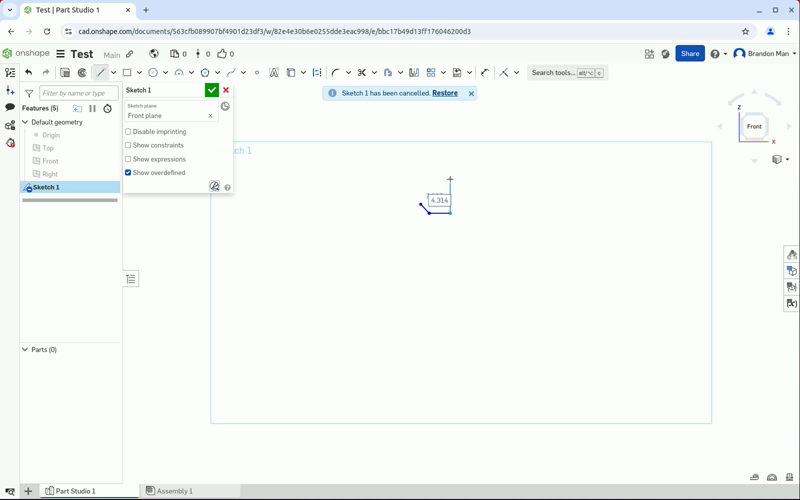
key_up(shift)
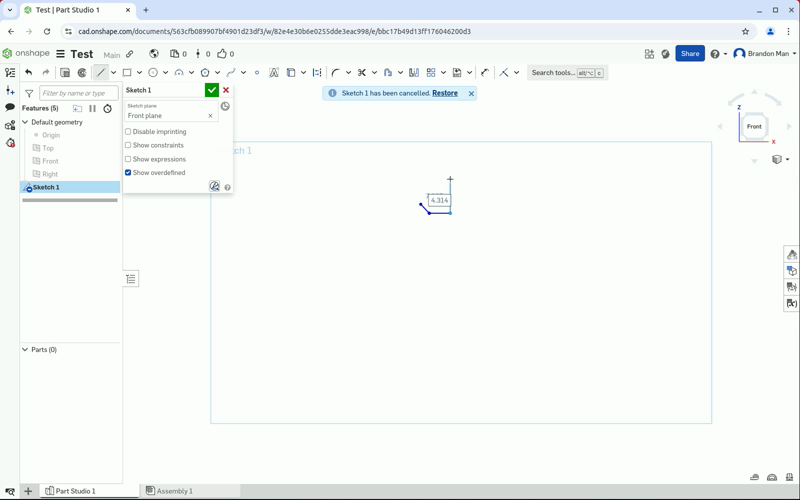
key_down(shift)
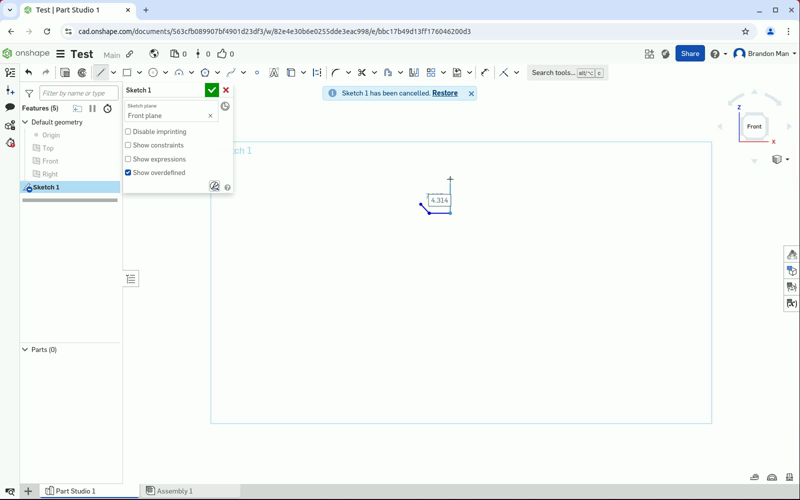
mouse_move(480, 178)
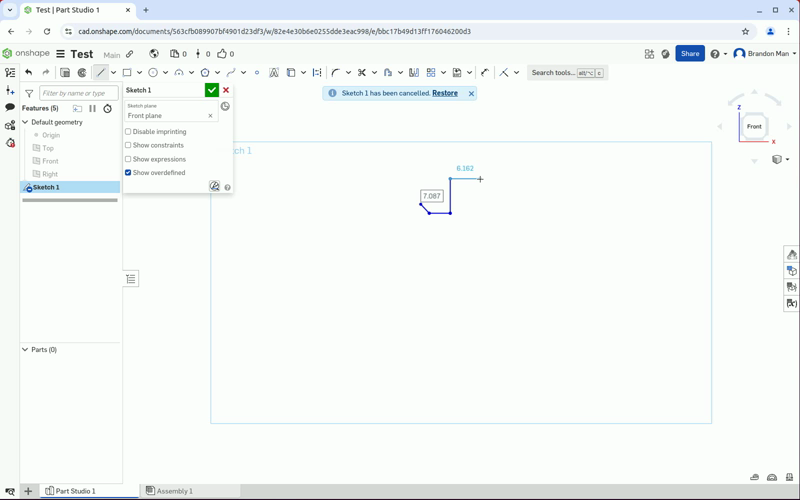
mouse_move(429, 178)
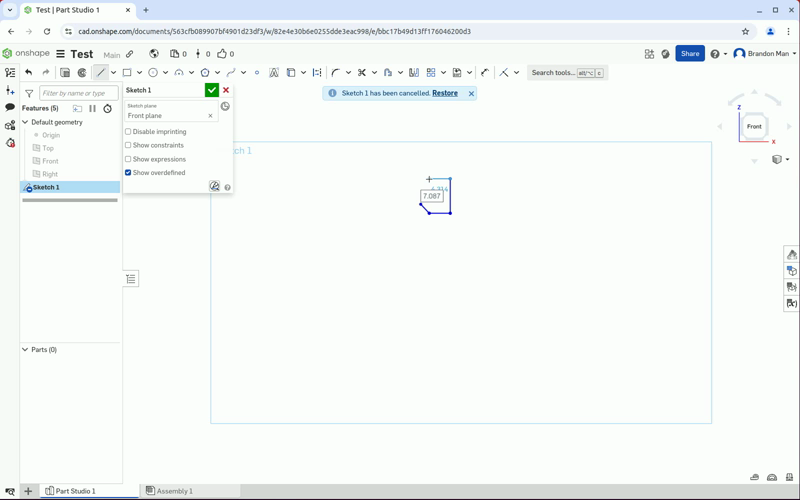
click(429, 178)
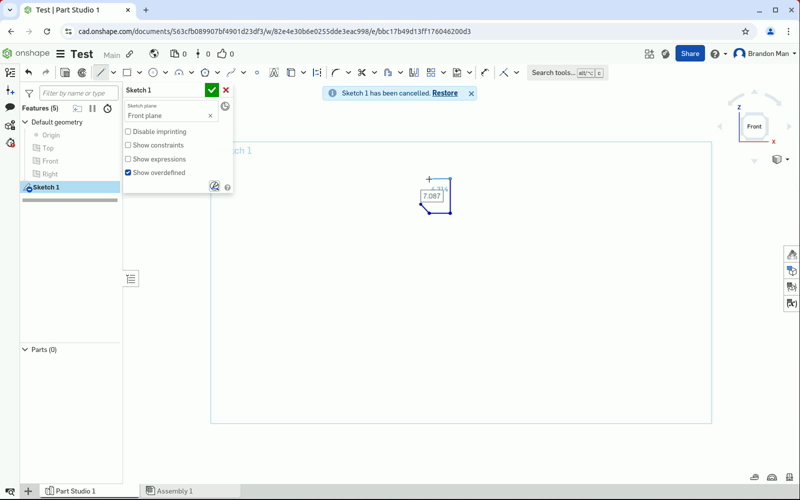
key_up(shift)
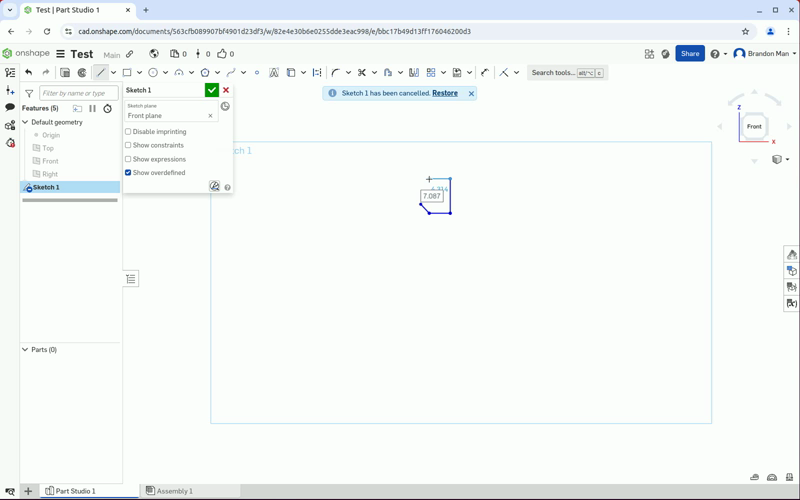
key_down(shift)
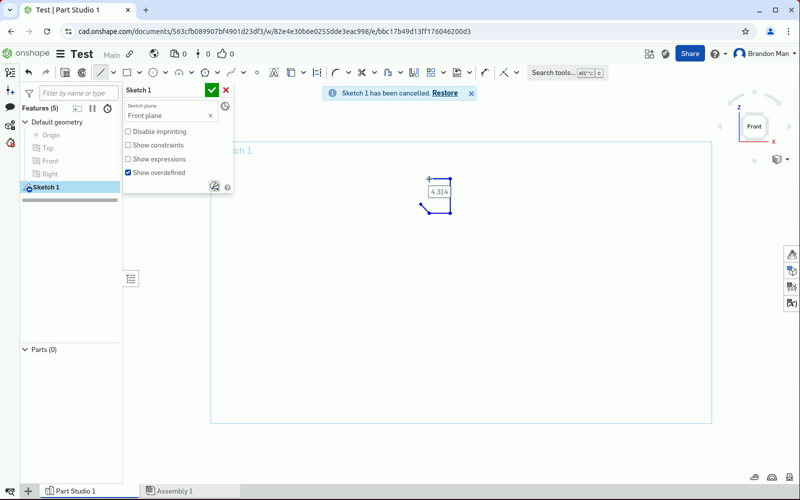
mouse_move(459, 178)
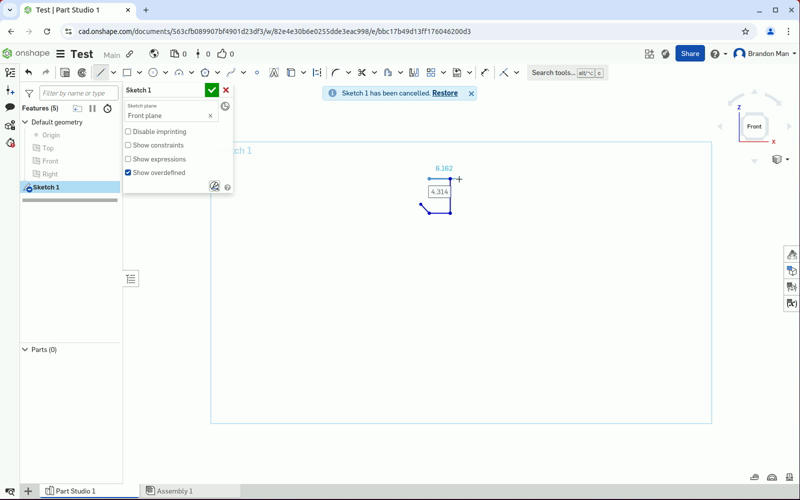
mouse_move(420, 187)
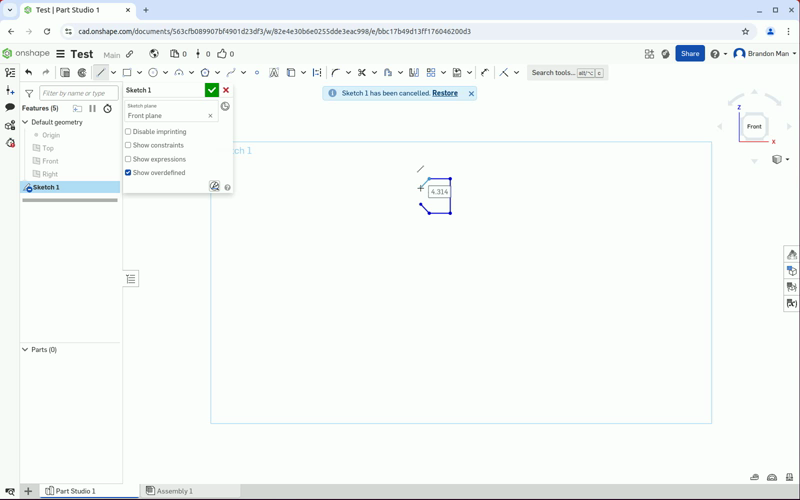
click(420, 187)
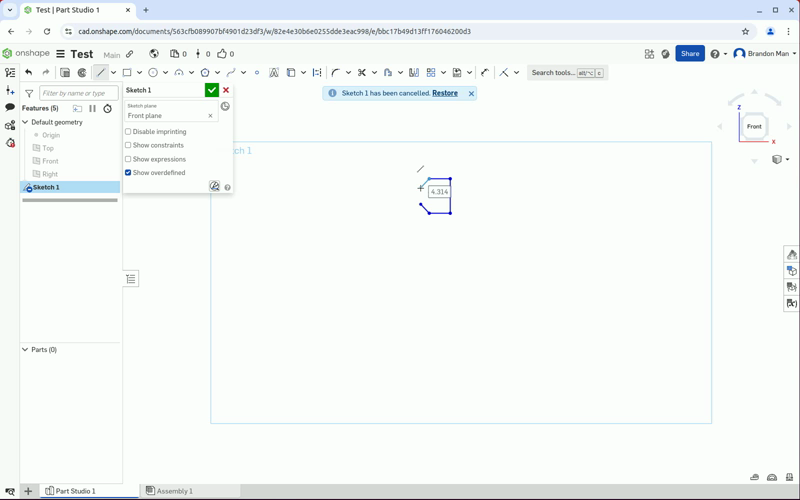
key_up(shift)
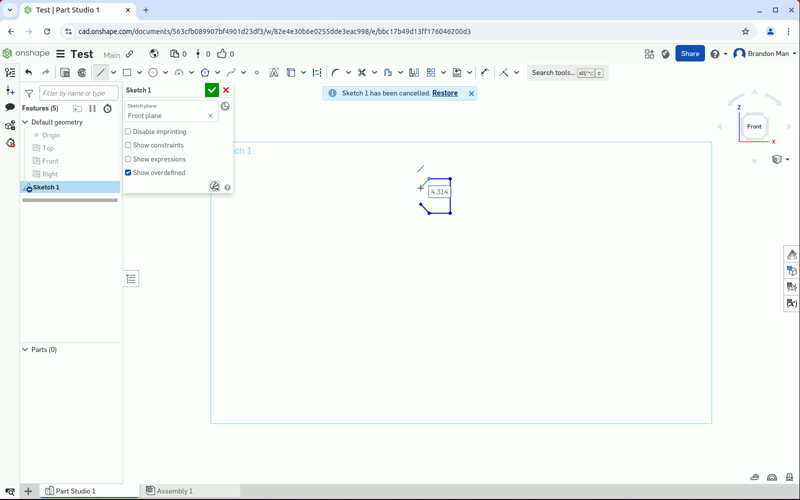
mouse_move(450, 187)
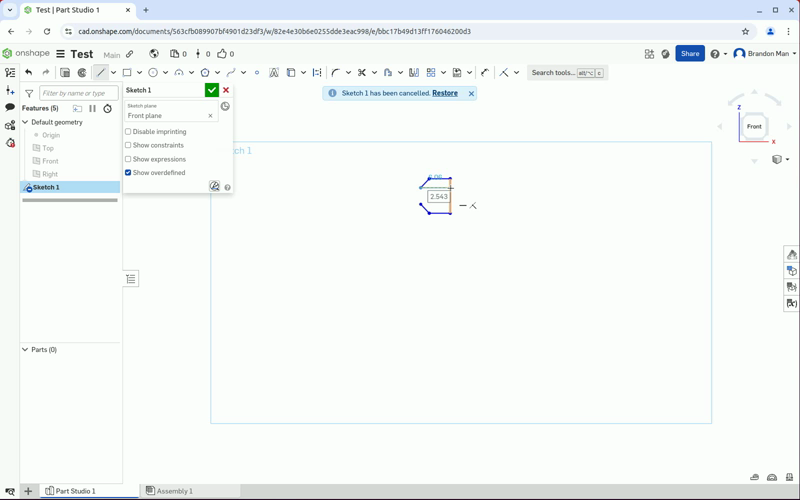
key_down(shift)
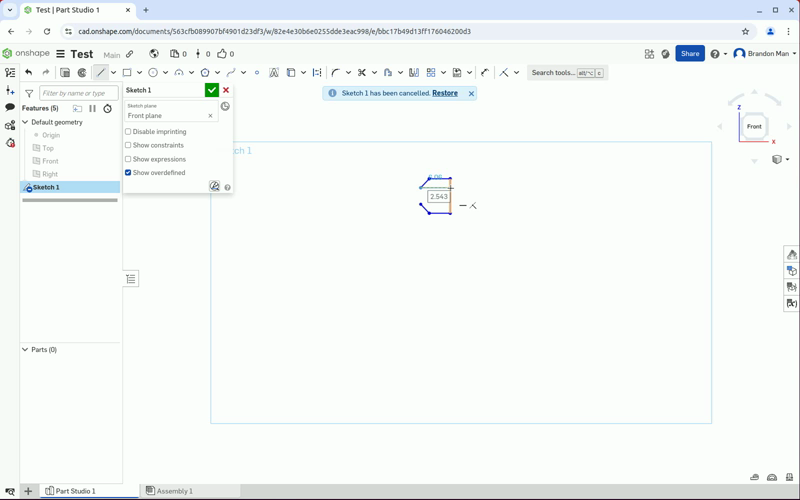
mouse_move(420, 204)
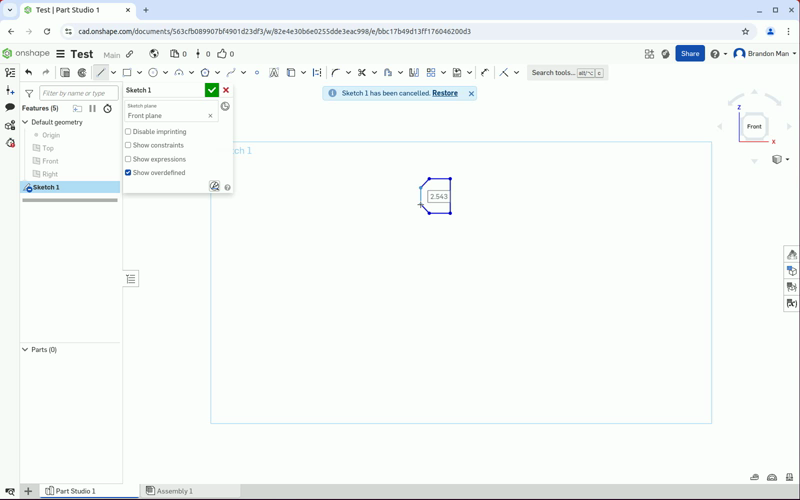
key_up(shift)
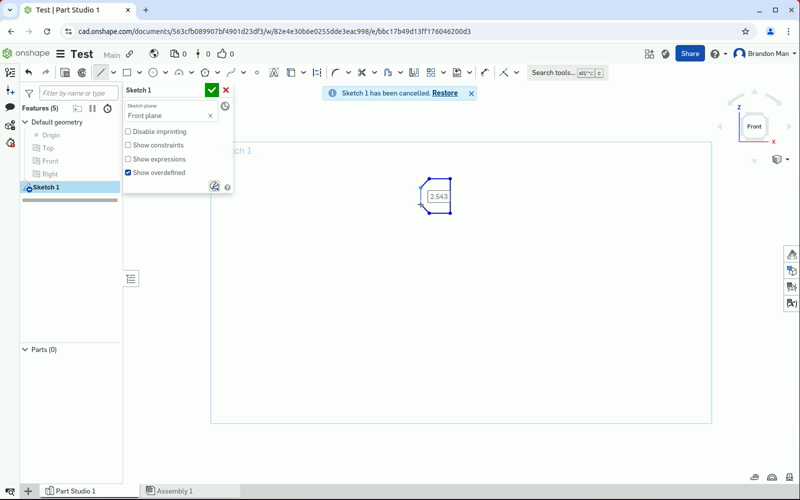
click(420, 204)
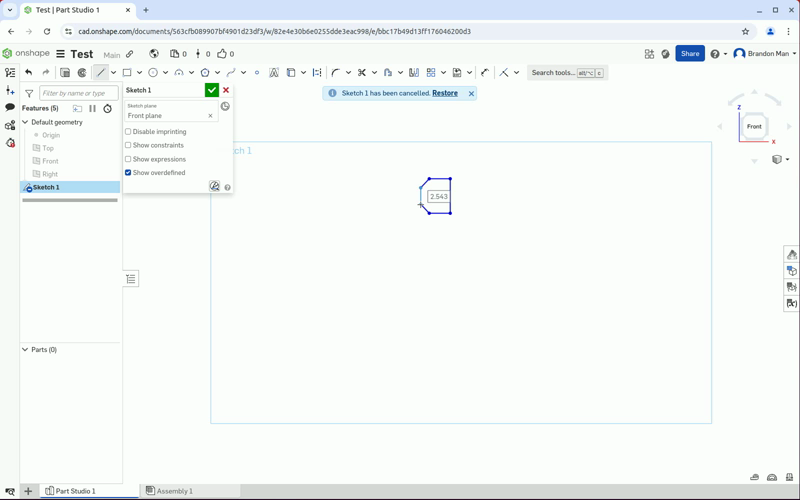
key(esc)
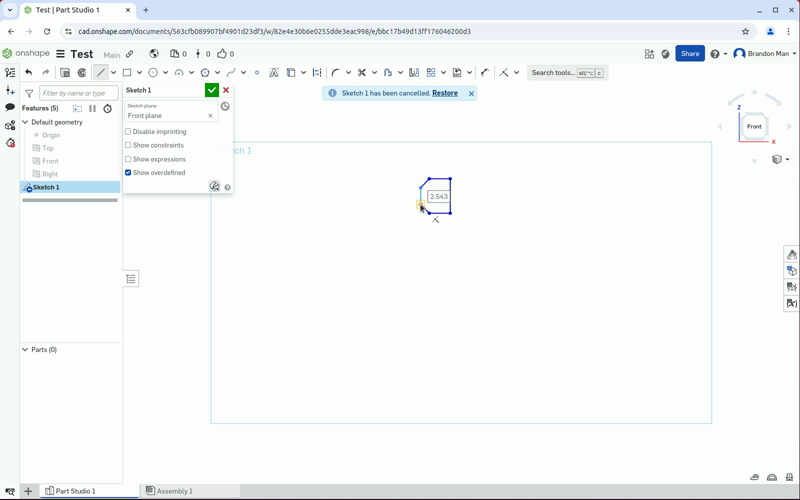
key(c)
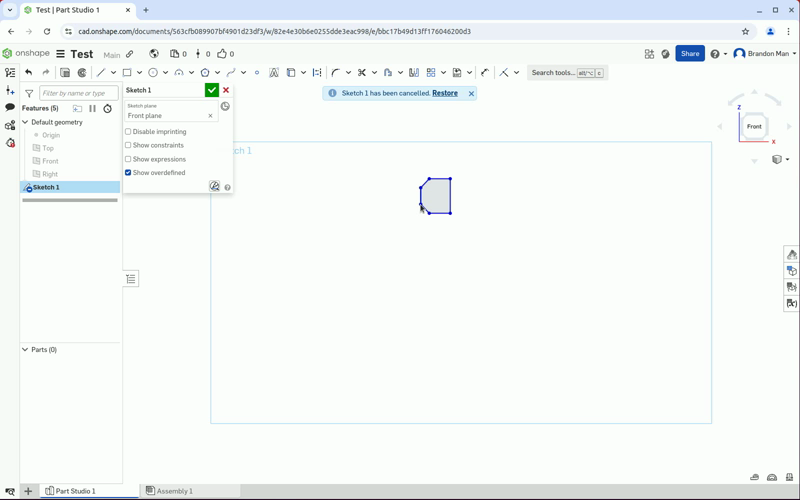
key_down(shift)
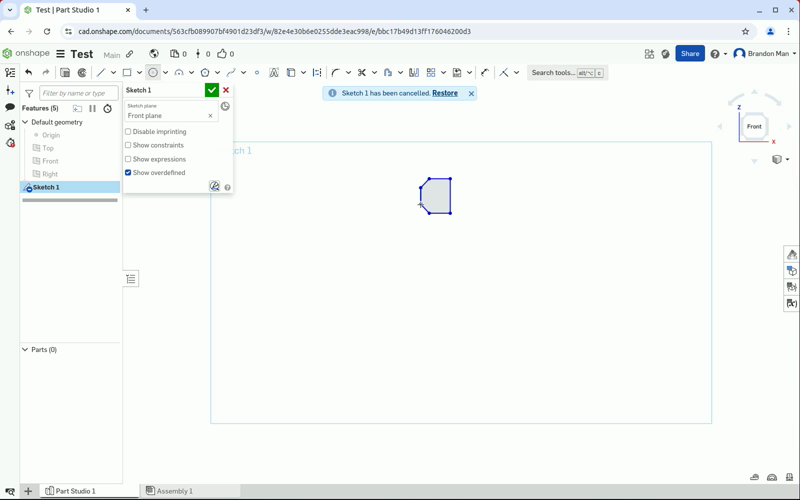
mouse_move(429, 195)
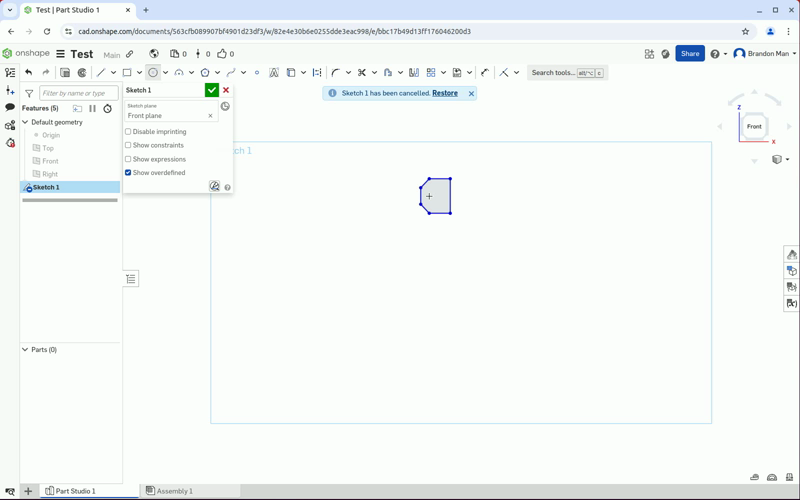
click(429, 195)
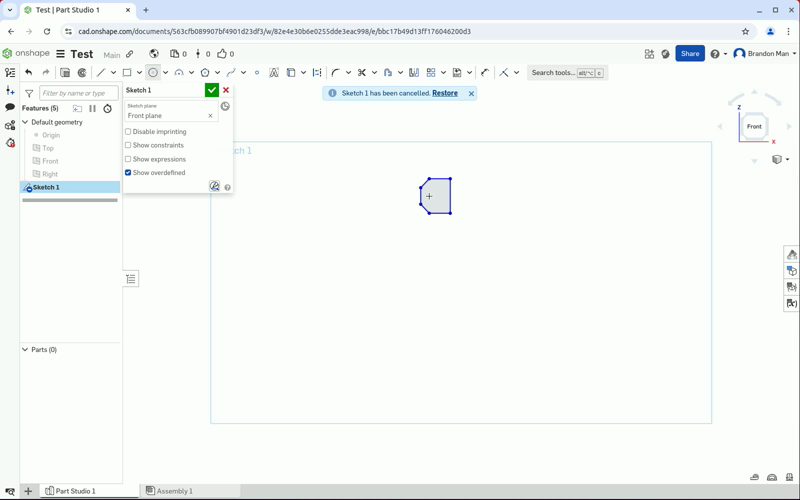
key_up(shift)
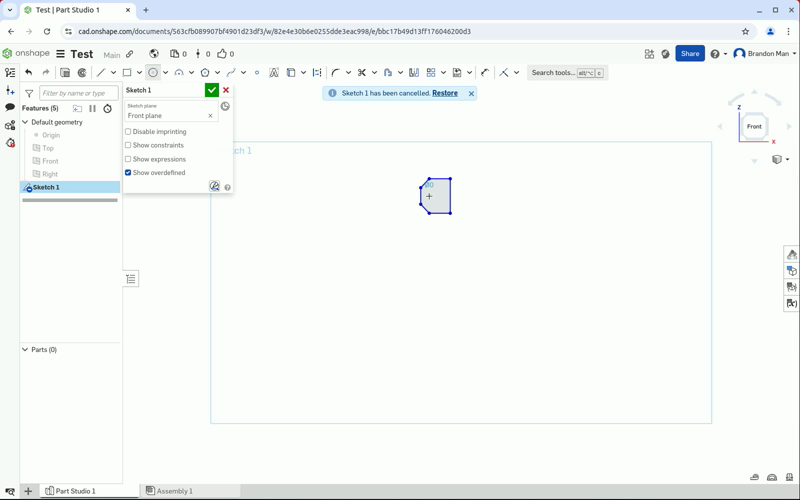
mouse_move(435, 195)
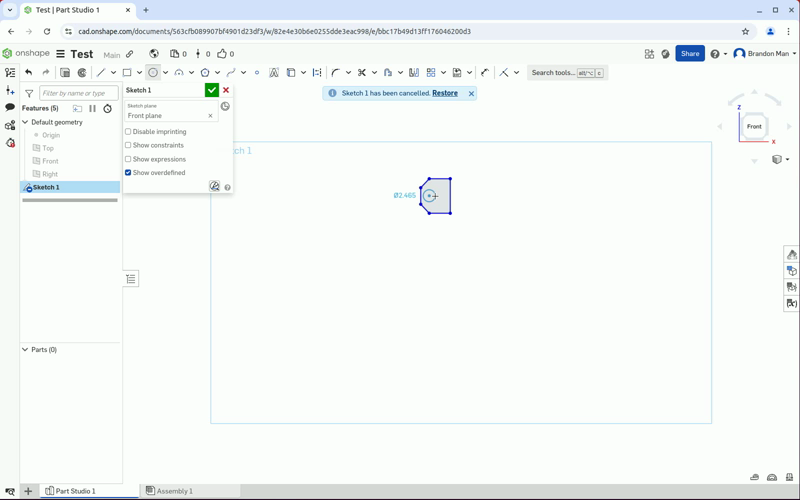
click(435, 195)
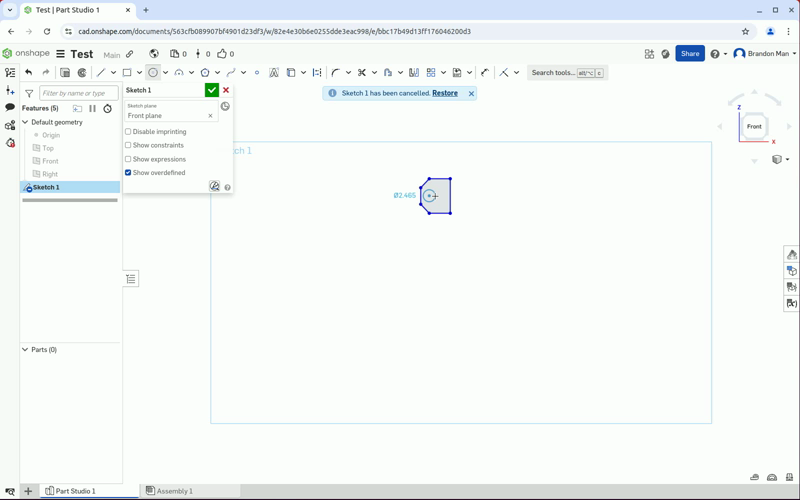
key(esc)
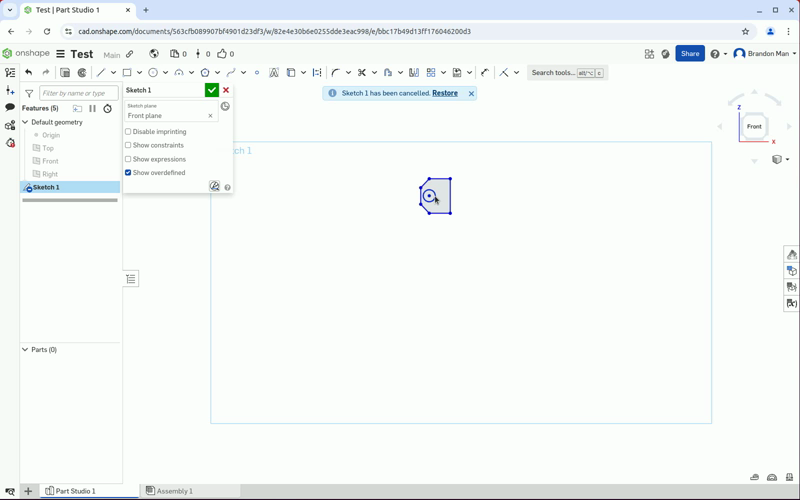
mouse_move(446, 210)
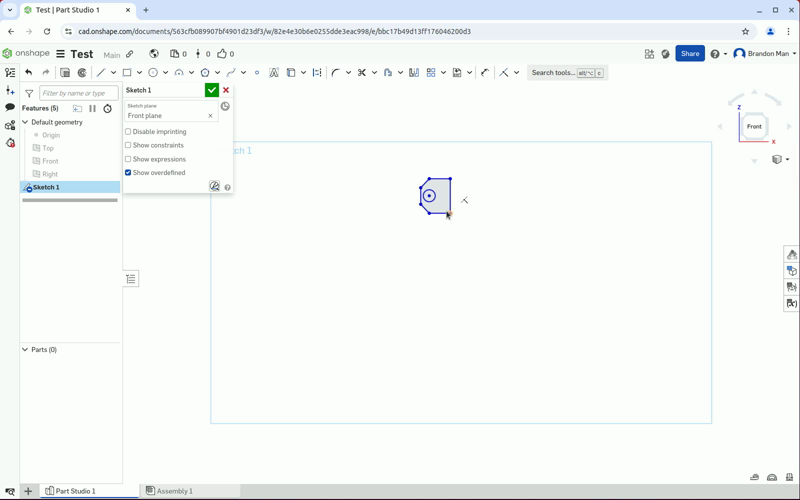
scroll(6)
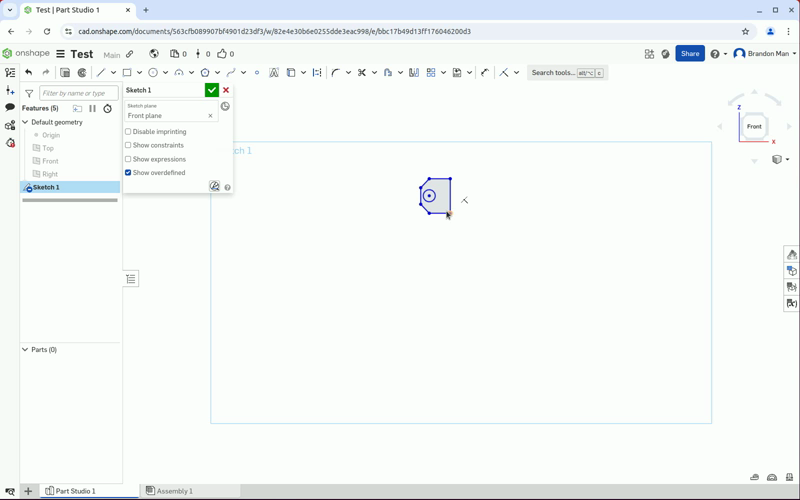
scroll(6)
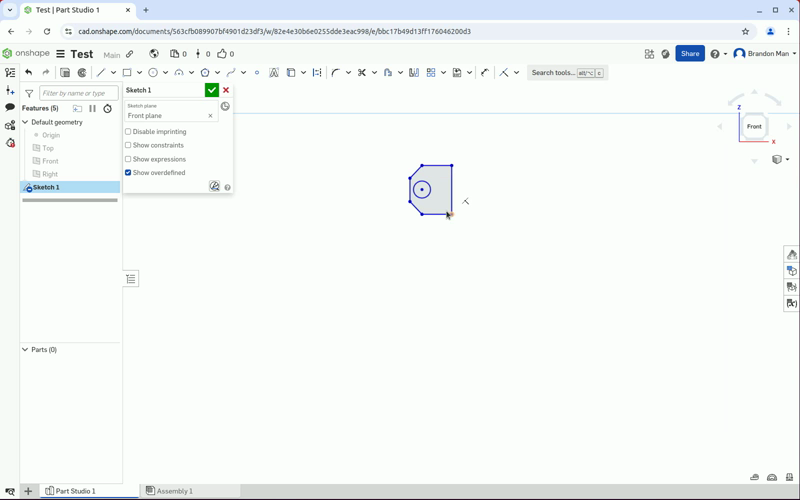
scroll(6)
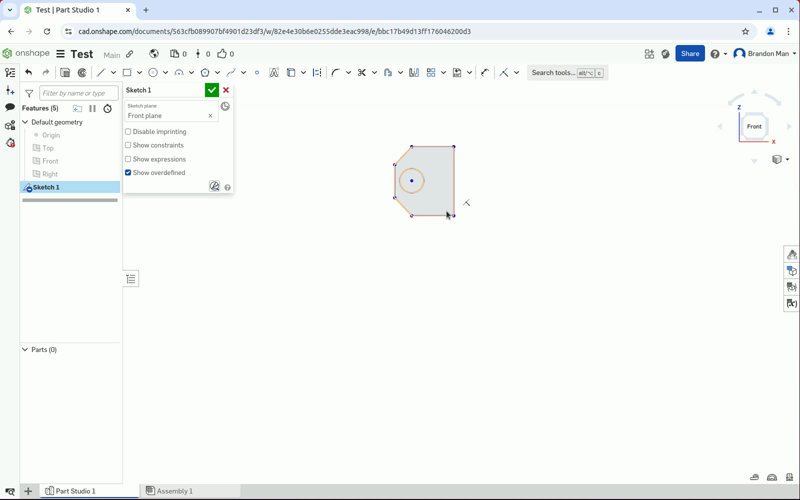
scroll(6)
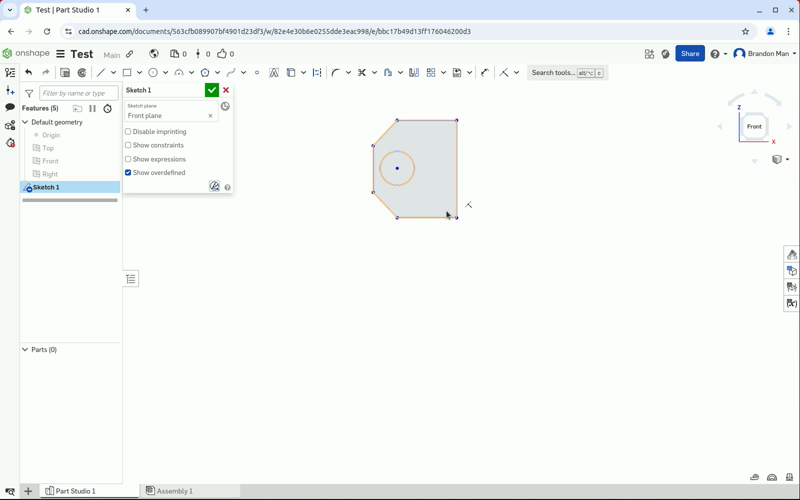
scroll(6)
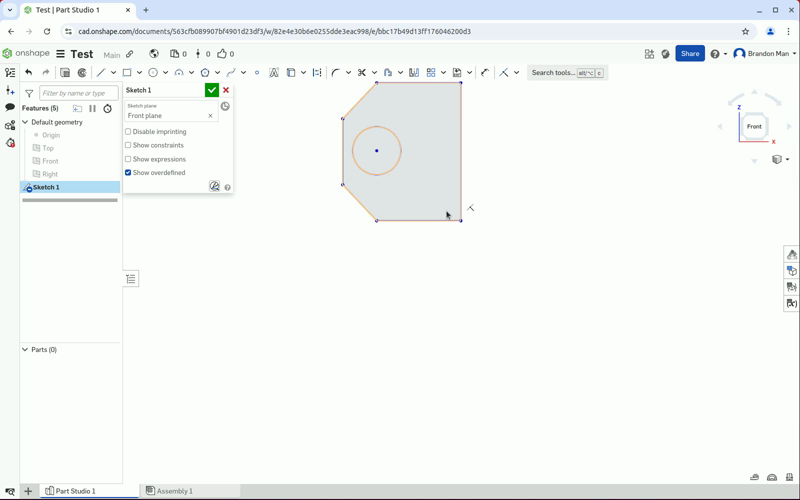
scroll(6)
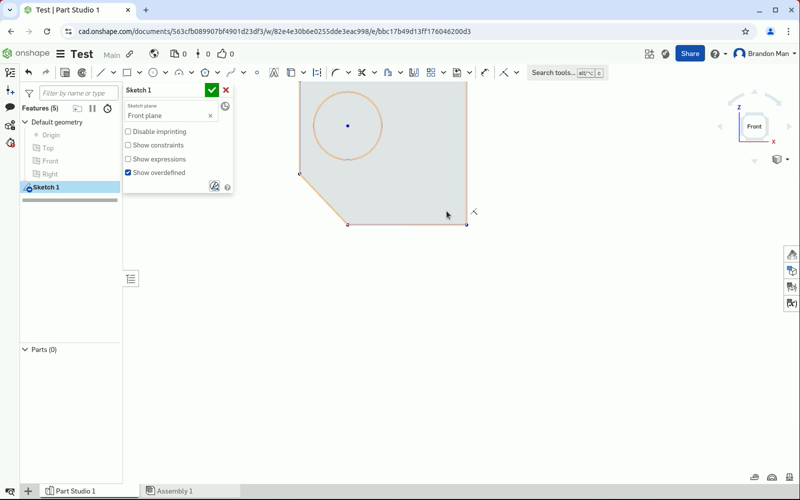
scroll(6)
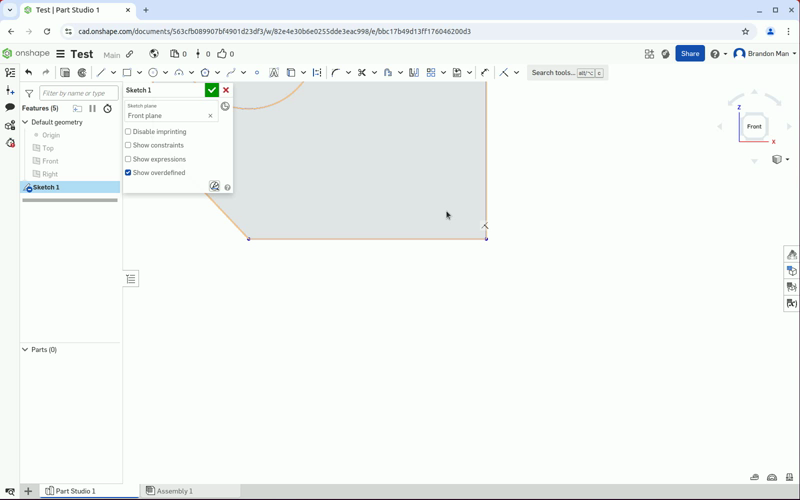
click(446, 210)
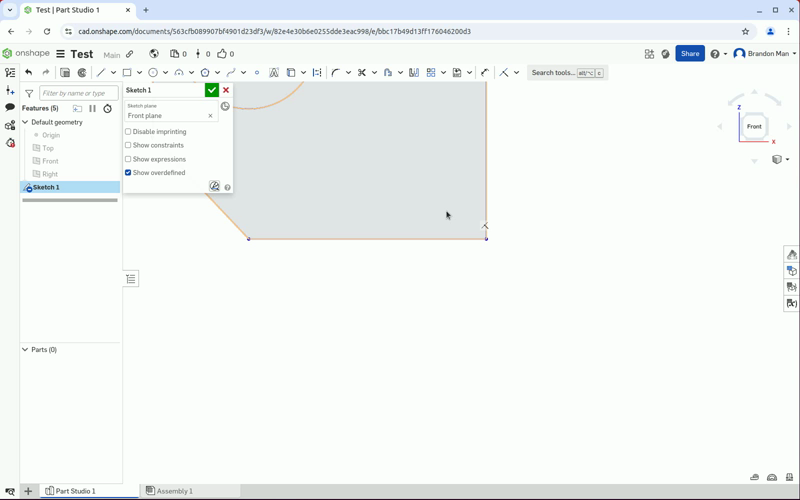
scroll(-6)
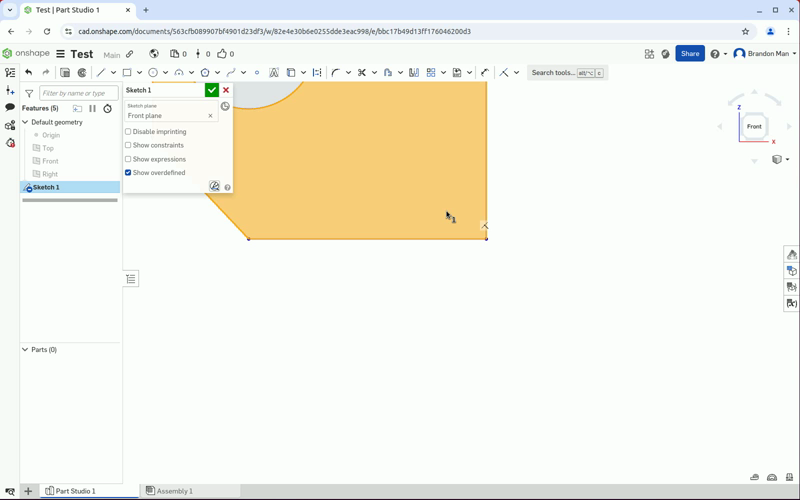
scroll(-6)
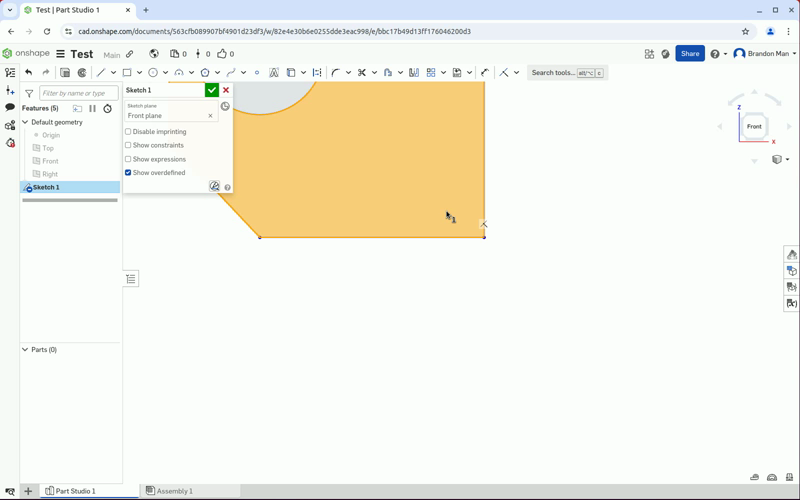
scroll(-6)
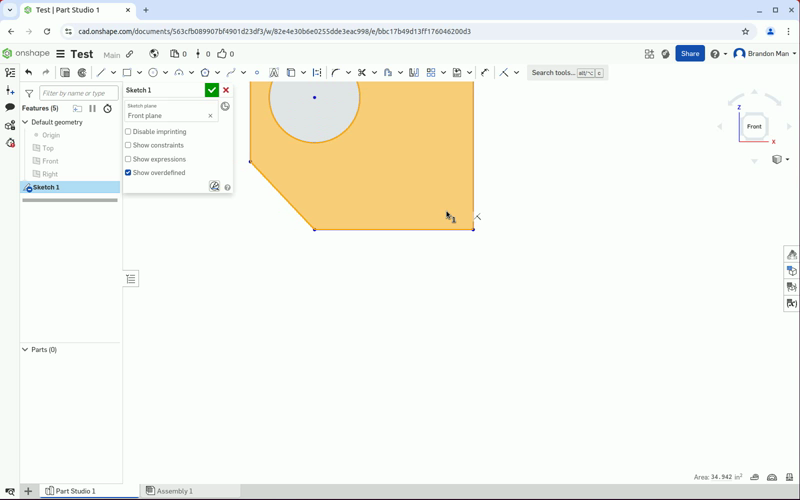
scroll(-6)
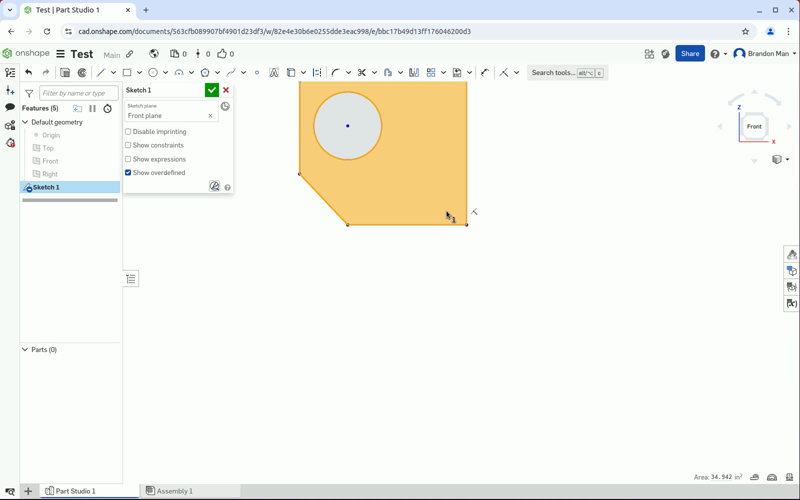
scroll(-6)
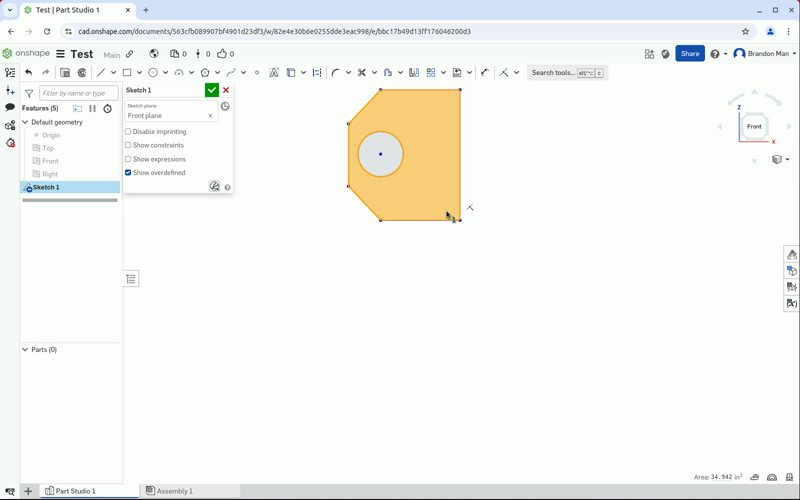
scroll(-6)
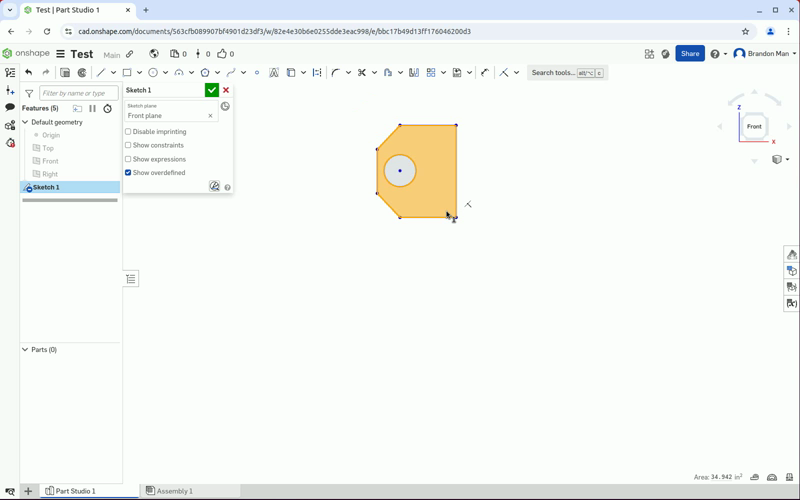
scroll(-6)
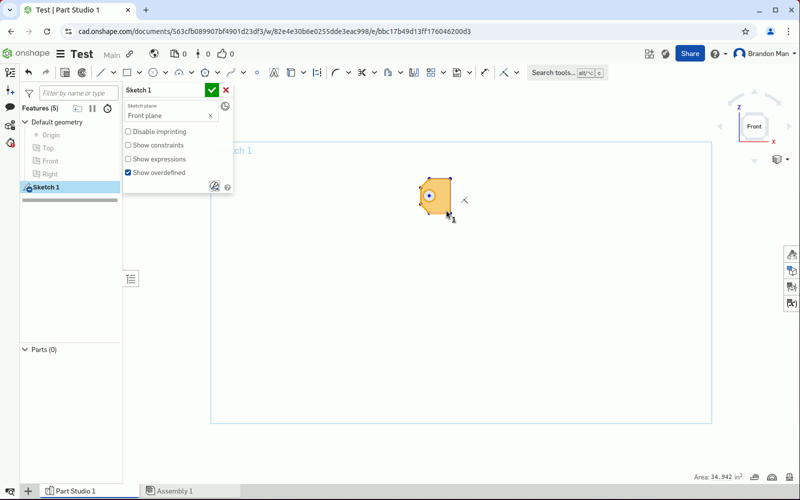
mouse_move(73, 352)
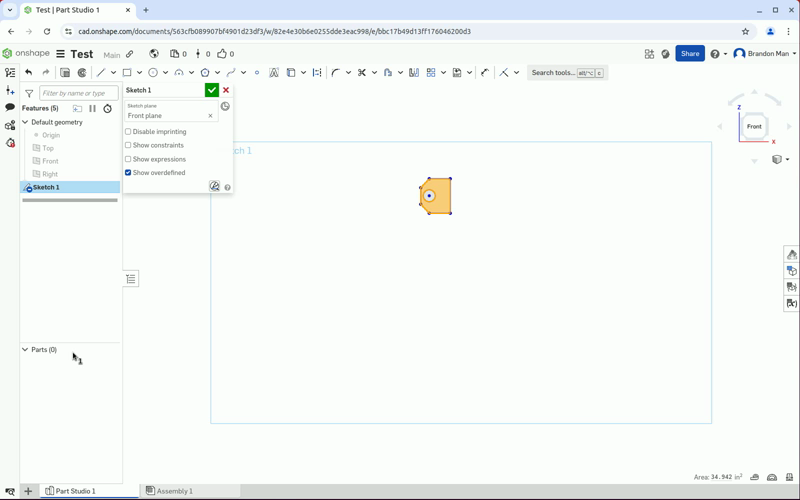
key(shift+y)
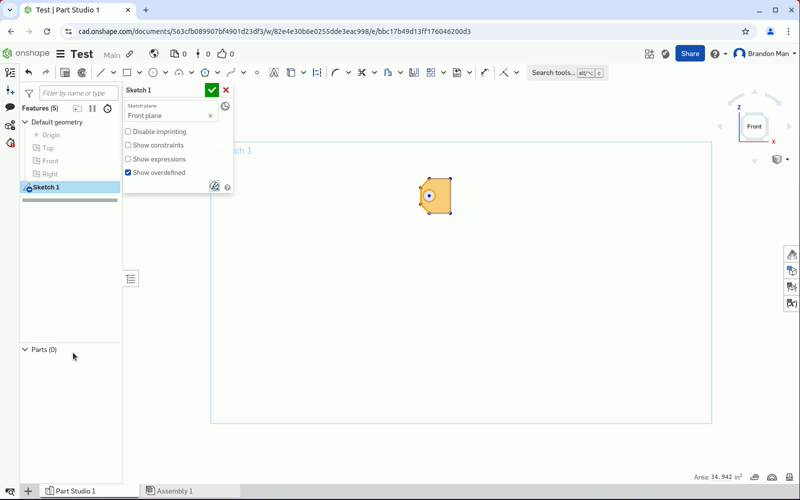
key(shift+e)
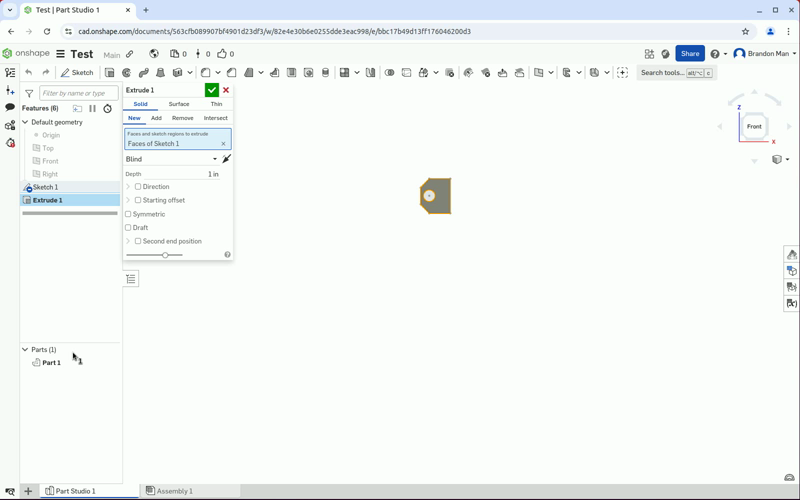
mouse_move(143, 106)
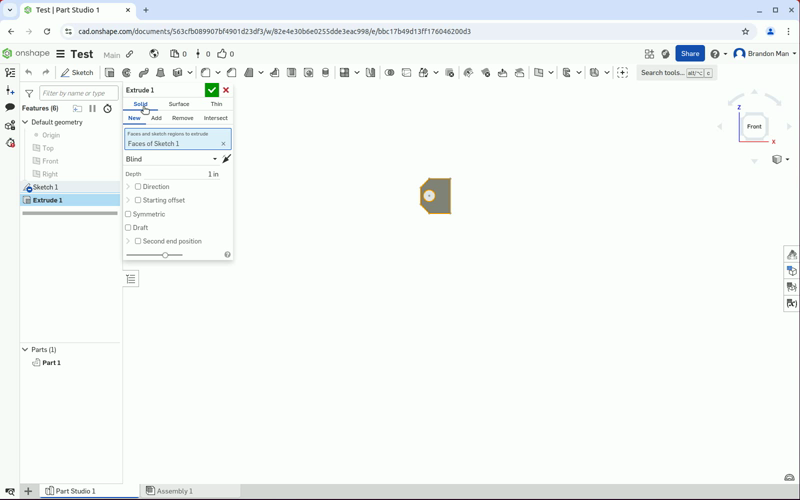
click(143, 106)
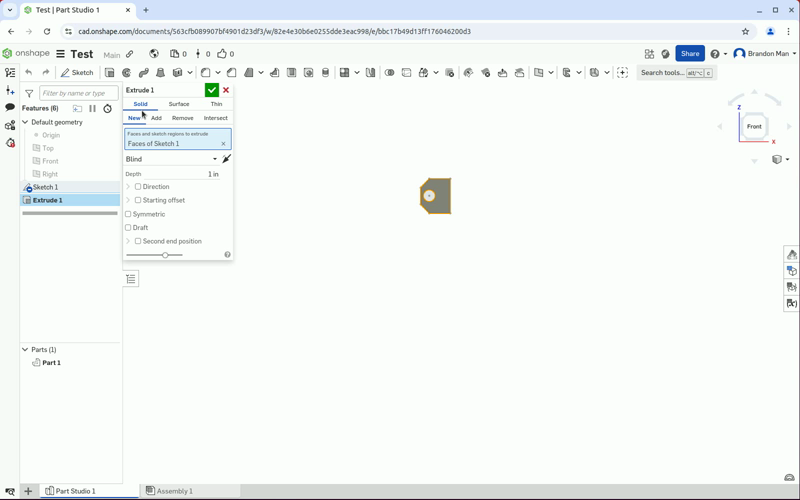
mouse_move(137, 120)
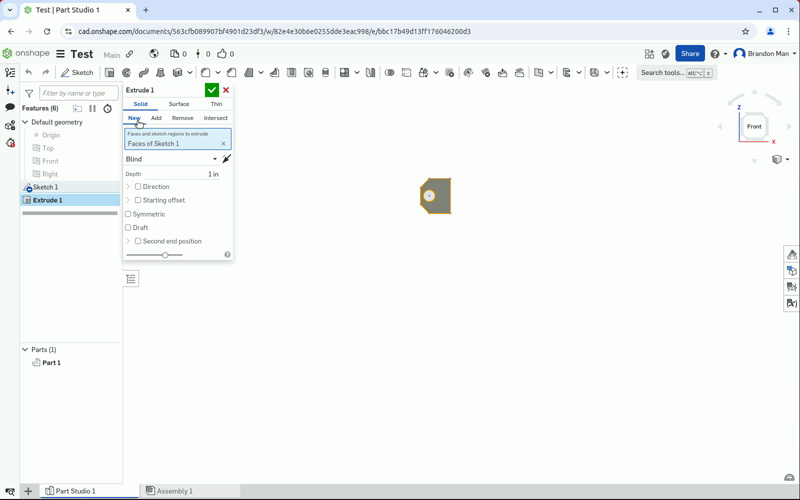
click(137, 120)
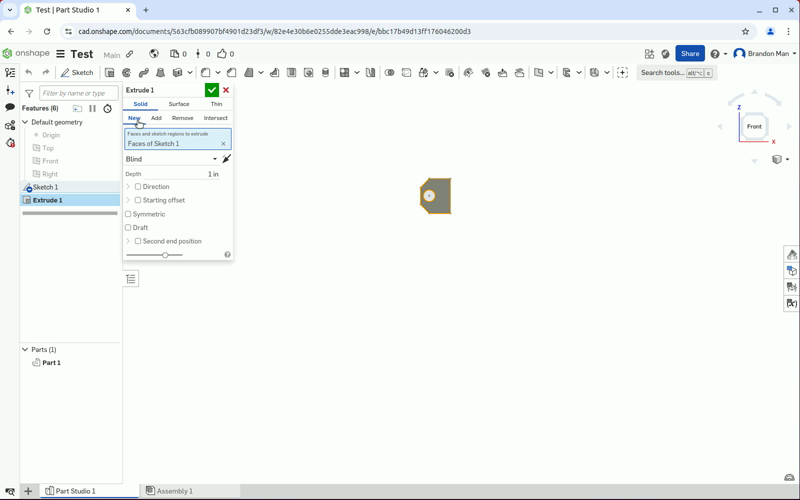
key(tab, 4)
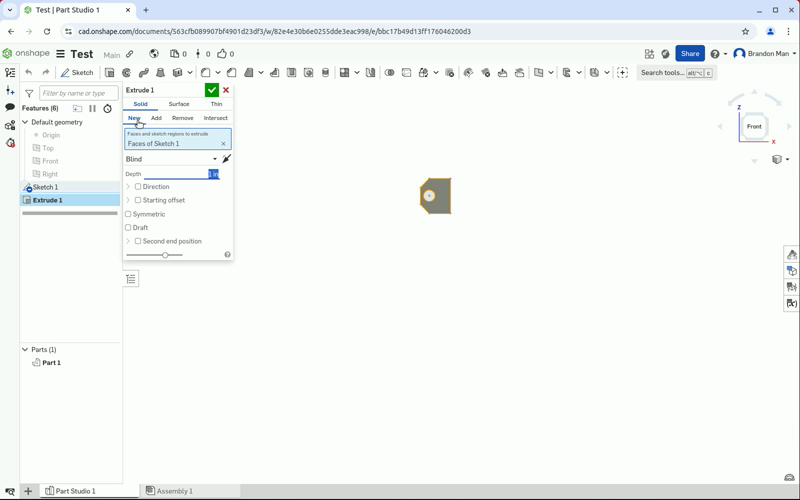
text(10.351)
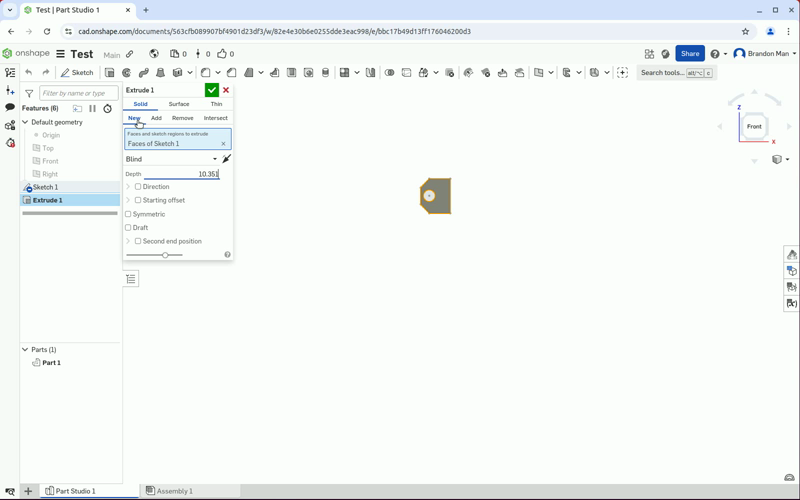
key(enter)
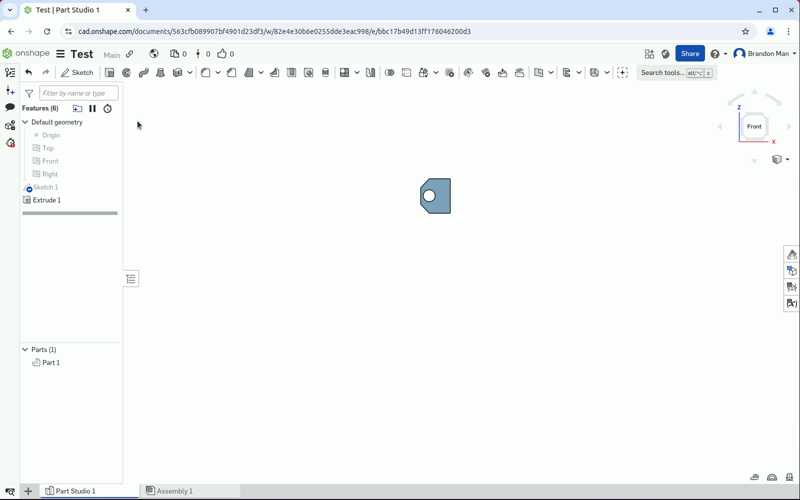
key(shift+h)
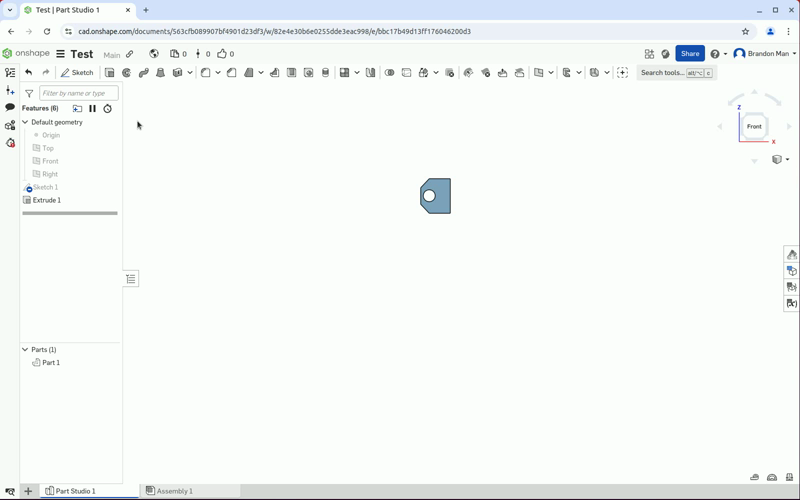
key(shift+h)
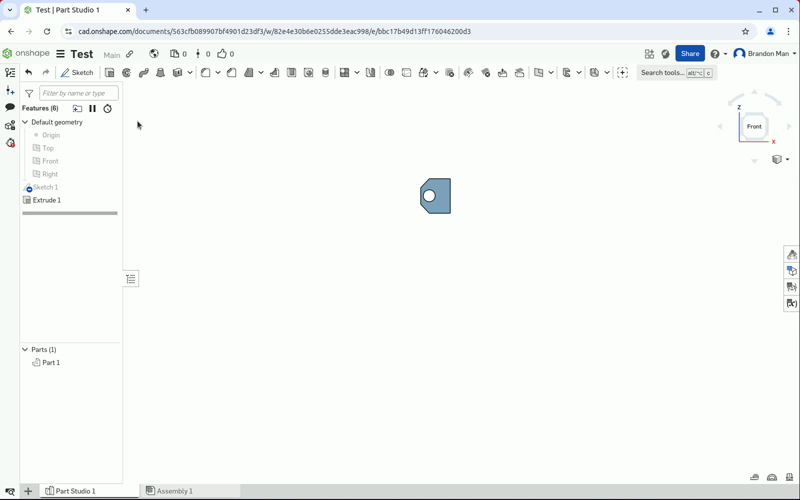
mouse_move(73, 189)
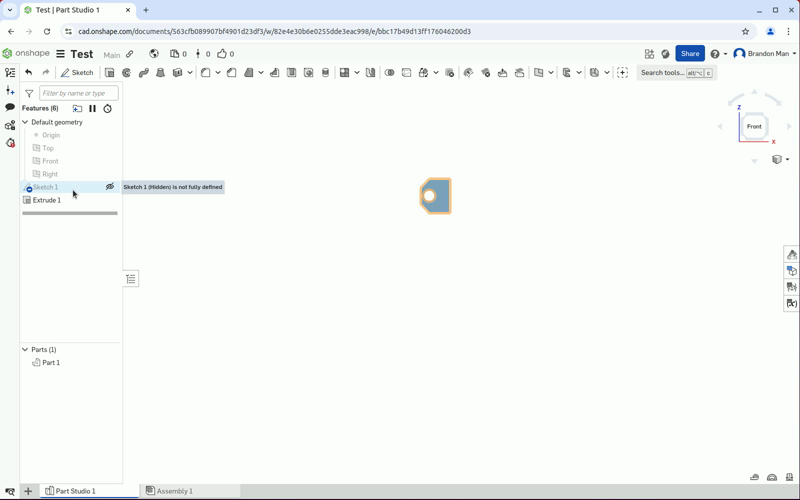
click(73, 189)
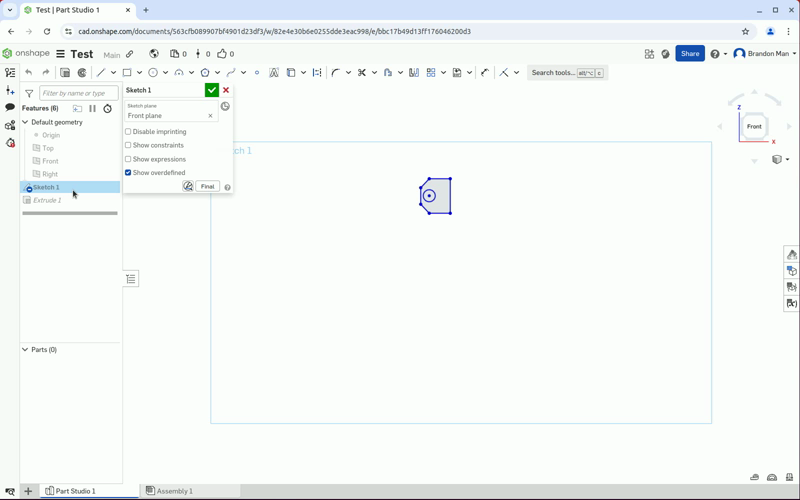
mouse_move(229, 92)
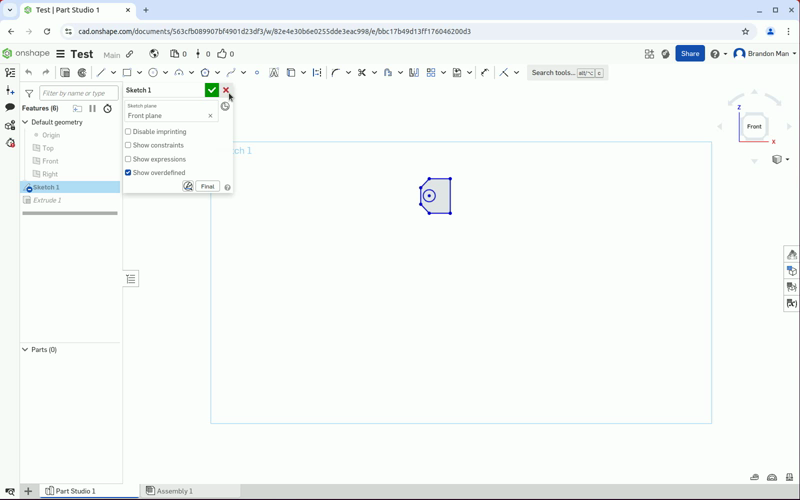
click(229, 92)
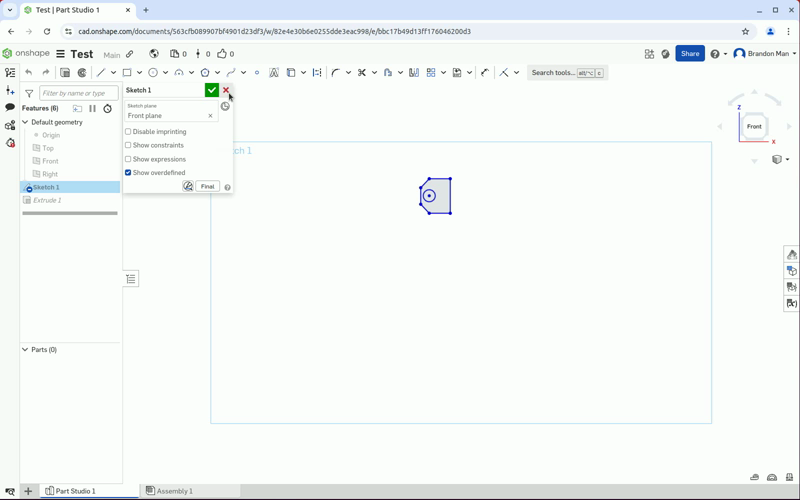
key(shift+s)
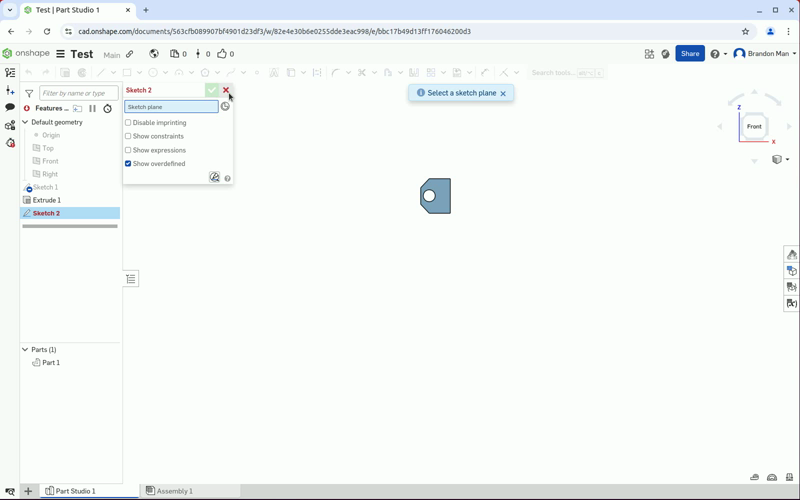
mouse_move(73, 163)
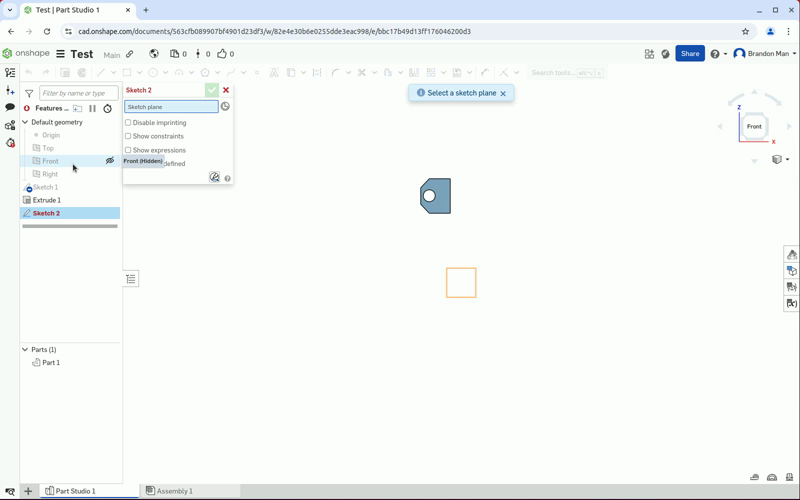
click(73, 163)
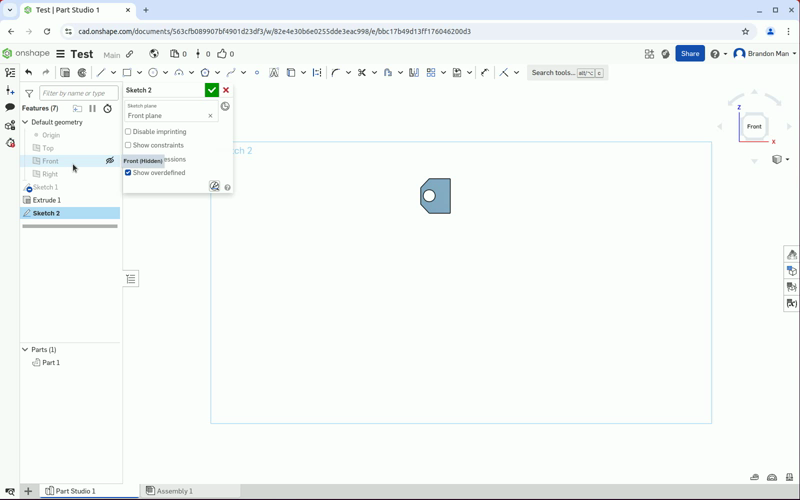
mouse_move(73, 352)
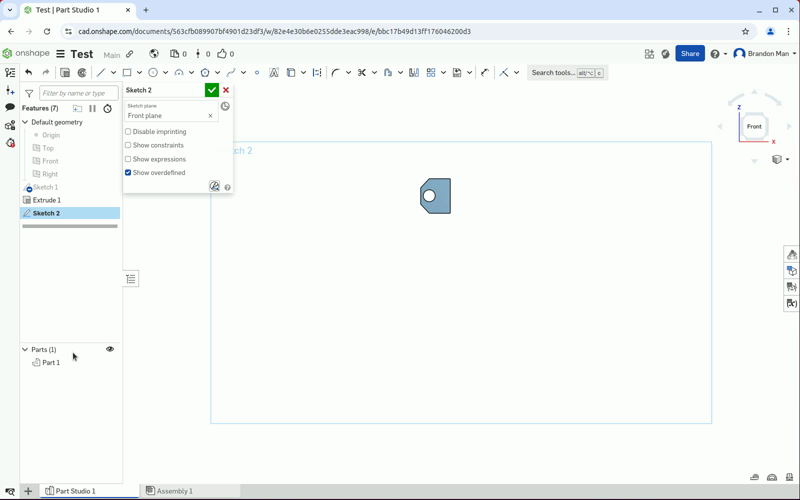
key(y)
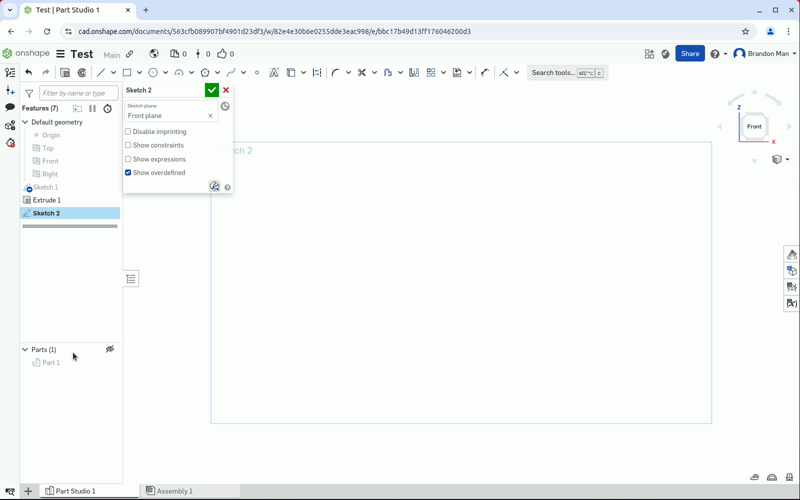
key(l)
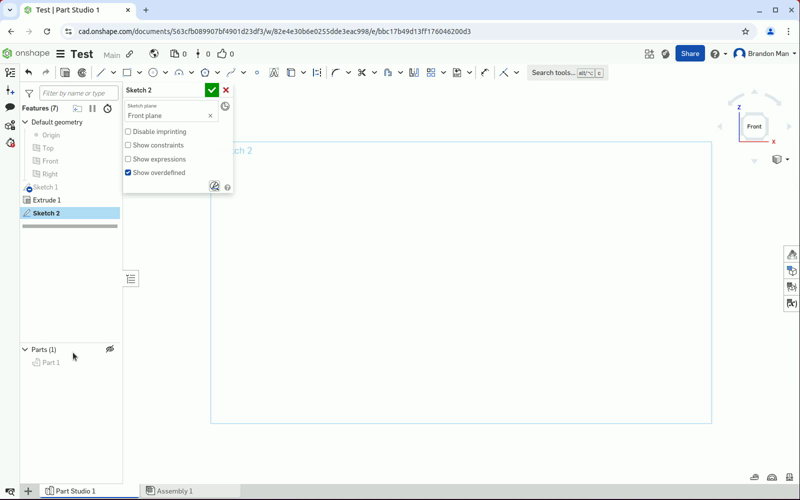
key_down(shift)
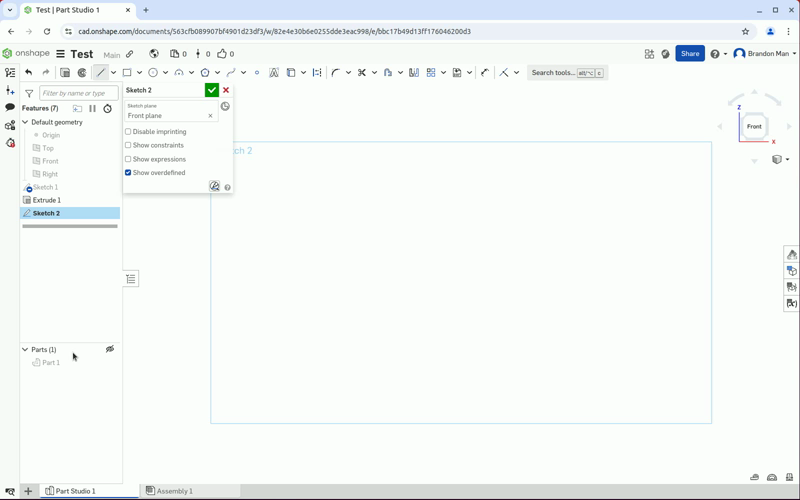
mouse_move(450, 213)
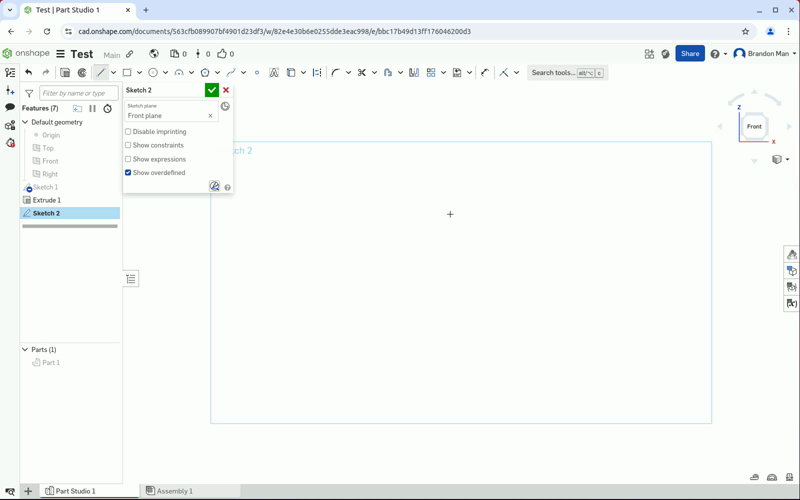
click(450, 213)
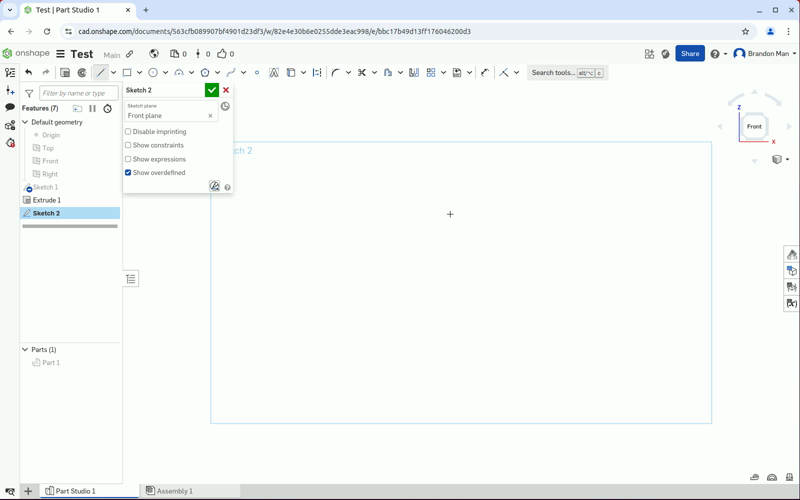
key_up(shift)
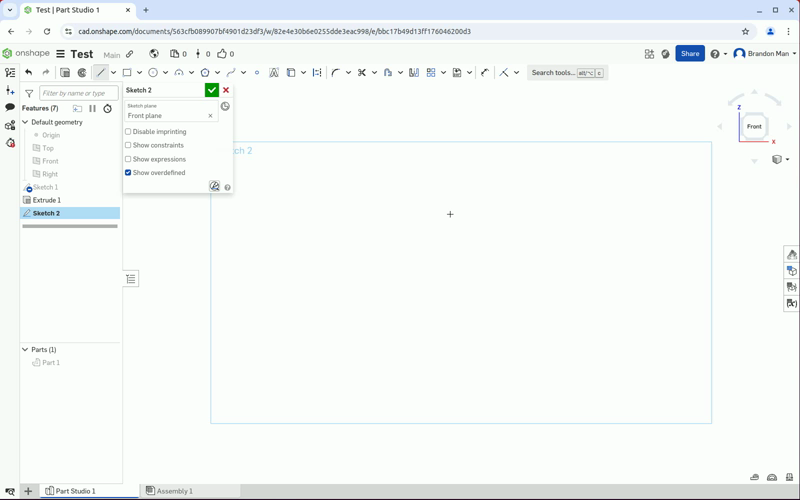
key_down(shift)
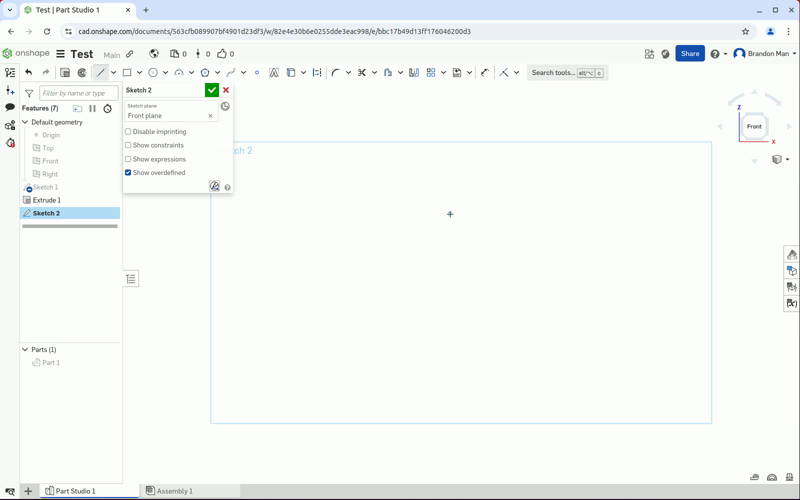
mouse_move(480, 213)
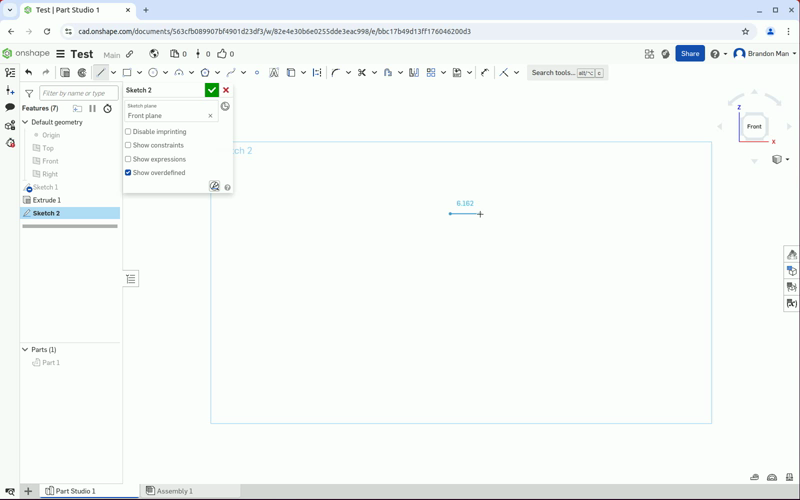
mouse_move(456, 220)
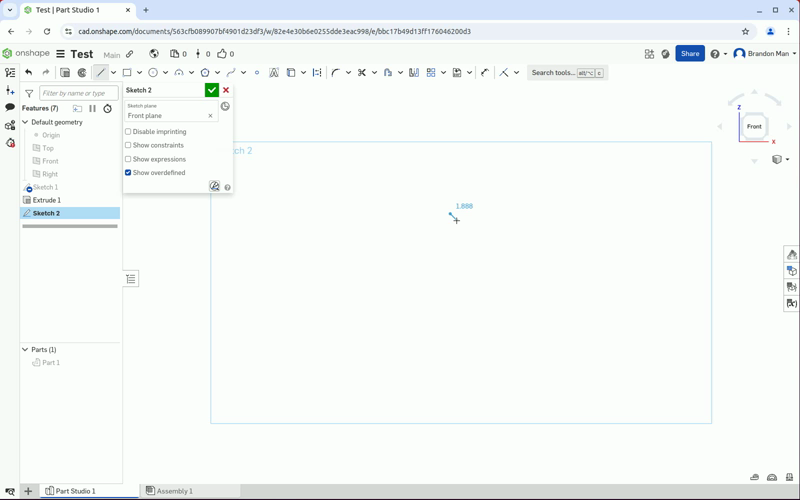
click(456, 220)
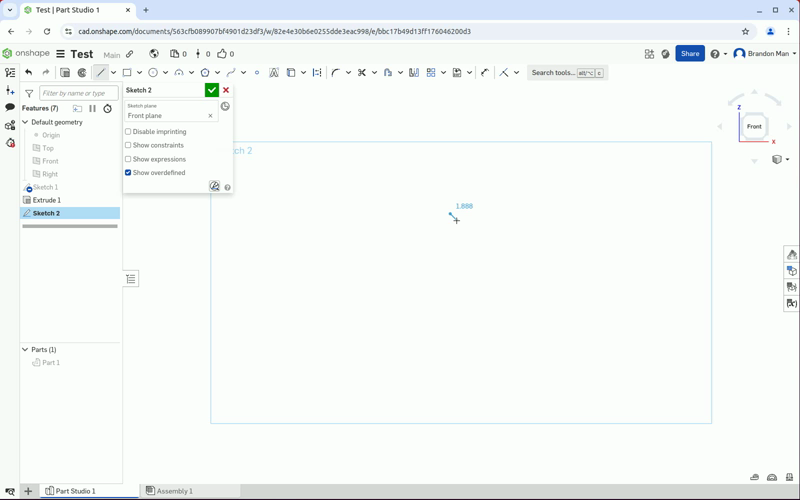
key_up(shift)
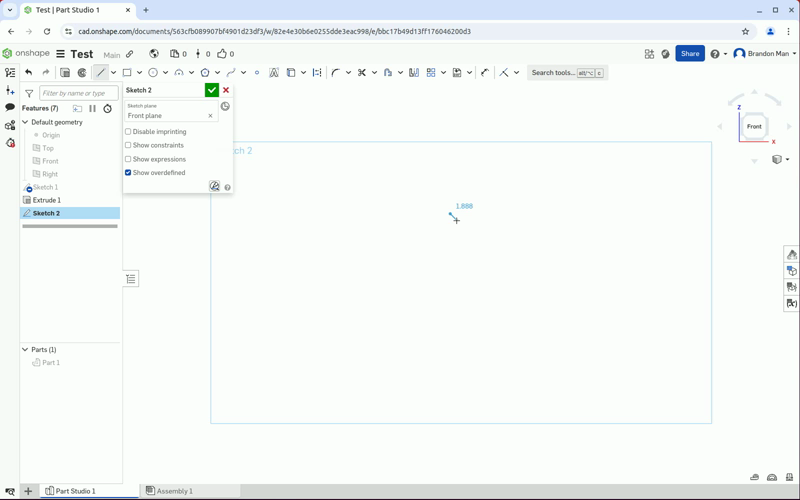
key_down(shift)
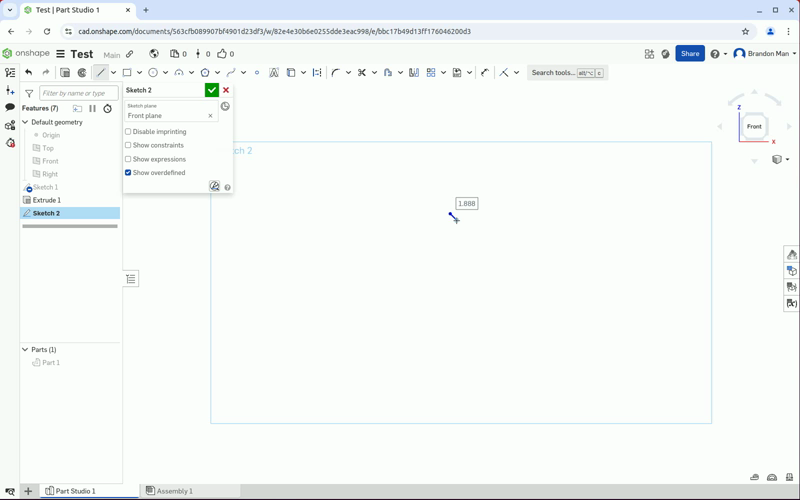
mouse_move(486, 220)
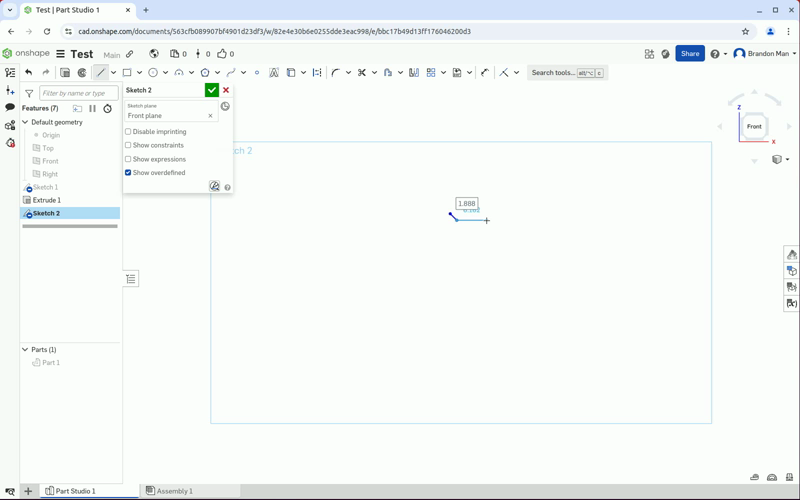
mouse_move(464, 220)
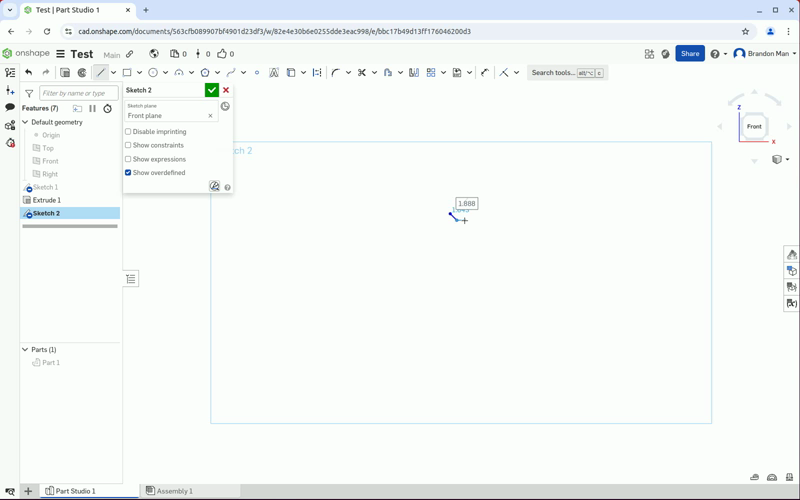
click(464, 220)
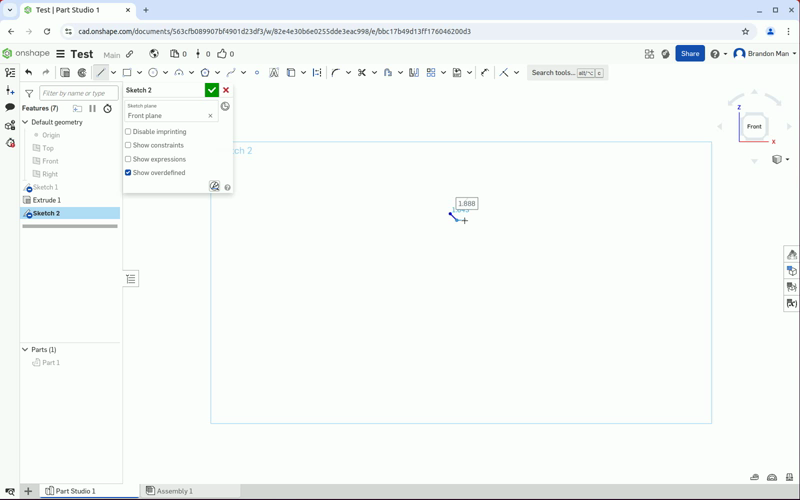
key_up(shift)
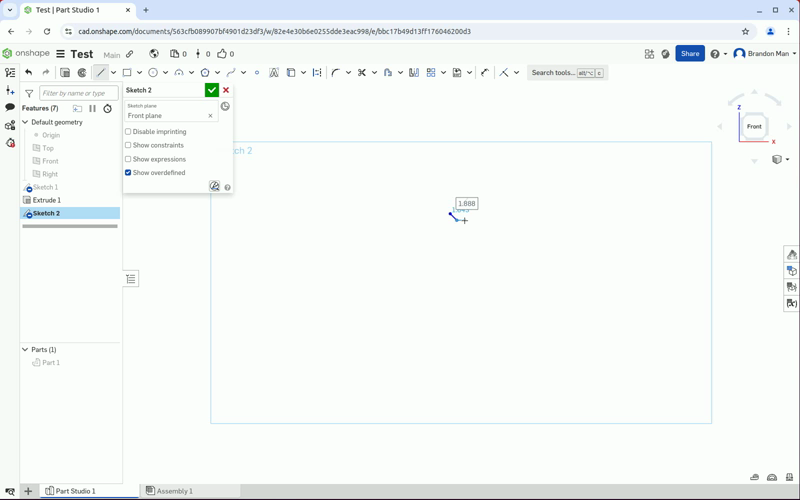
key_down(shift)
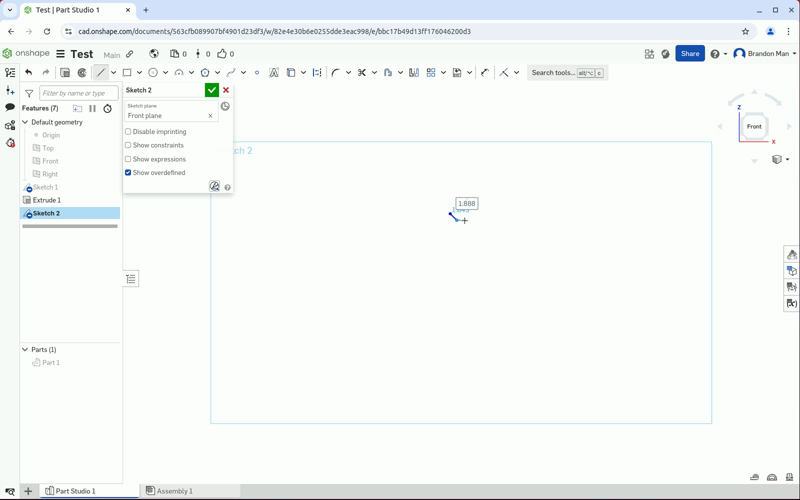
mouse_move(495, 220)
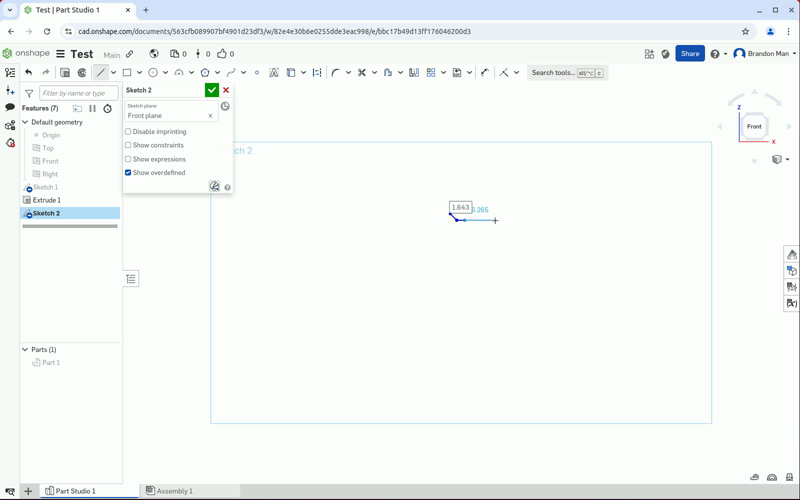
mouse_move(472, 213)
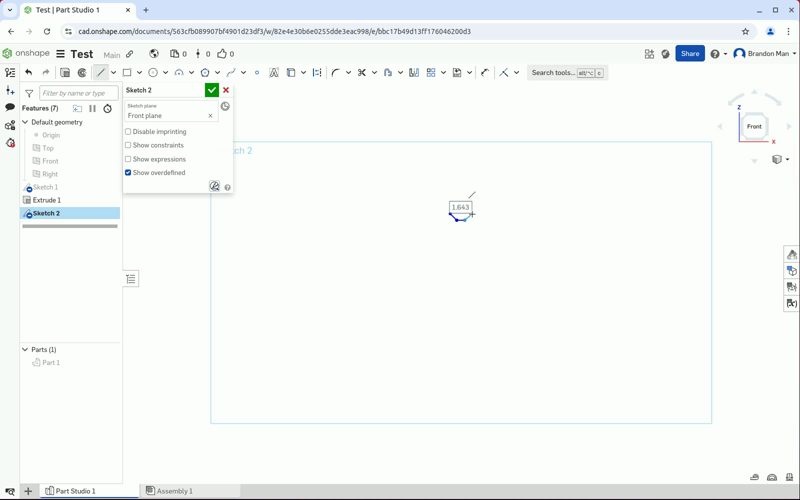
click(472, 213)
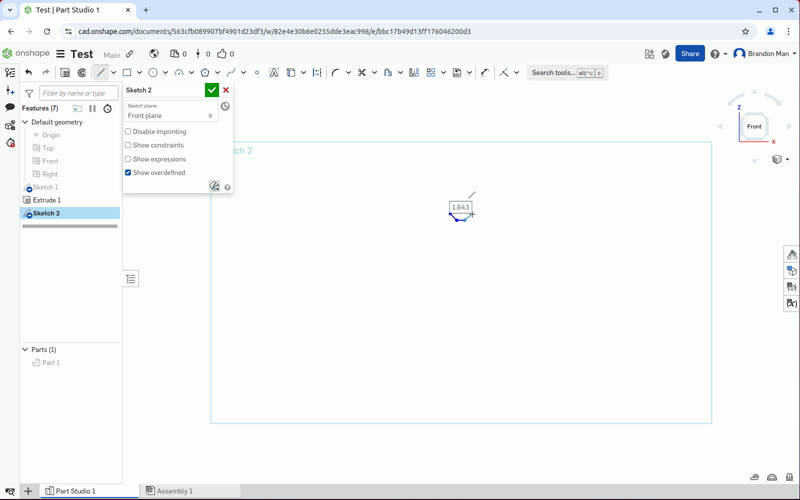
key_up(shift)
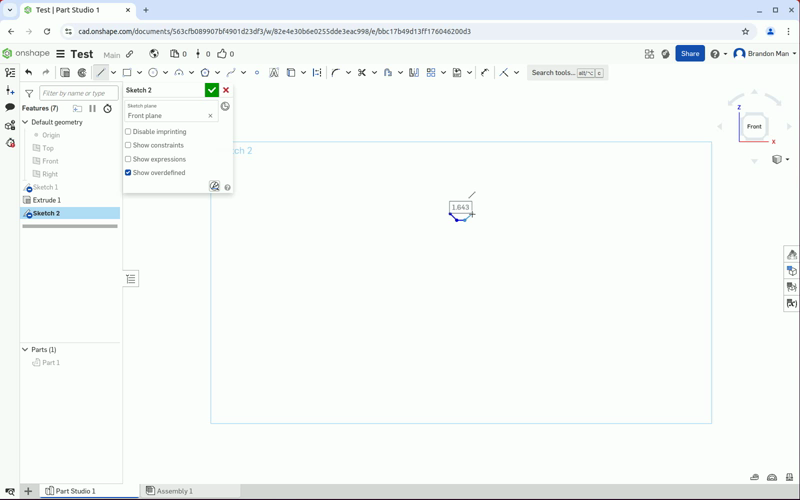
key_down(shift)
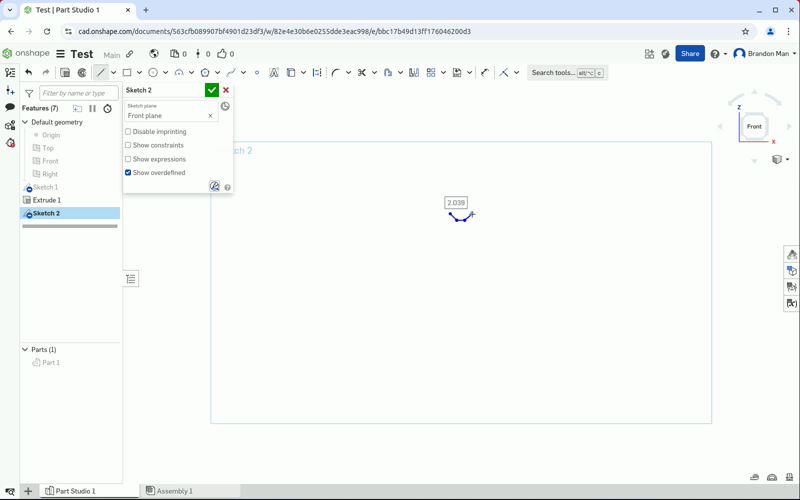
mouse_move(502, 213)
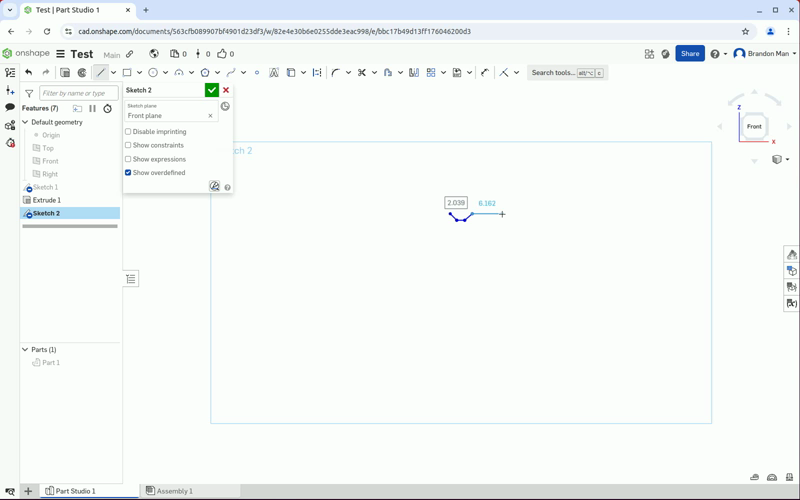
mouse_move(472, 176)
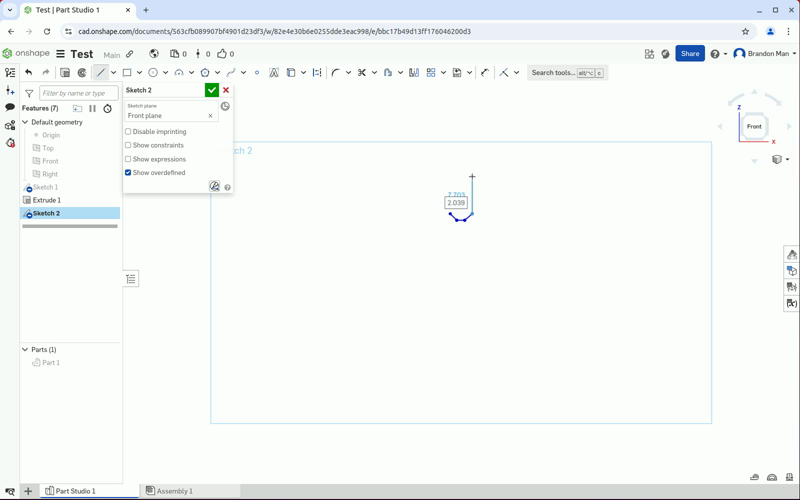
click(472, 176)
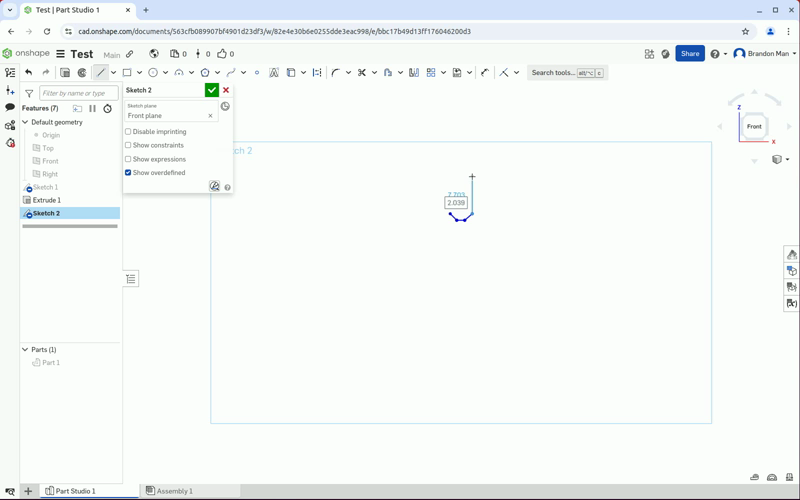
key_up(shift)
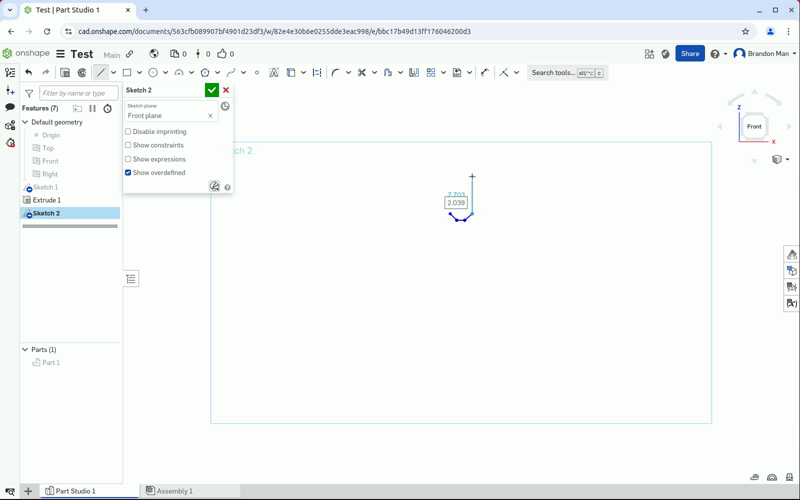
key_down(shift)
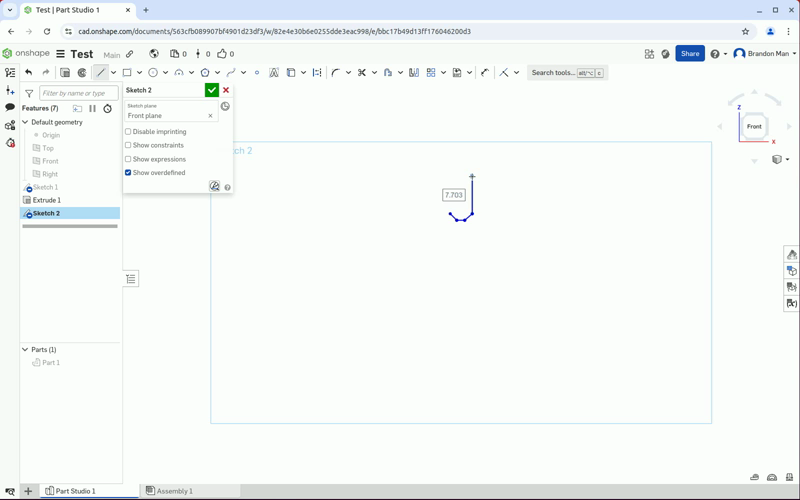
mouse_move(502, 176)
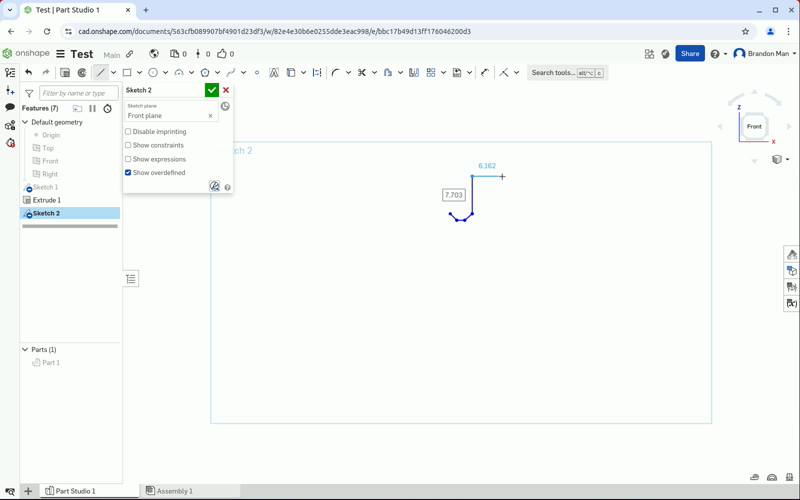
mouse_move(464, 169)
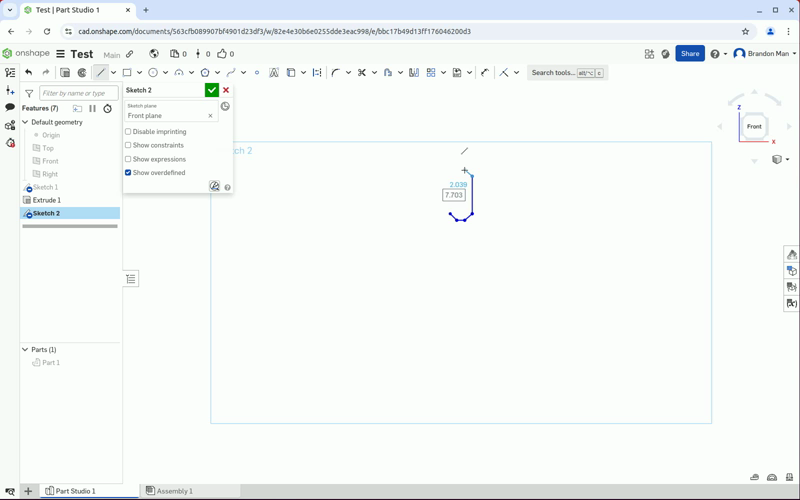
click(464, 169)
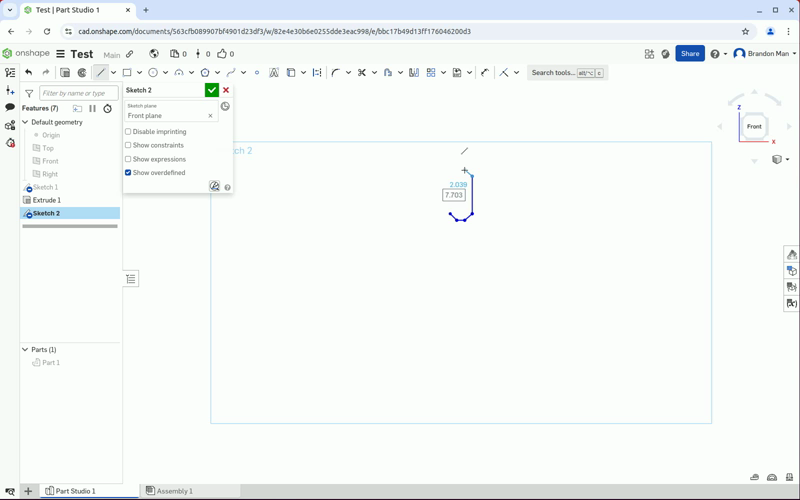
key_up(shift)
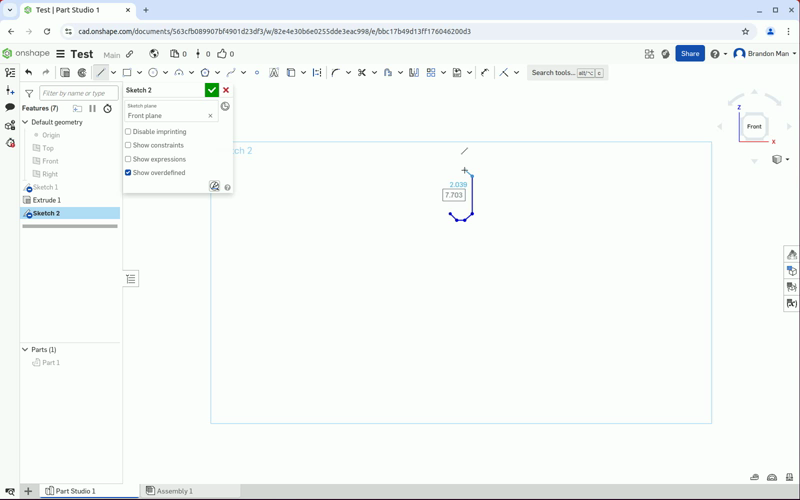
key_down(shift)
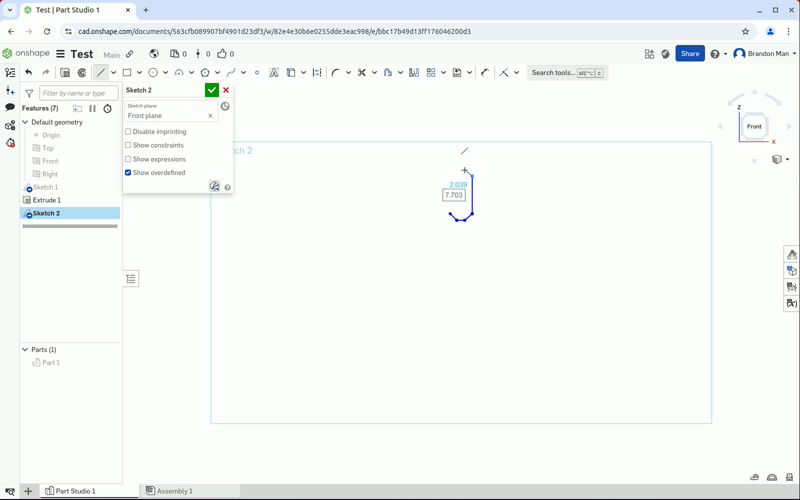
mouse_move(495, 169)
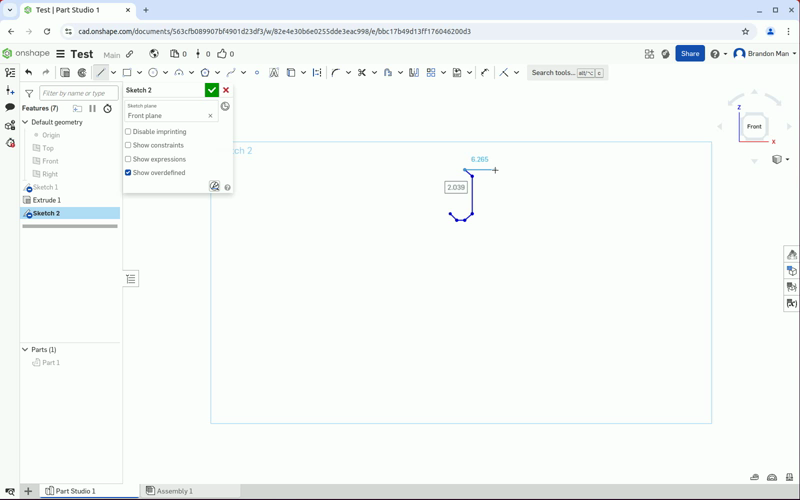
mouse_move(456, 169)
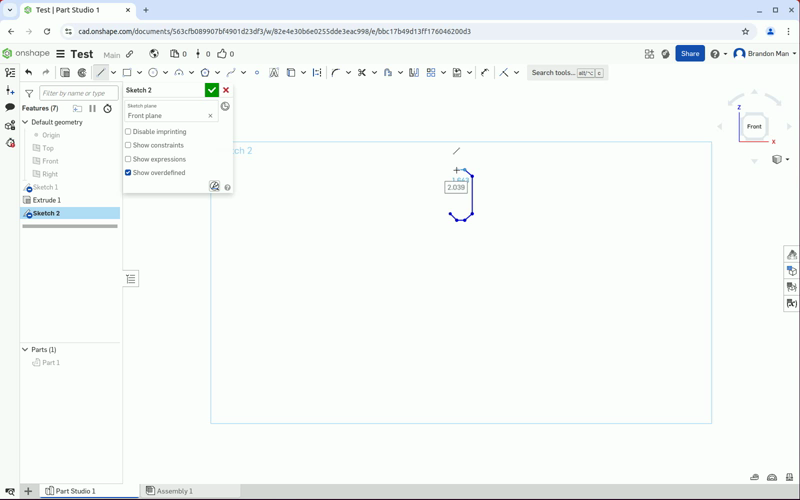
click(456, 169)
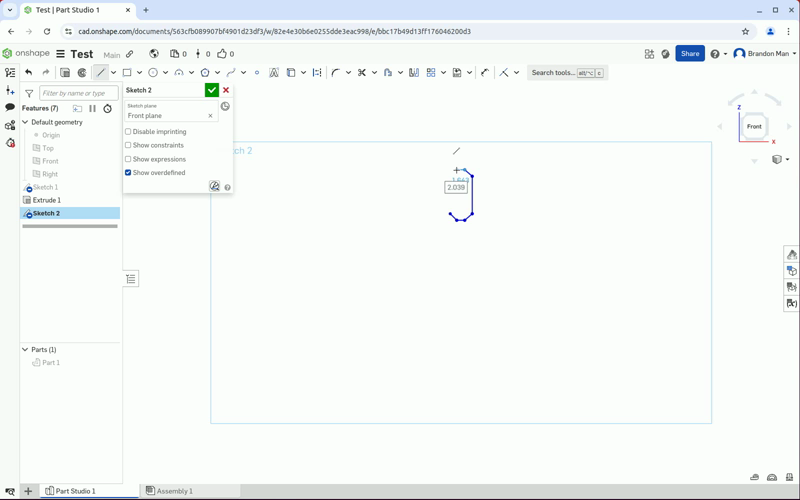
key_up(shift)
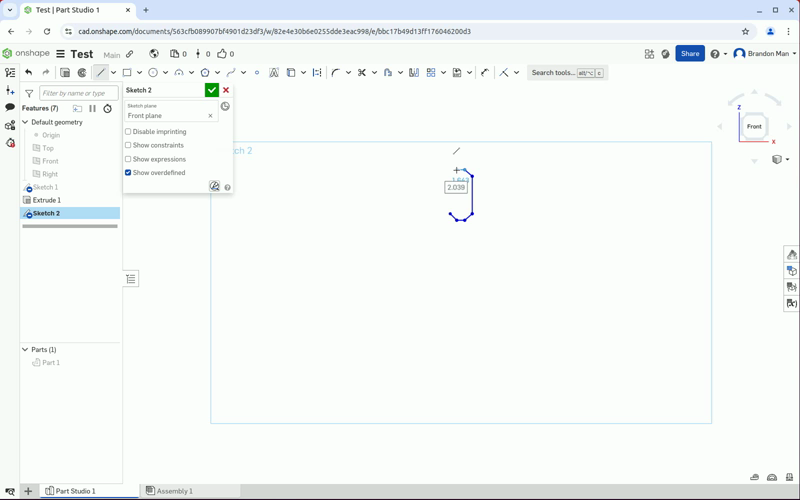
key_down(shift)
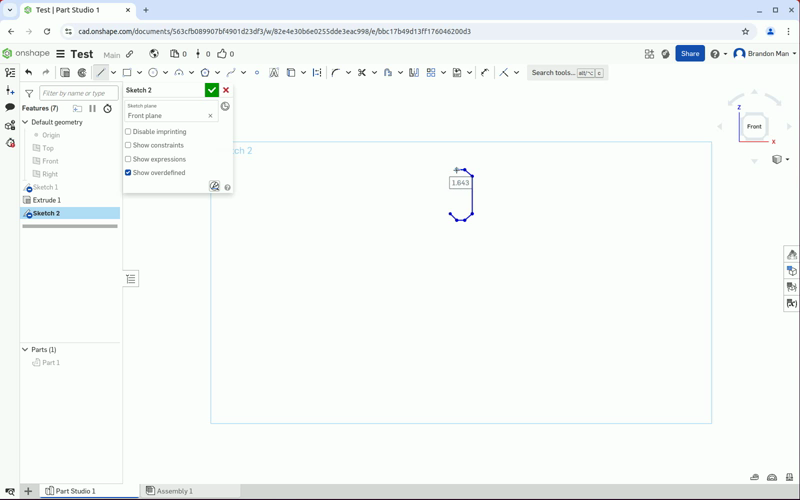
mouse_move(486, 169)
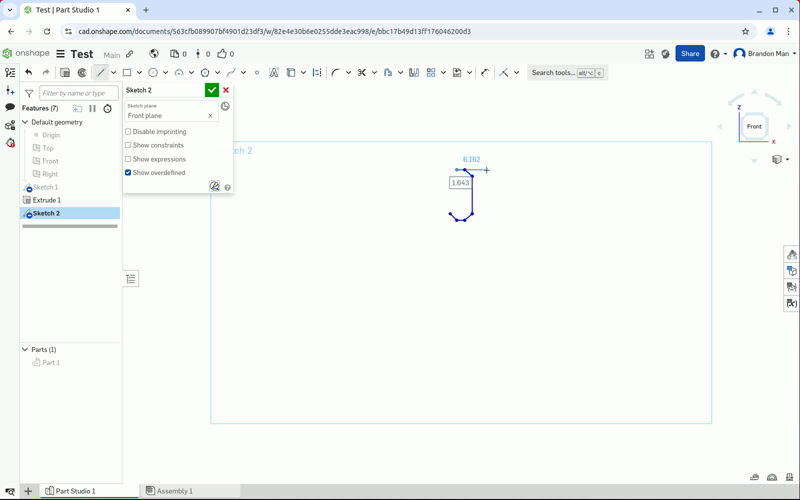
mouse_move(450, 176)
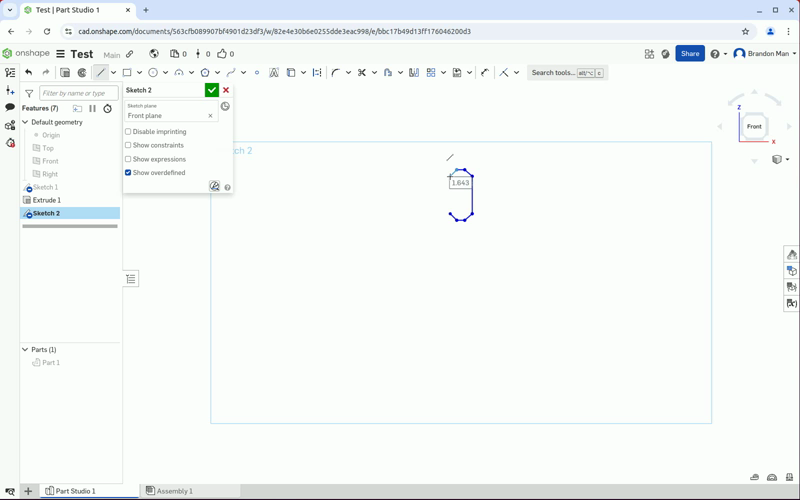
click(450, 176)
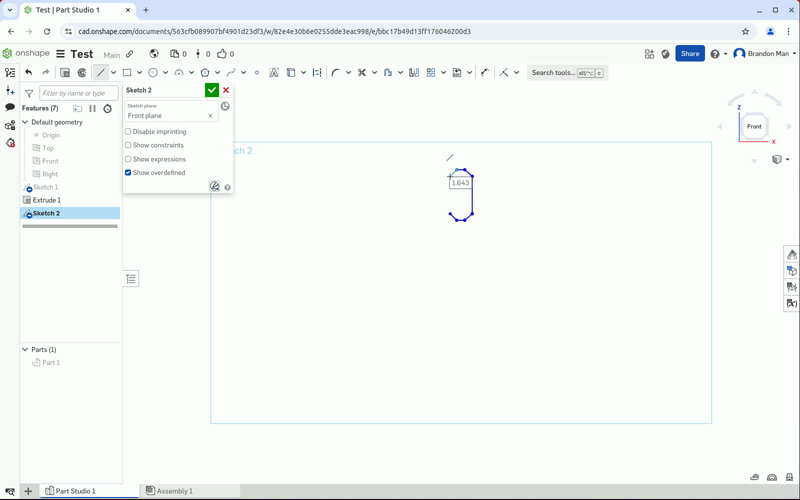
key_up(shift)
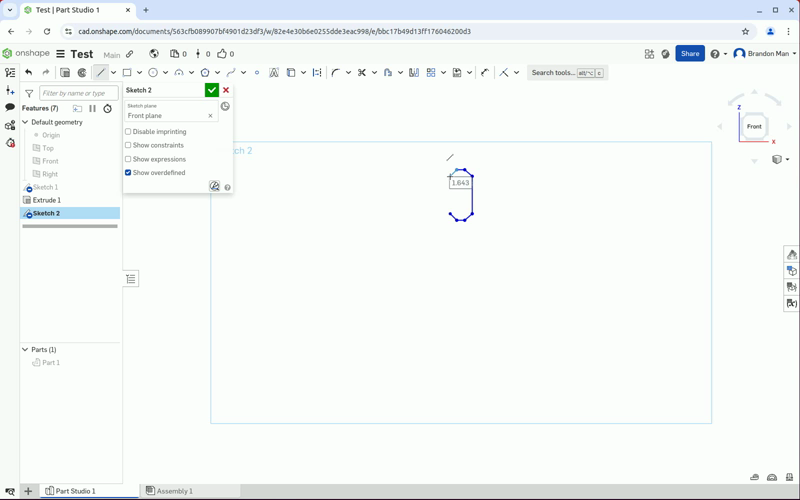
key_down(shift)
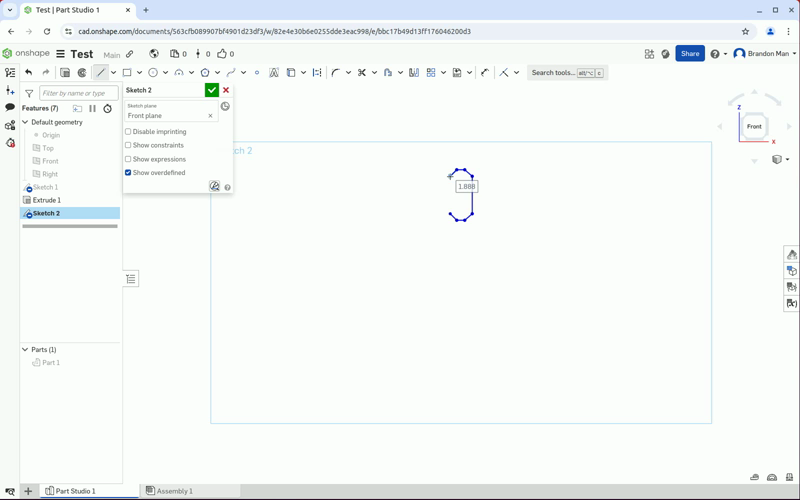
mouse_move(480, 176)
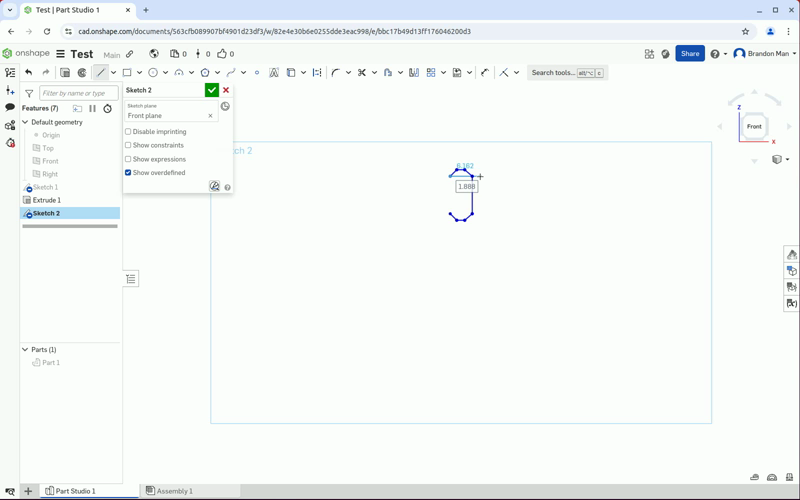
mouse_move(450, 177)
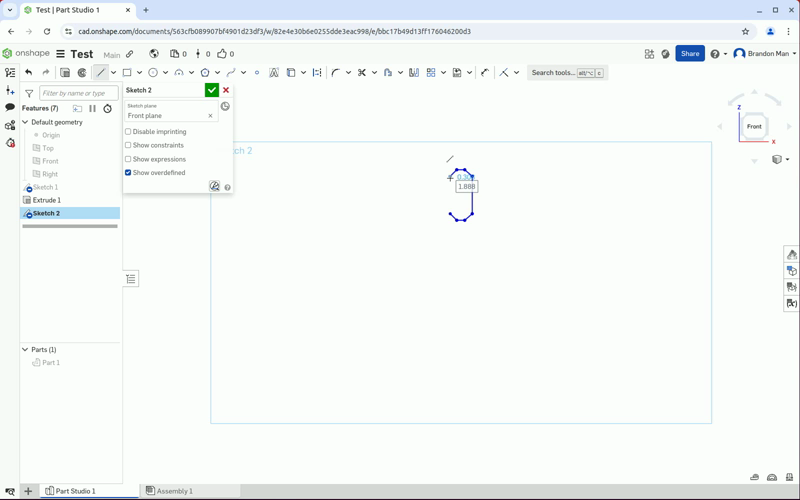
scroll(6)
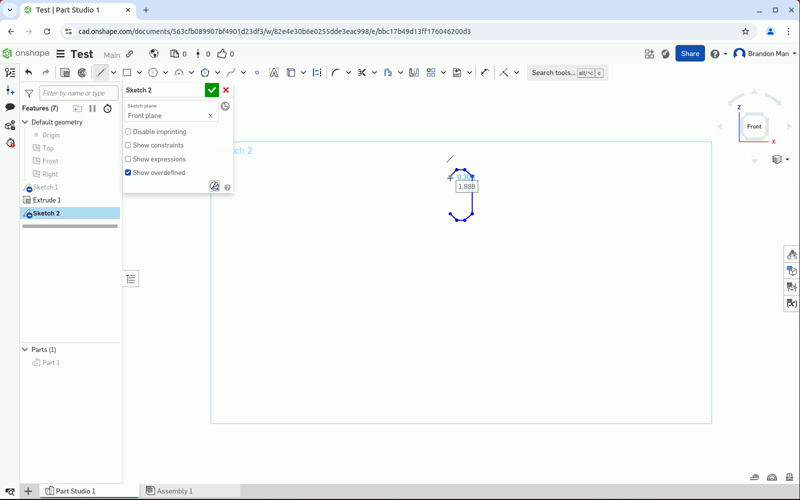
scroll(6)
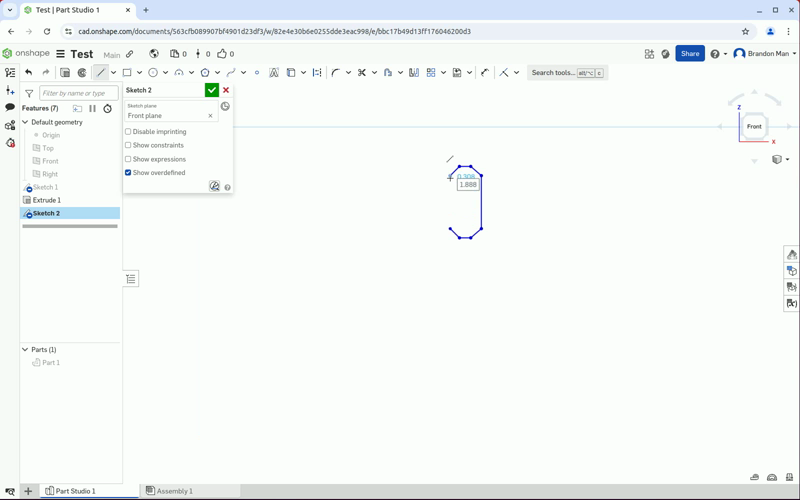
scroll(6)
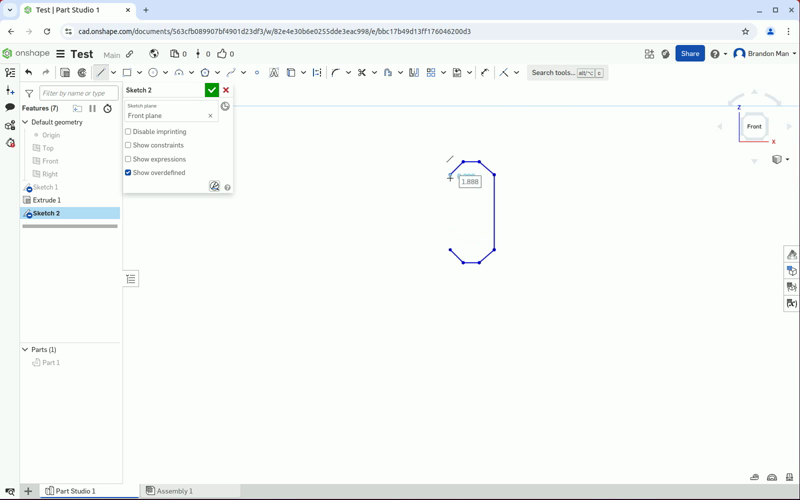
scroll(6)
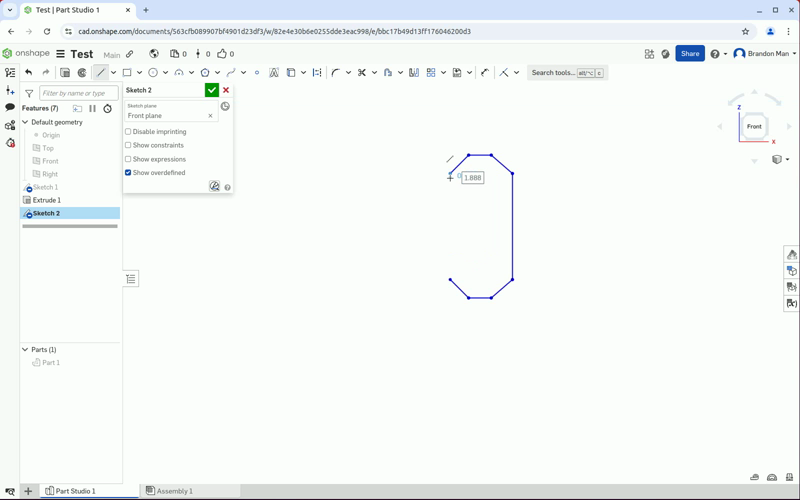
scroll(6)
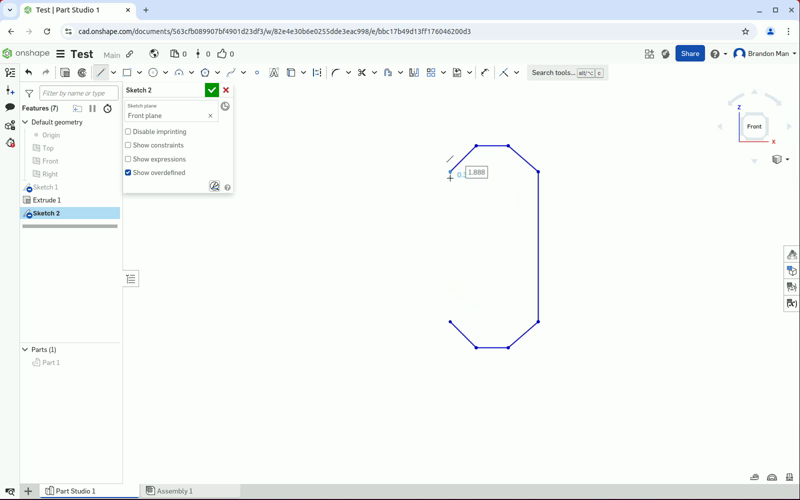
scroll(6)
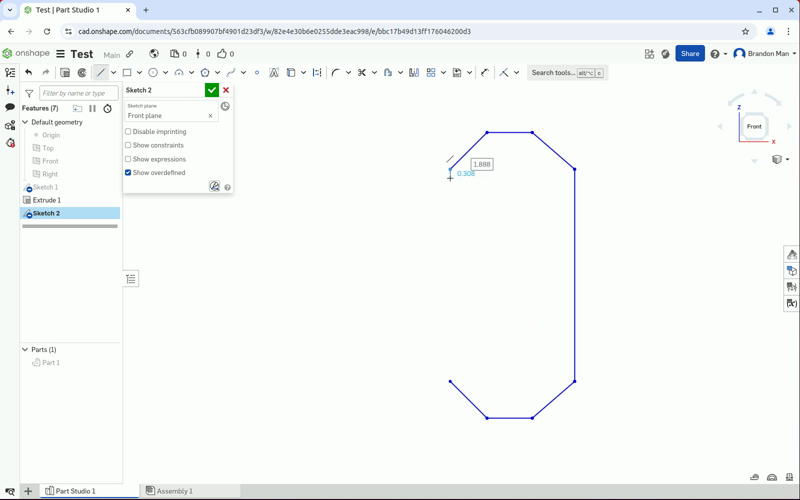
scroll(6)
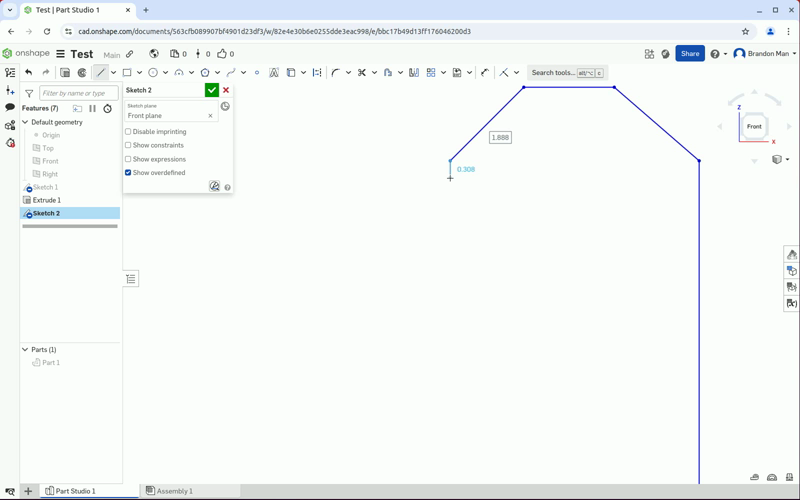
click(450, 177)
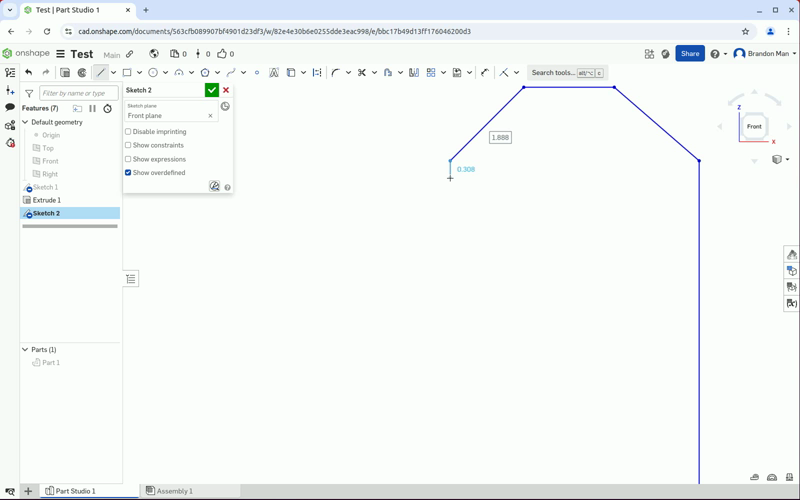
scroll(-6)
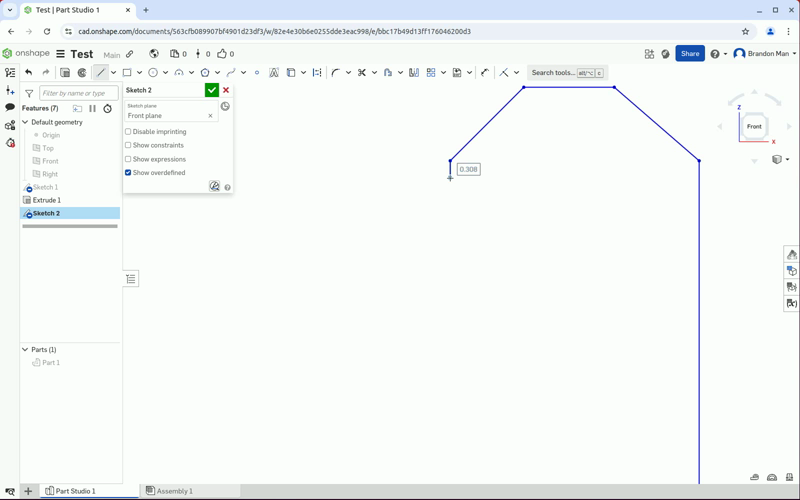
scroll(-6)
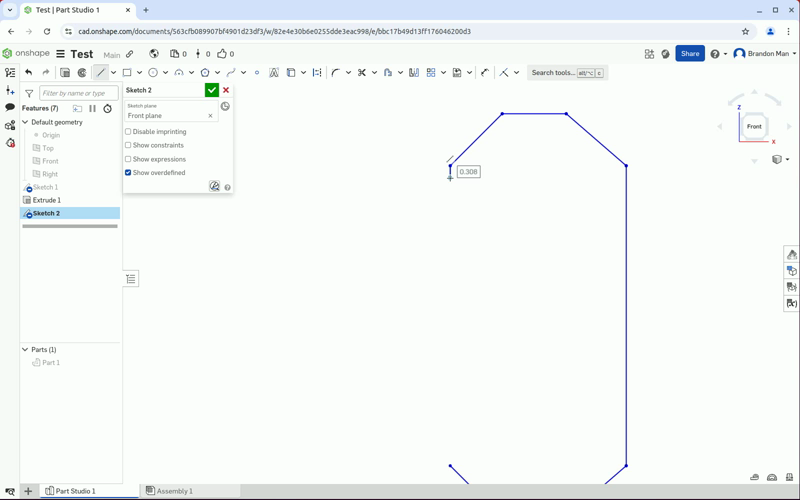
scroll(-6)
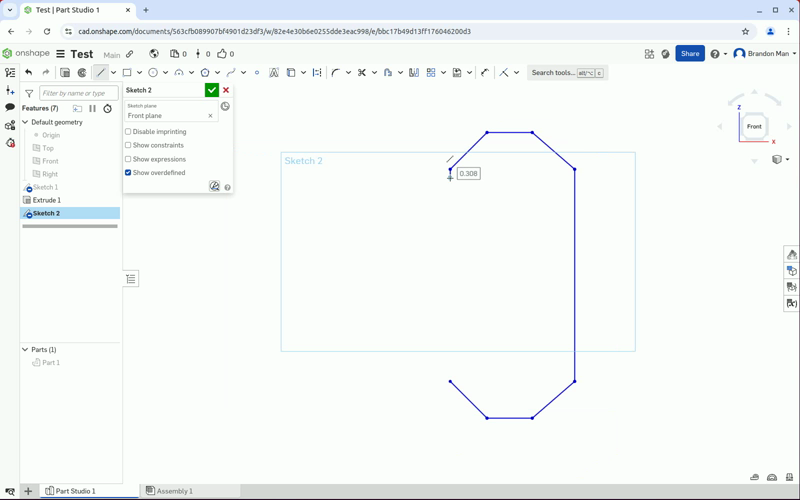
scroll(-6)
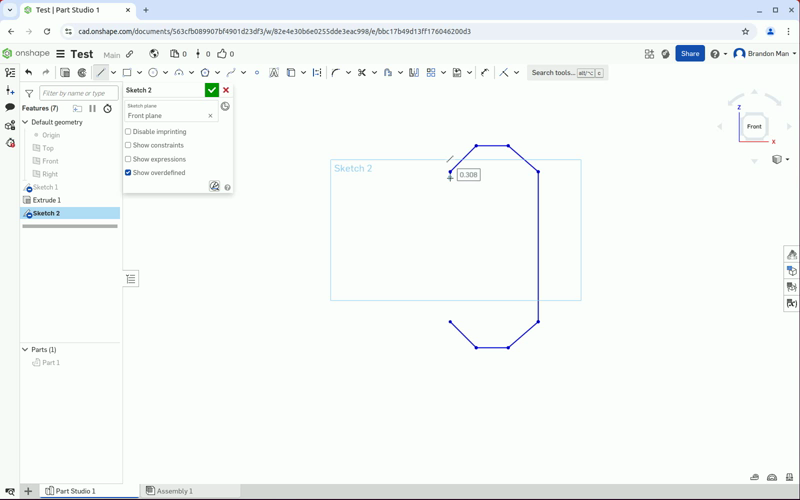
scroll(-6)
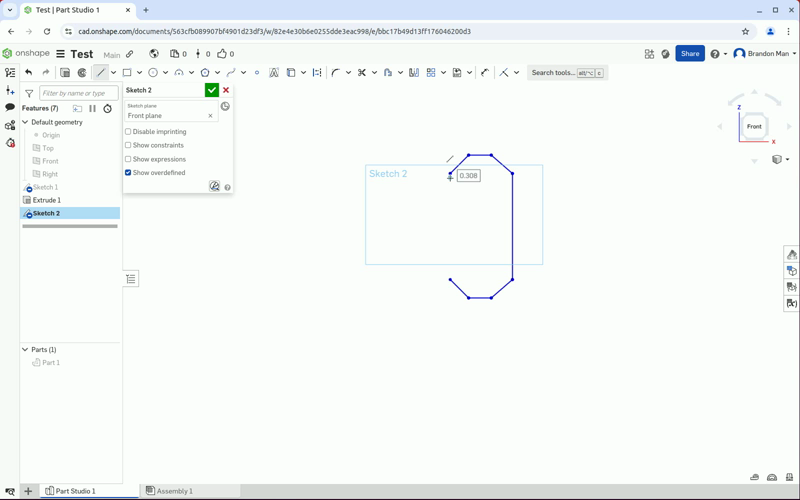
scroll(-6)
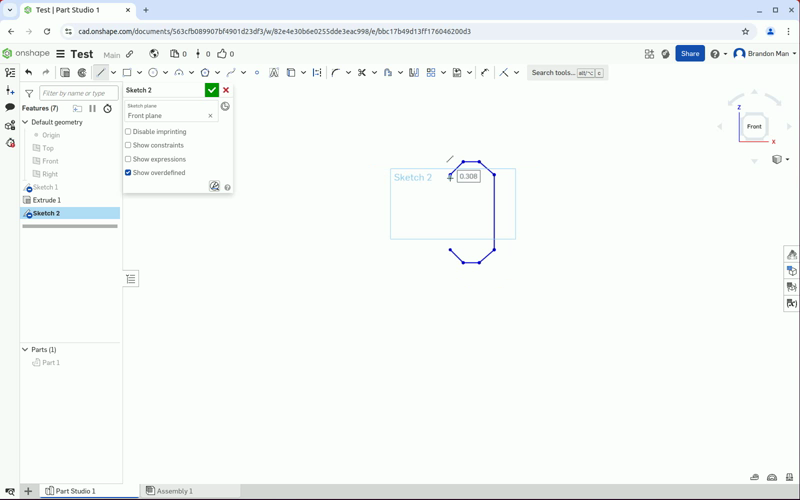
scroll(-6)
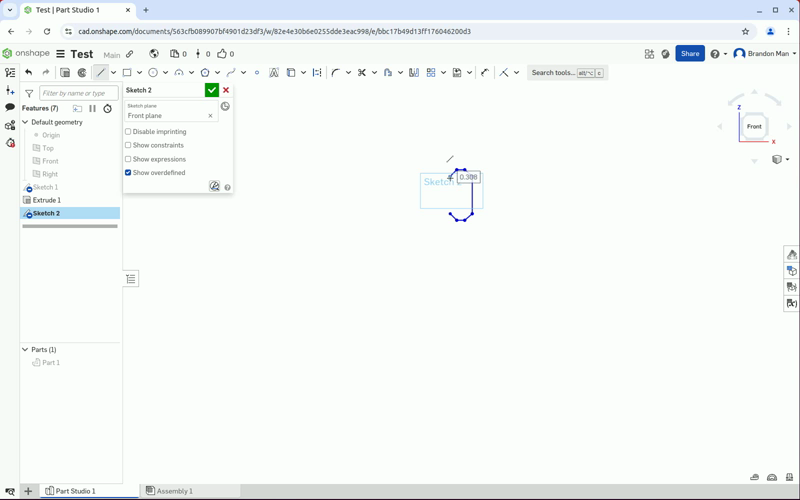
key_up(shift)
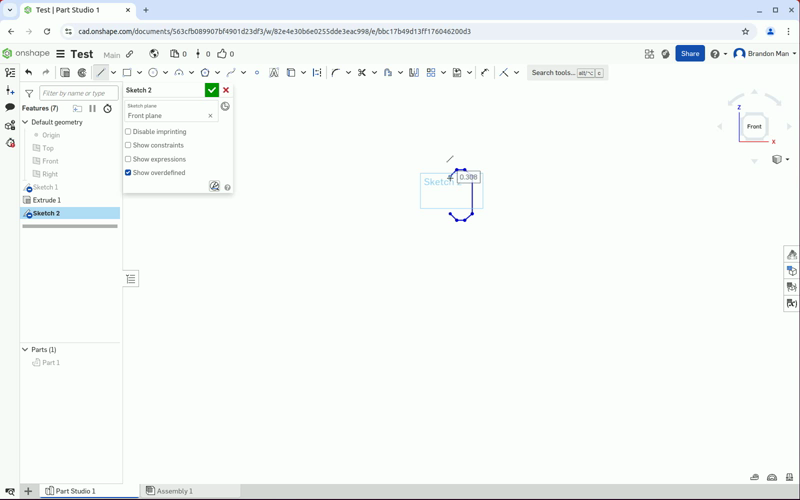
key_down(shift)
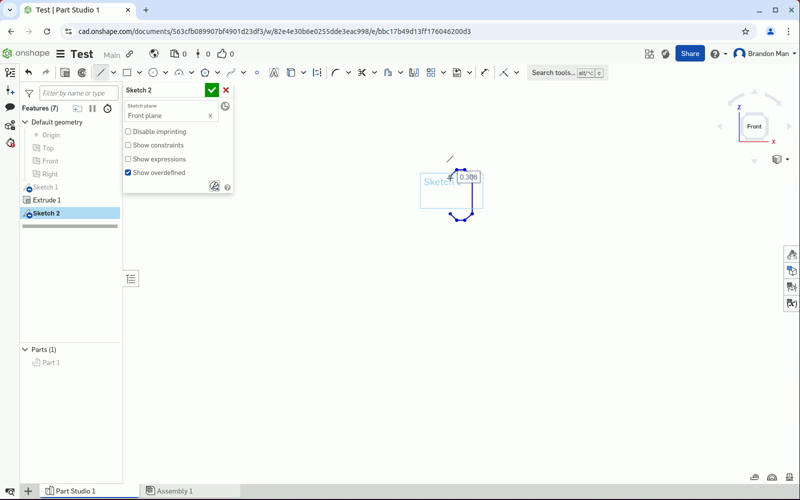
mouse_move(480, 177)
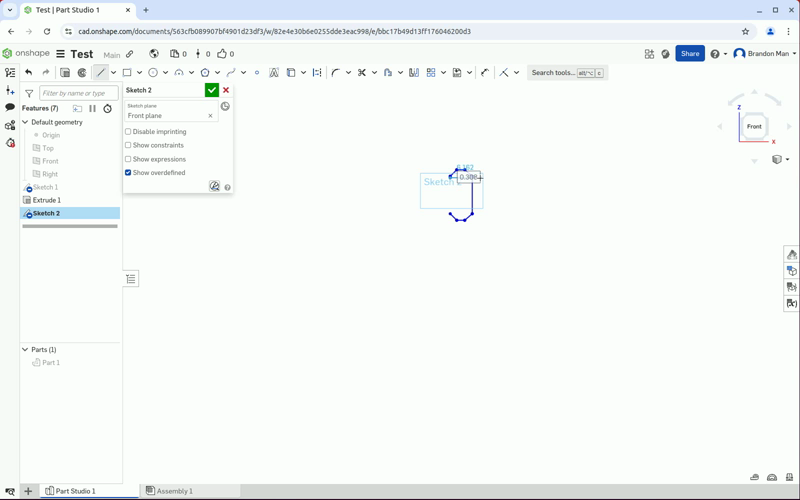
mouse_move(450, 211)
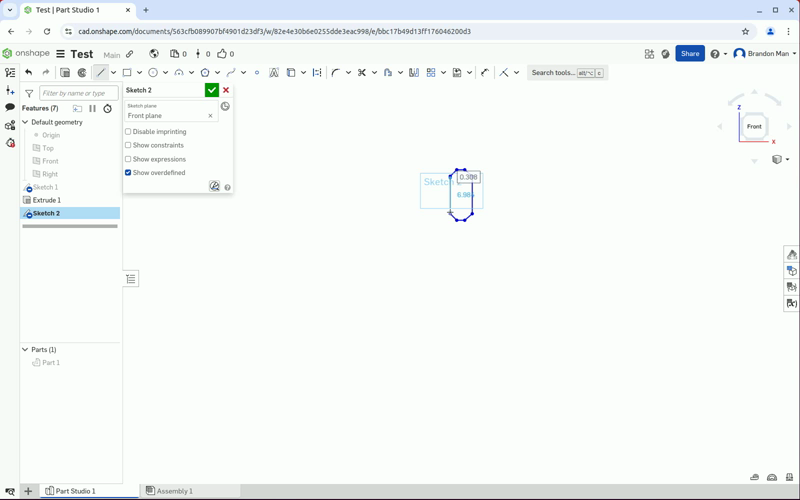
scroll(6)
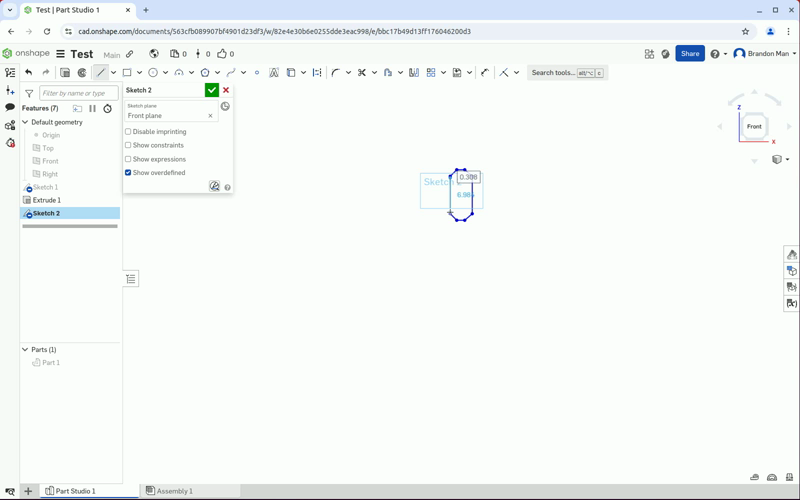
scroll(6)
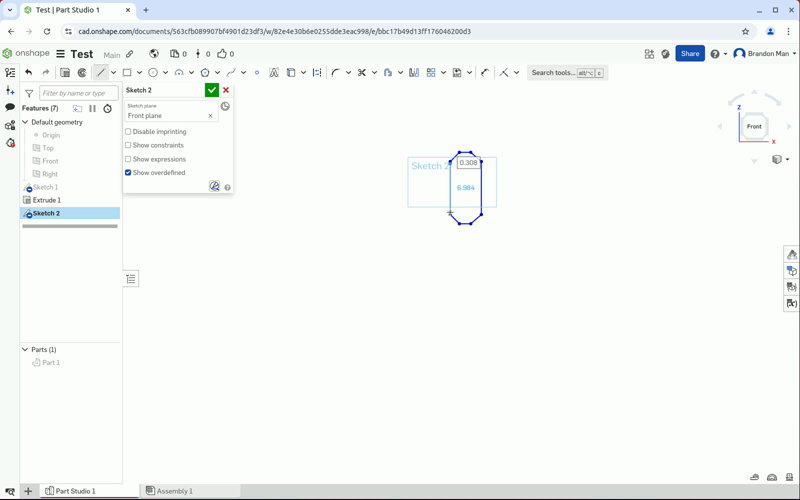
scroll(6)
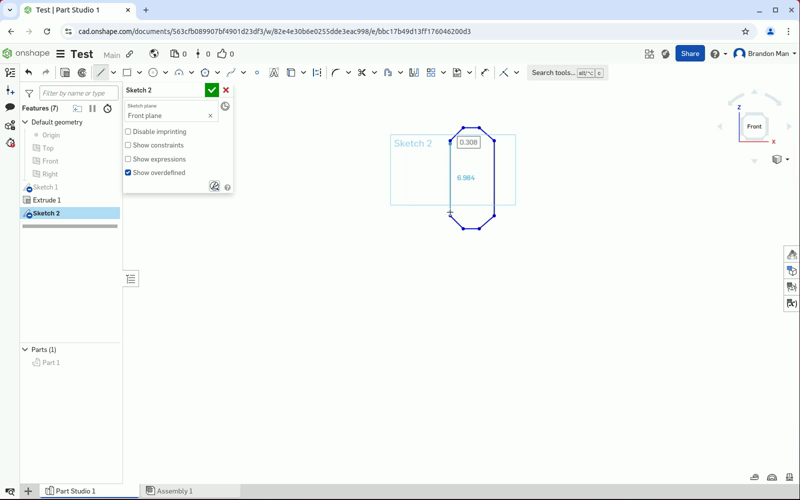
scroll(6)
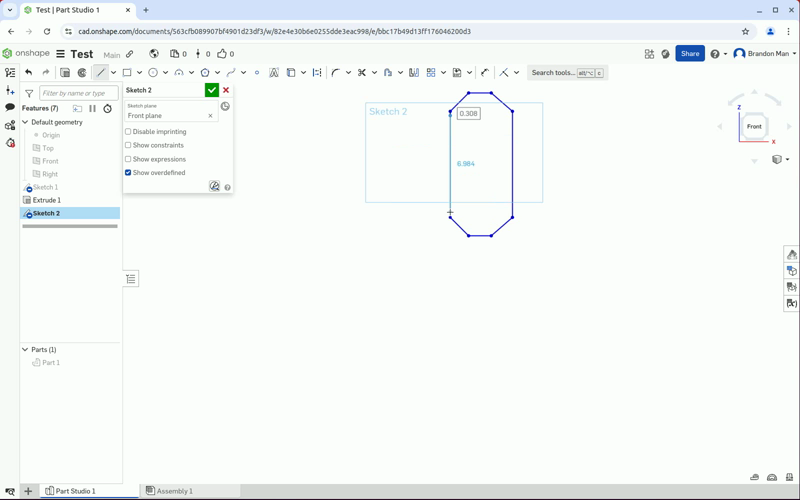
scroll(6)
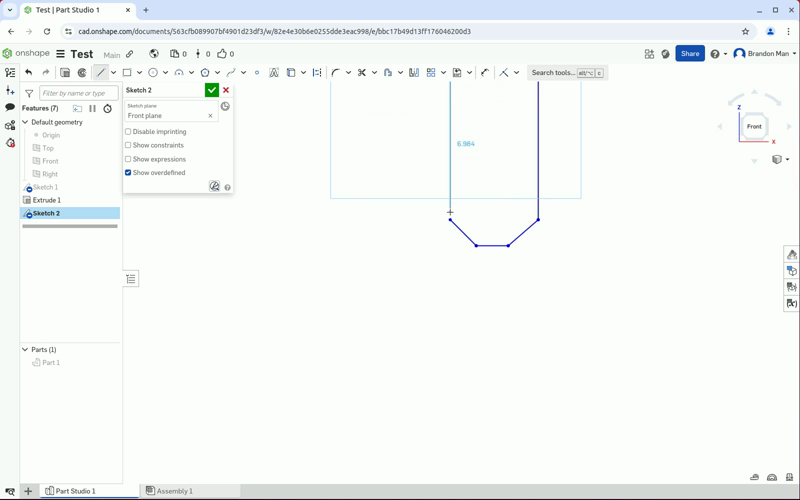
scroll(6)
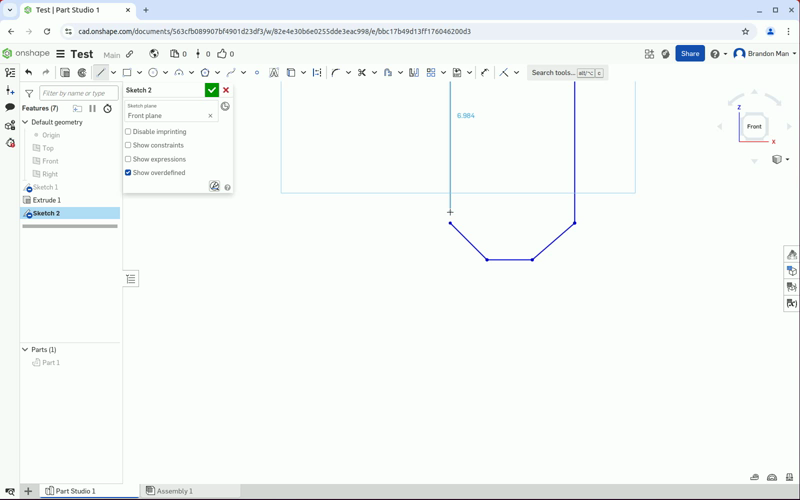
scroll(6)
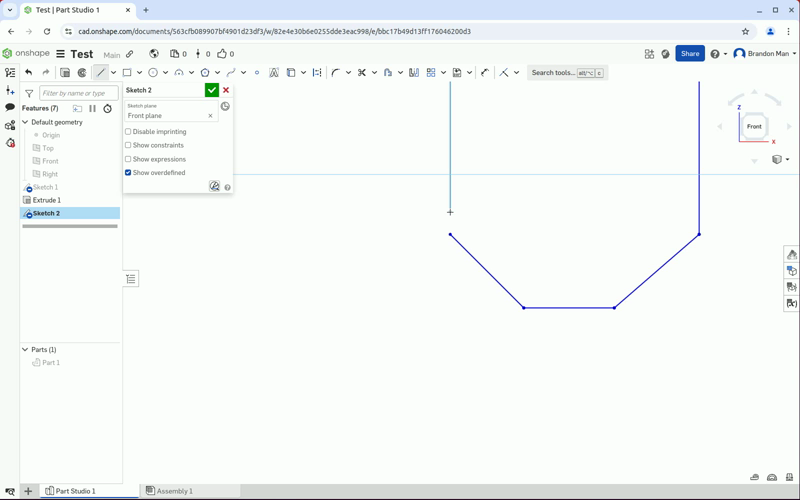
click(450, 211)
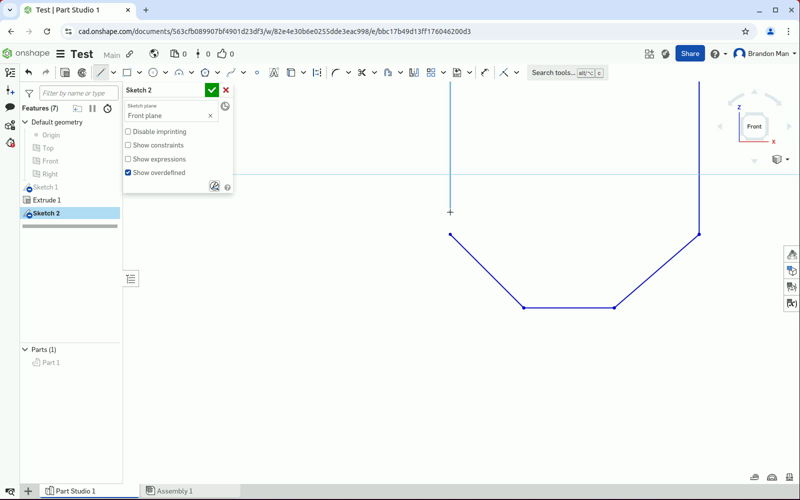
scroll(-6)
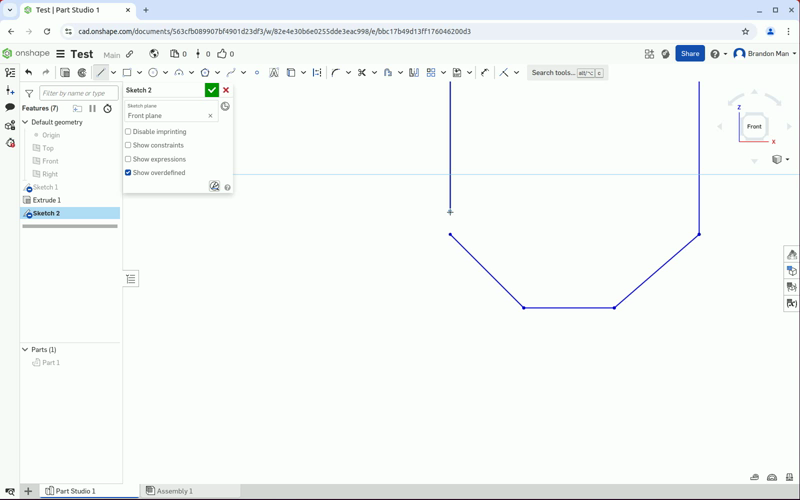
scroll(-6)
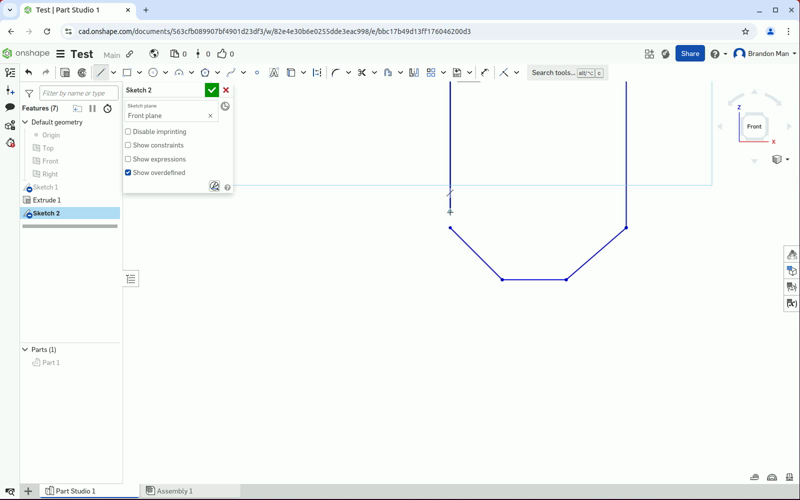
scroll(-6)
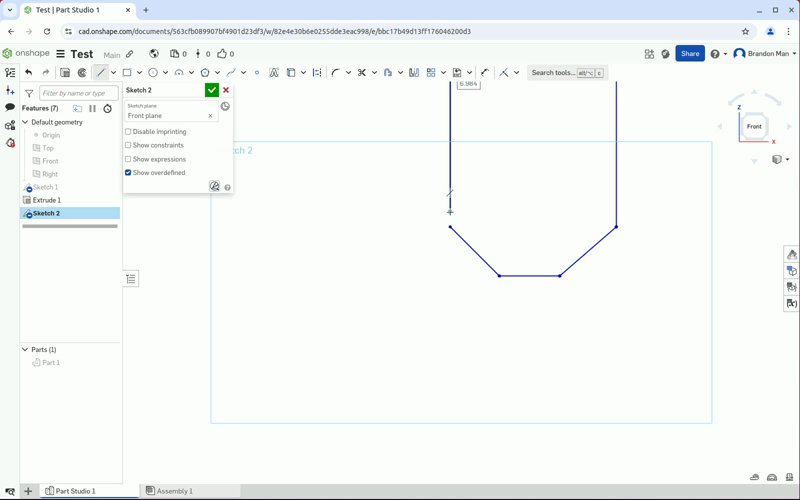
scroll(-6)
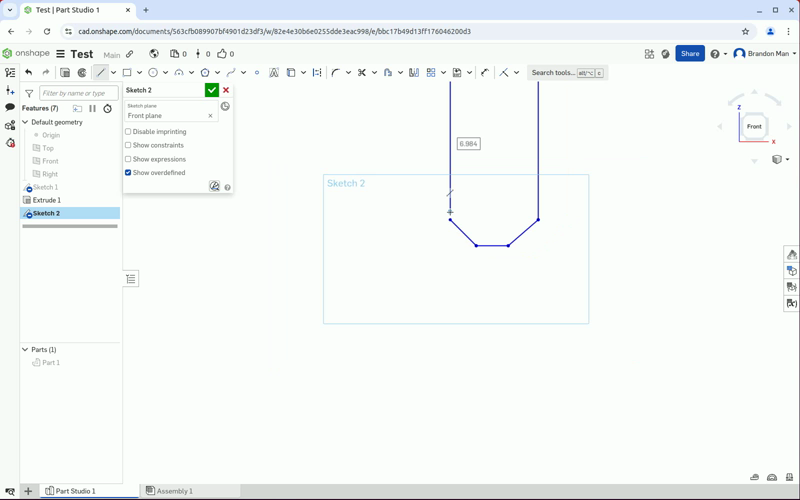
scroll(-6)
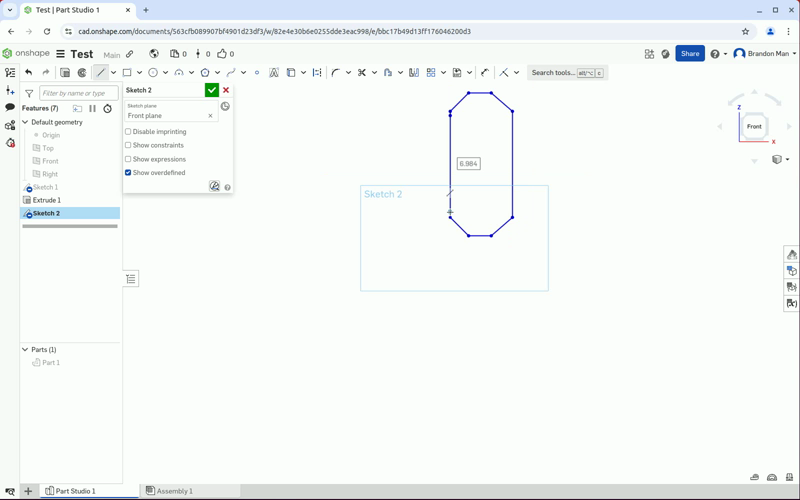
scroll(-6)
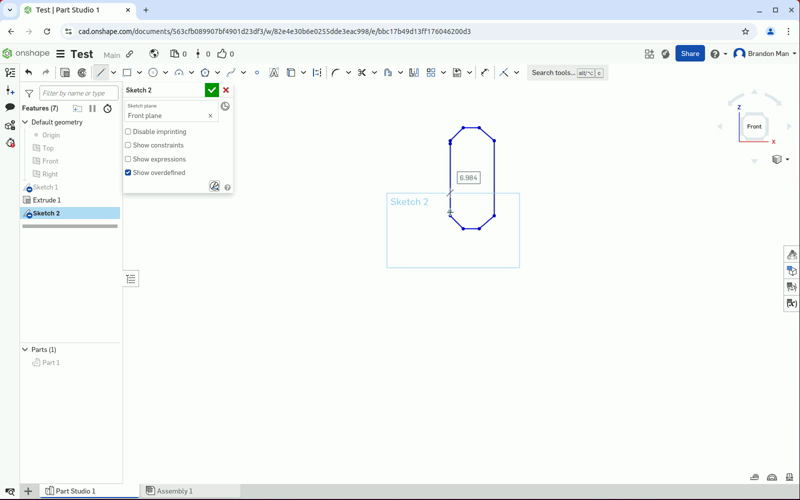
scroll(-6)
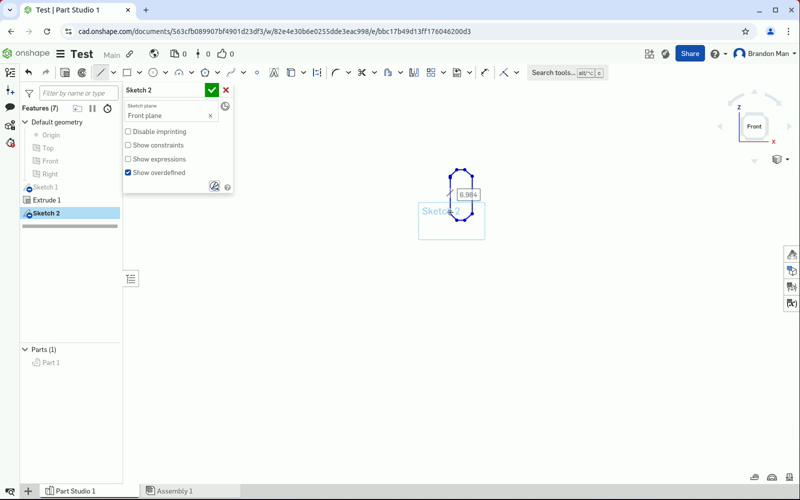
key_up(shift)
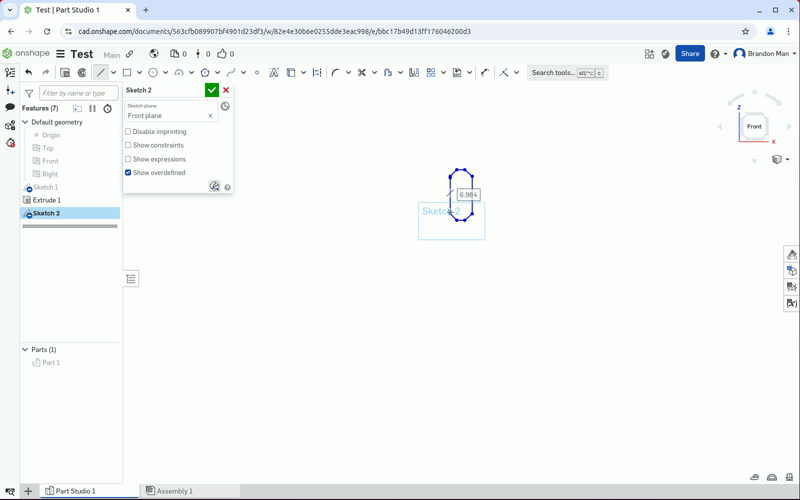
mouse_move(480, 211)
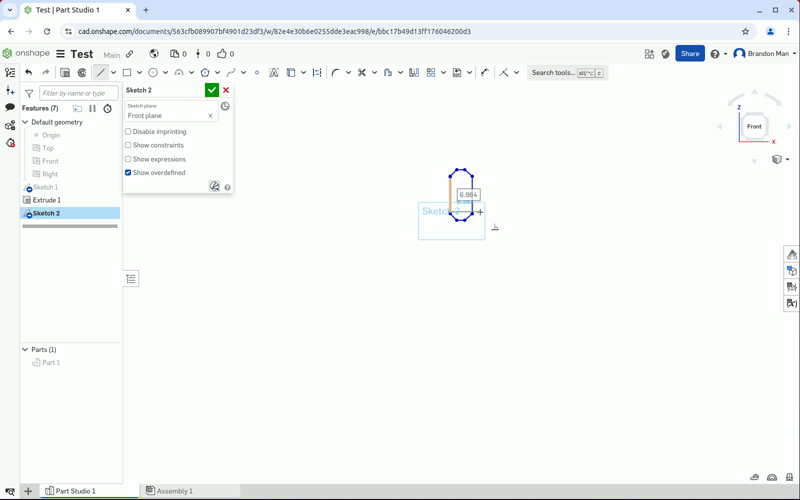
key_down(shift)
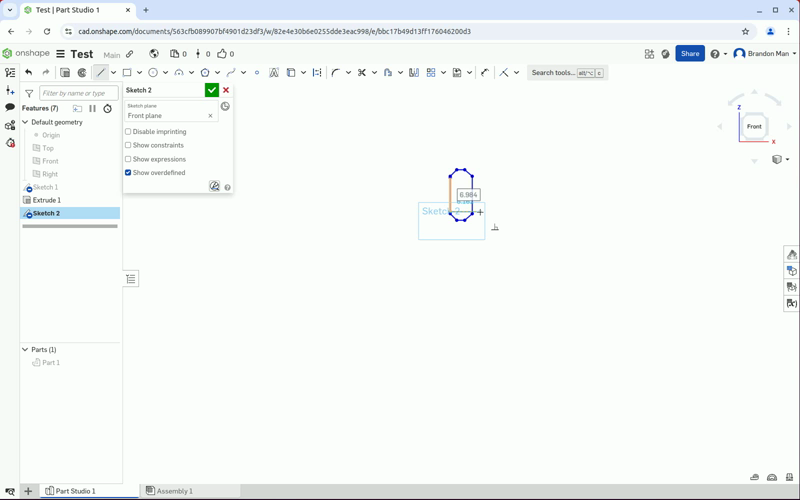
mouse_move(450, 213)
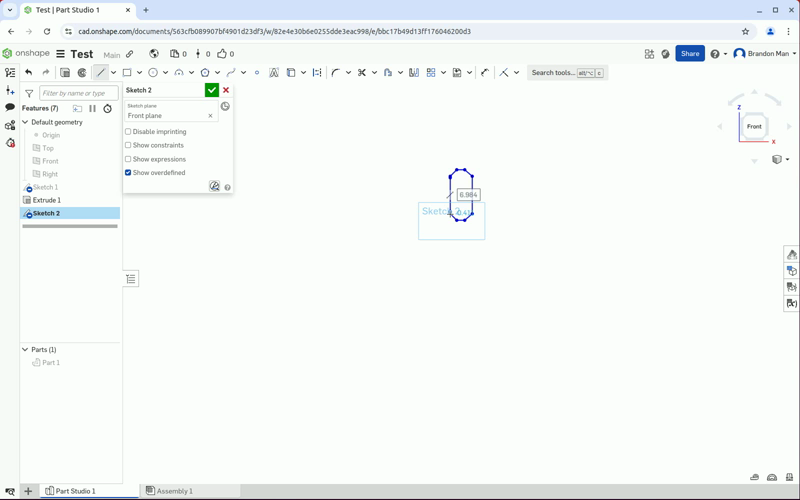
scroll(6)
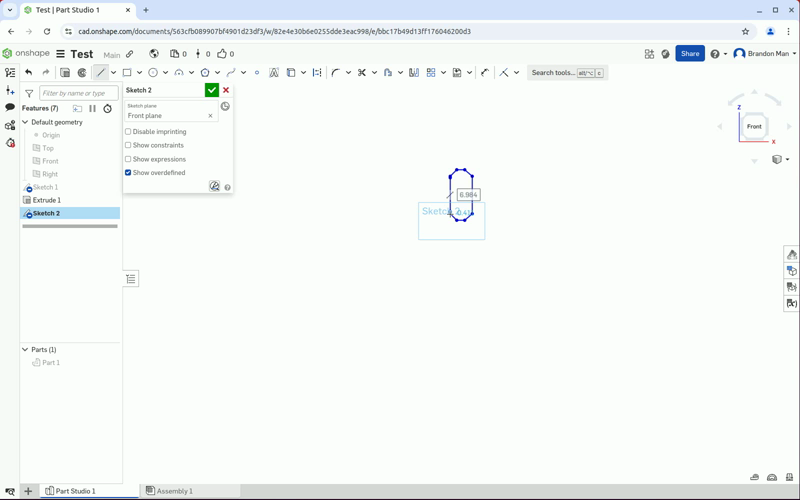
scroll(6)
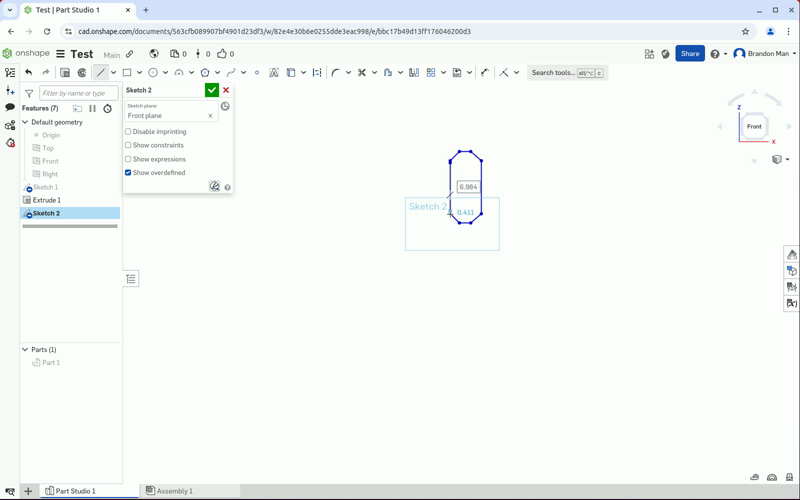
scroll(6)
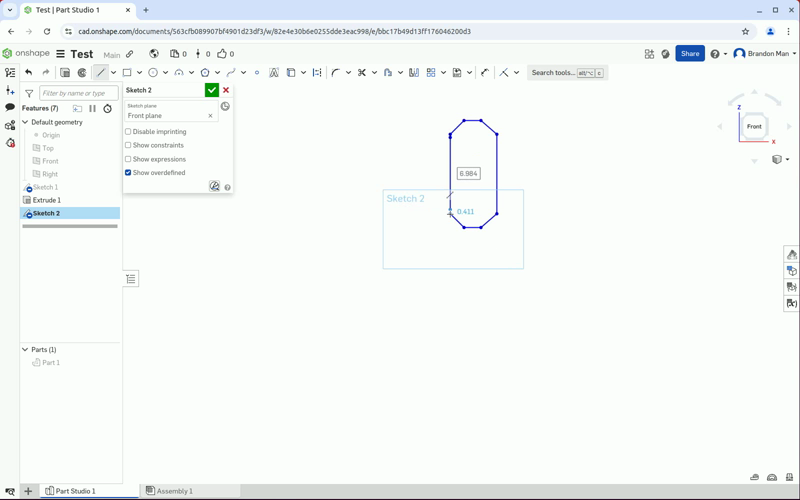
scroll(6)
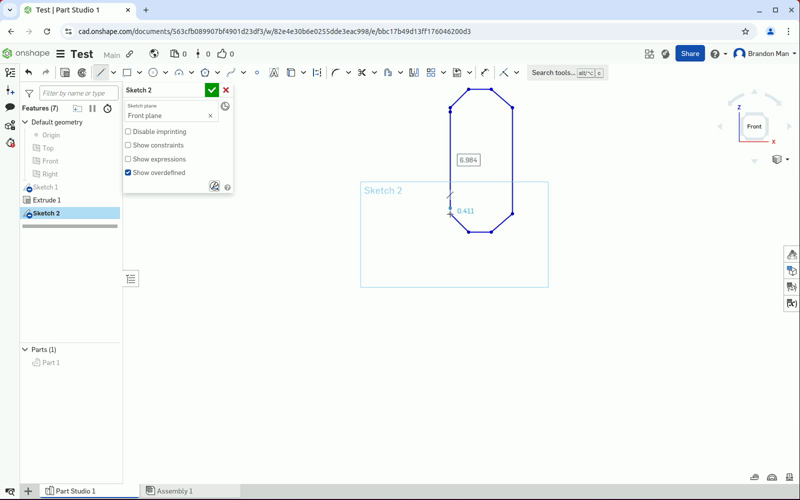
scroll(6)
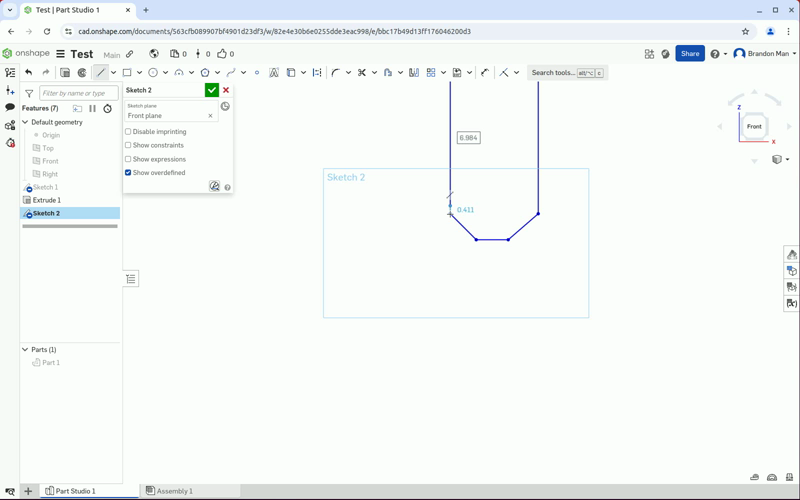
scroll(6)
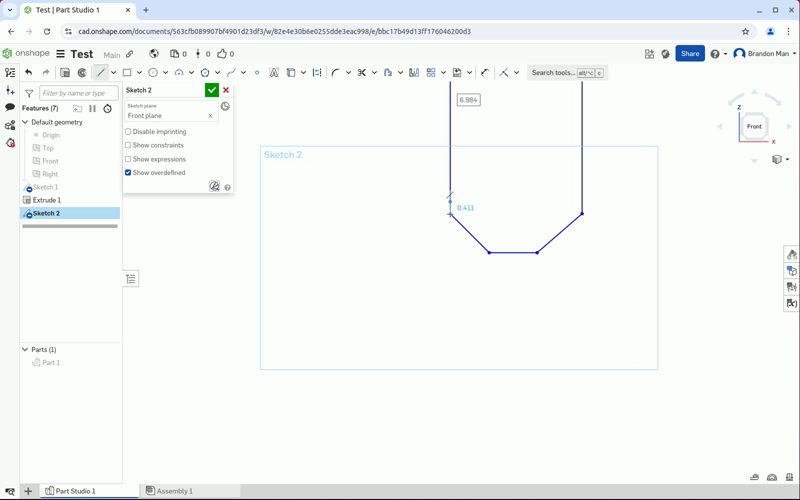
scroll(6)
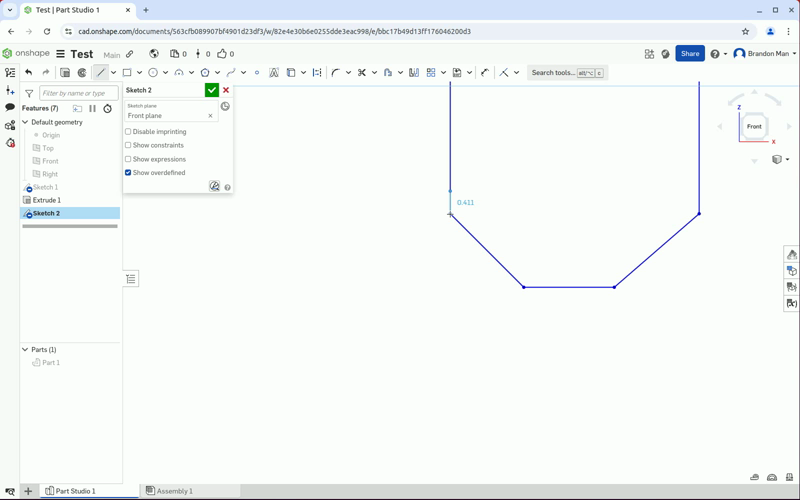
key_up(shift)
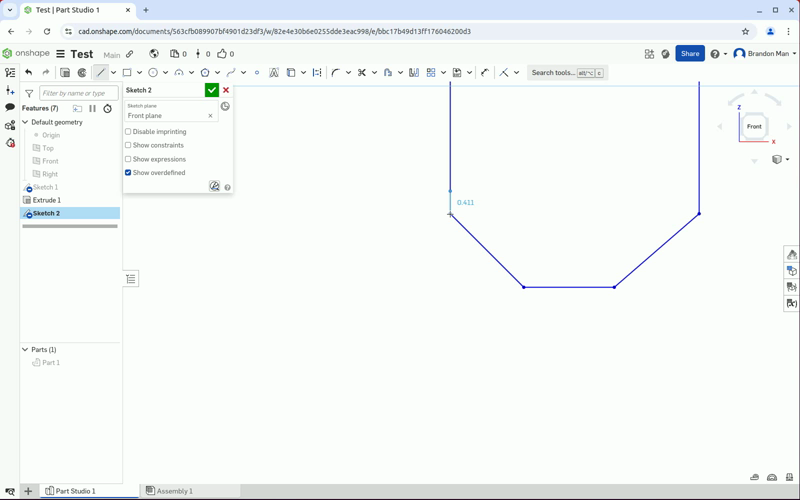
click(450, 213)
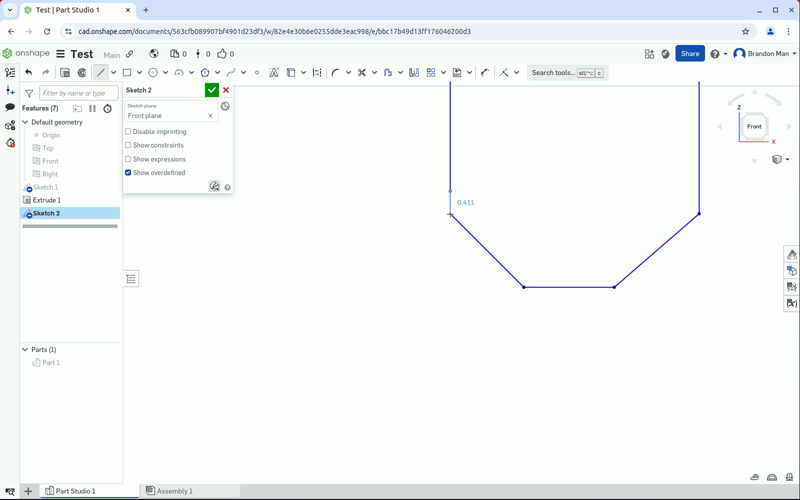
scroll(-6)
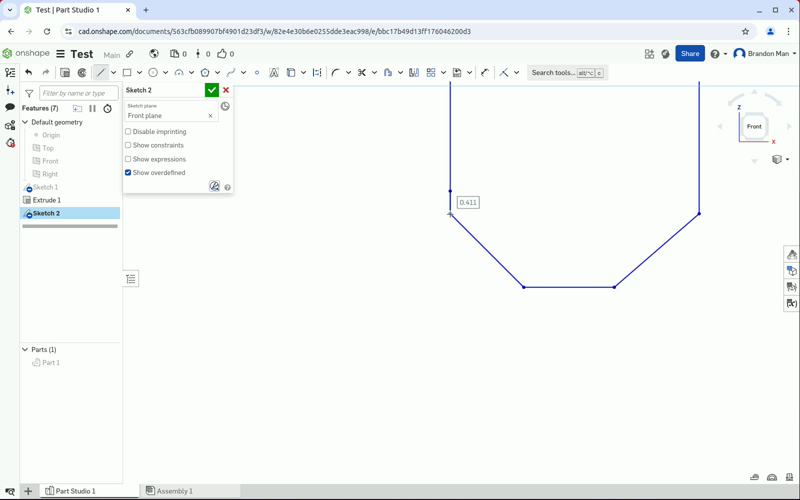
scroll(-6)
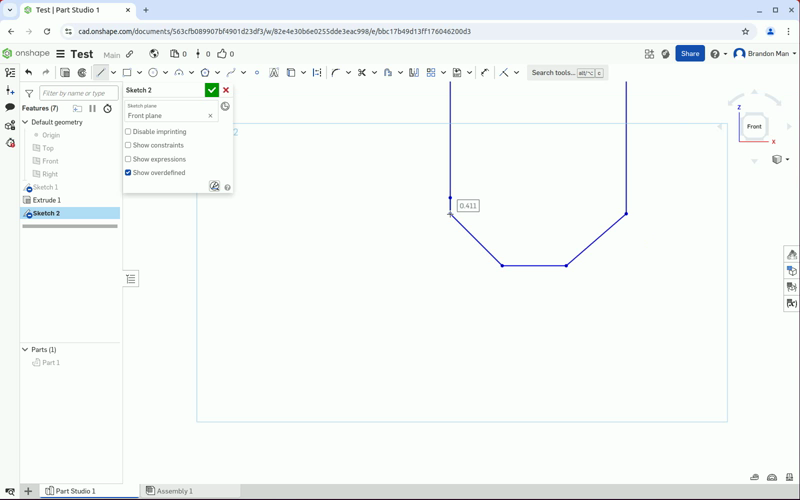
scroll(-6)
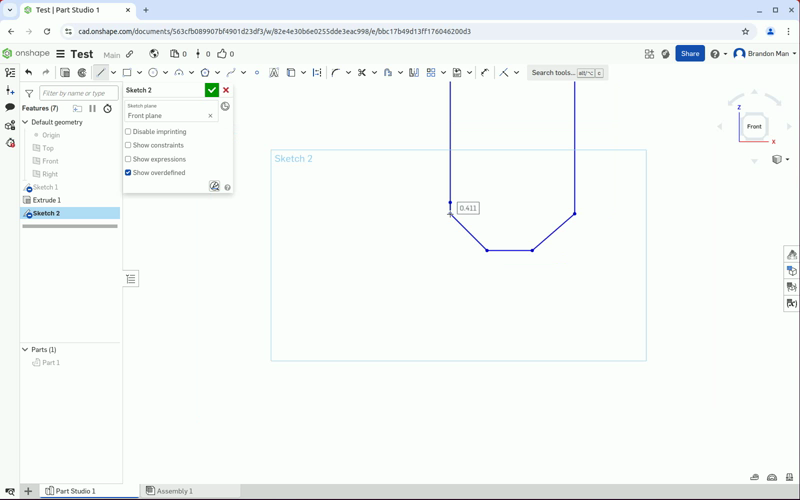
scroll(-6)
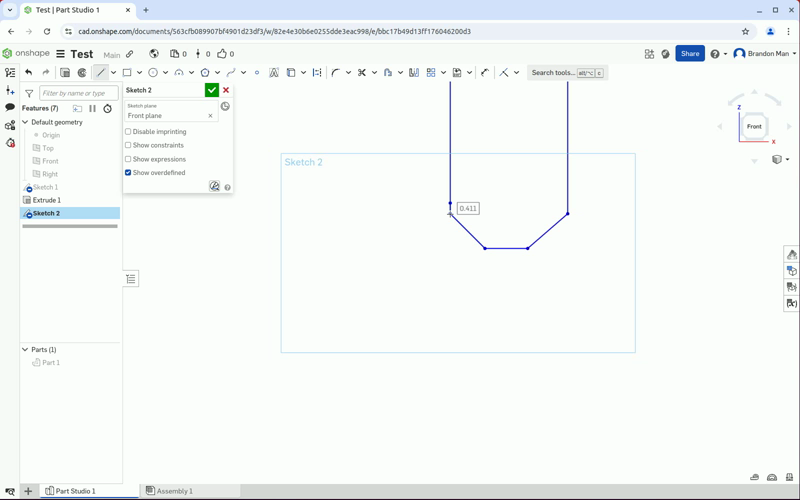
scroll(-6)
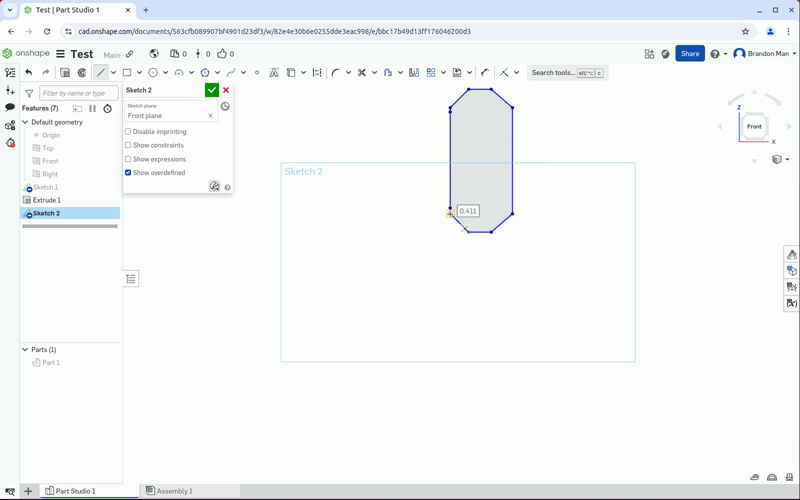
scroll(-6)
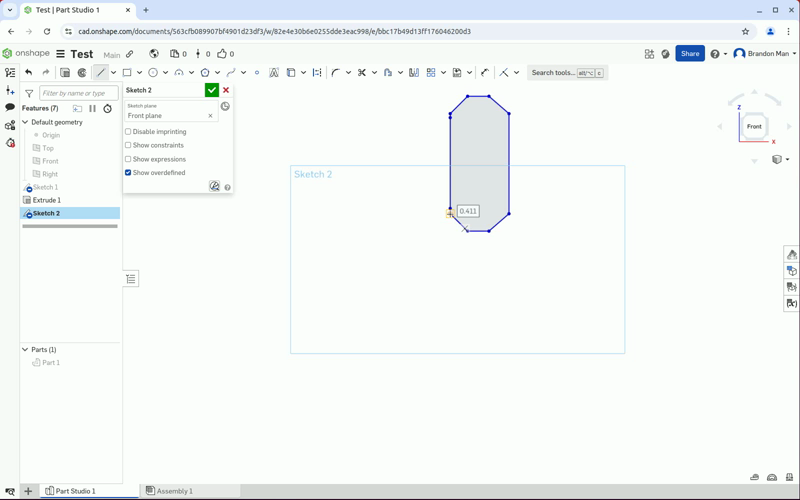
scroll(-6)
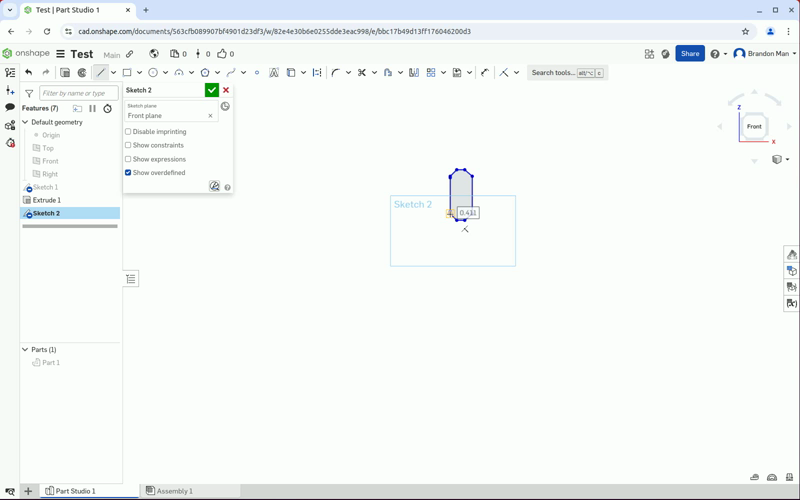
key(esc)
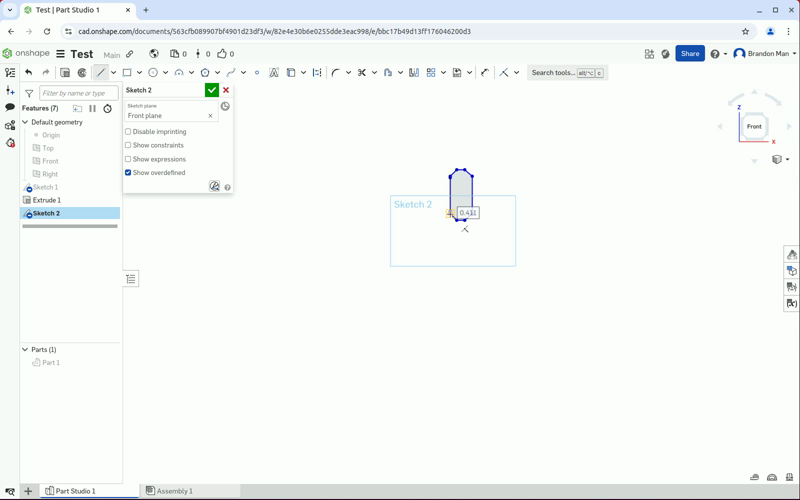
key(c)
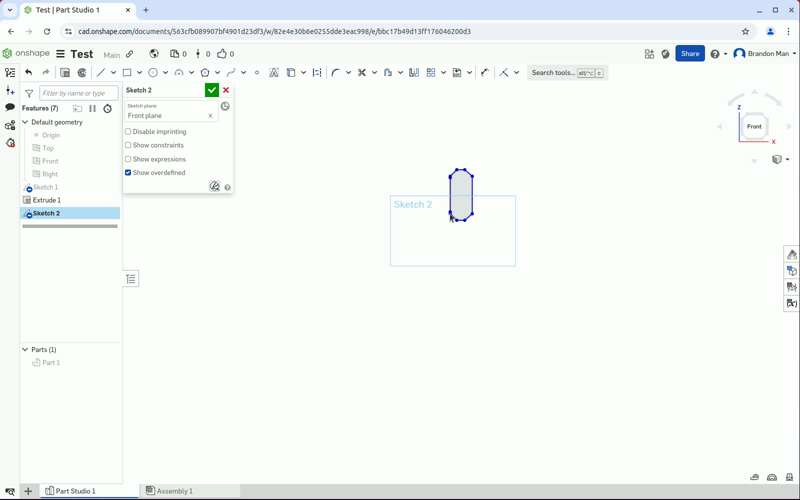
key_down(shift)
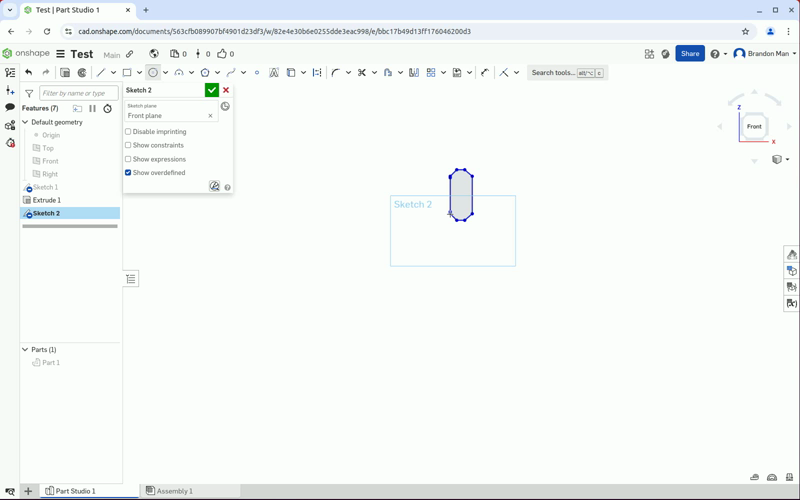
mouse_move(461, 209)
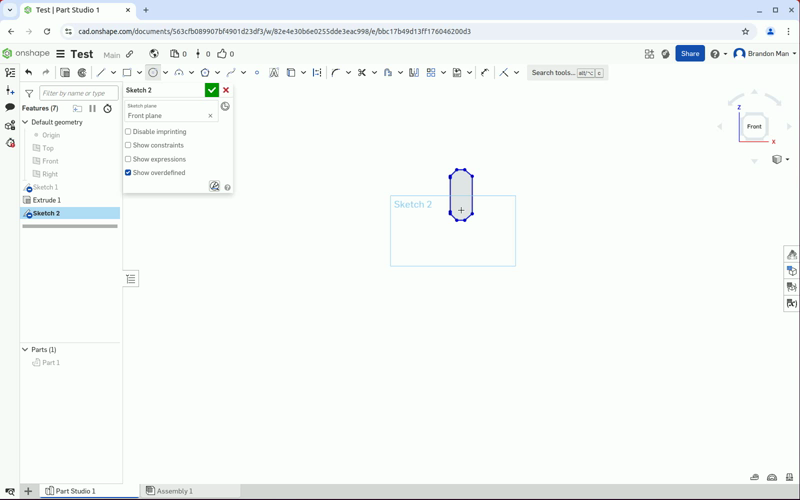
click(461, 209)
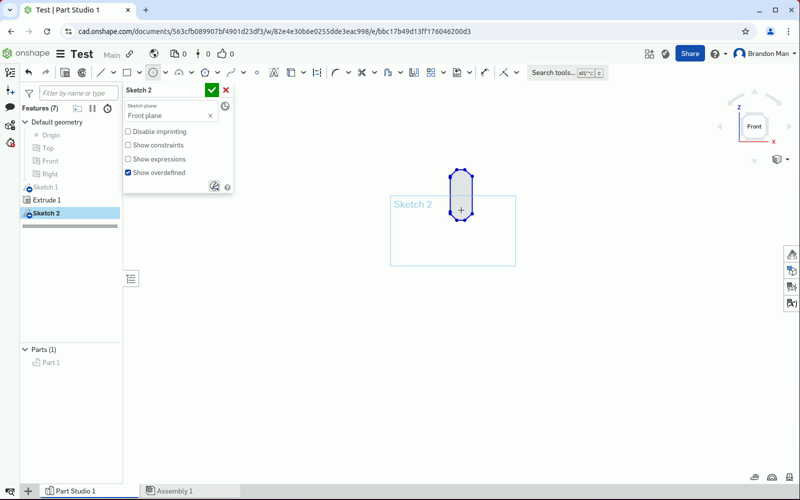
key_up(shift)
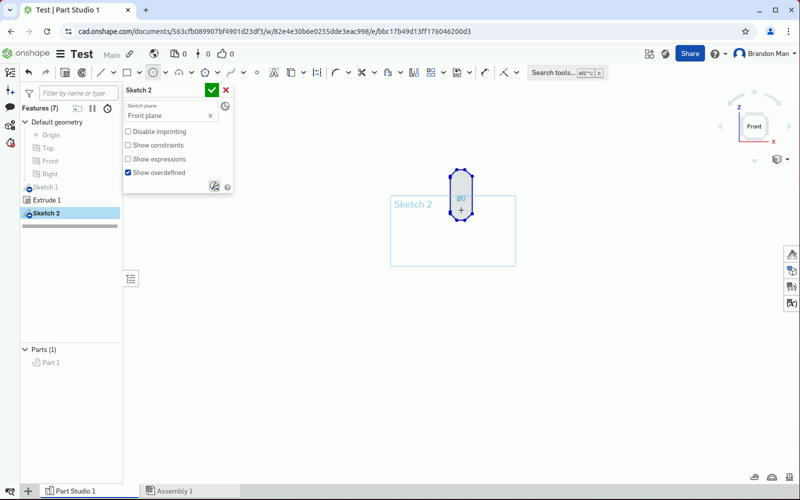
mouse_move(466, 209)
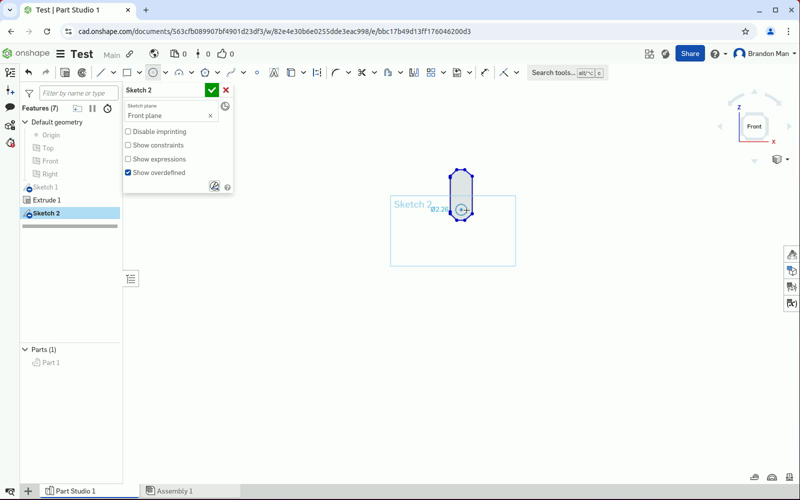
click(466, 209)
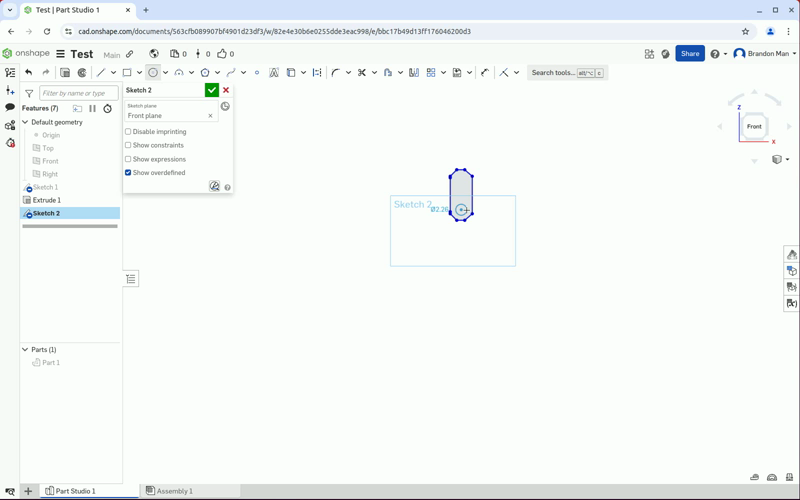
key(esc)
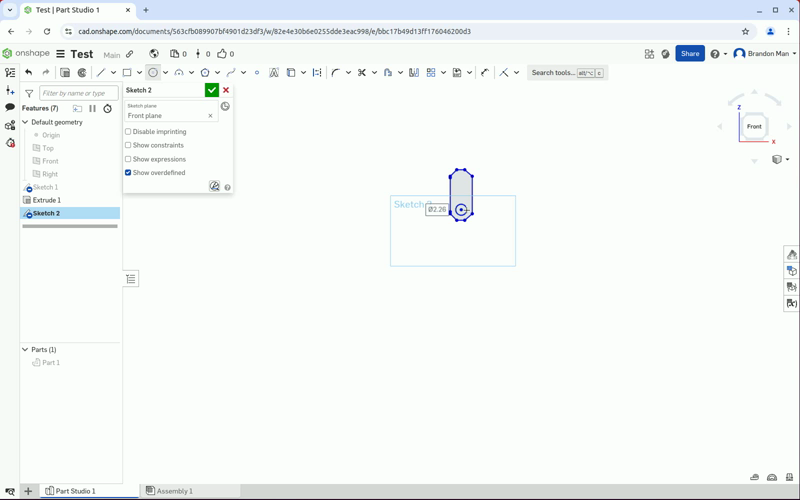
key(c)
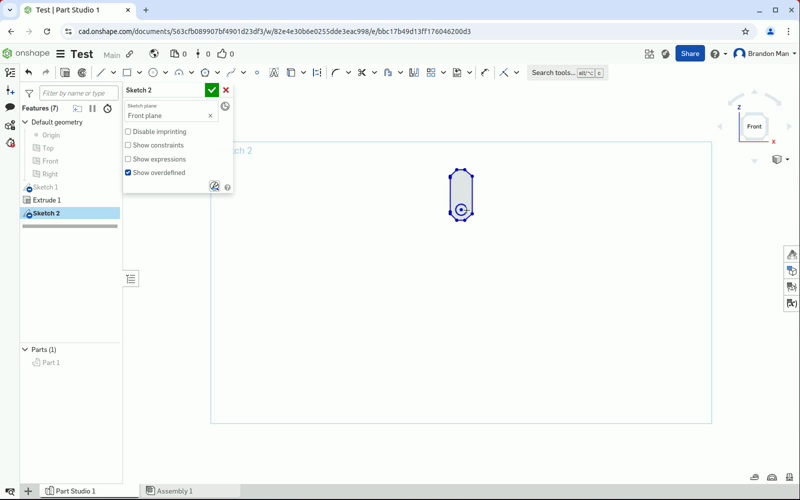
key_down(shift)
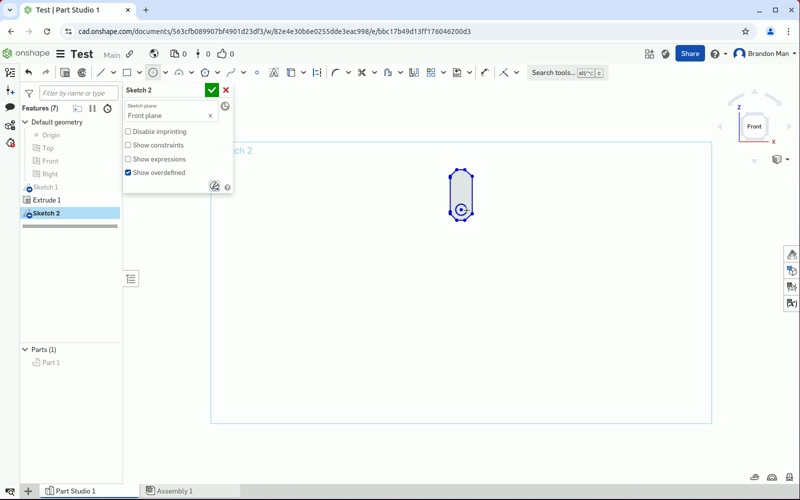
mouse_move(461, 195)
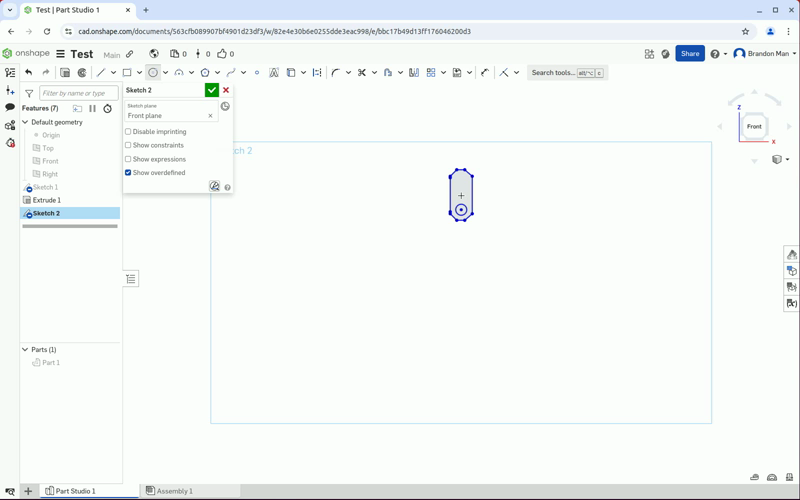
click(461, 195)
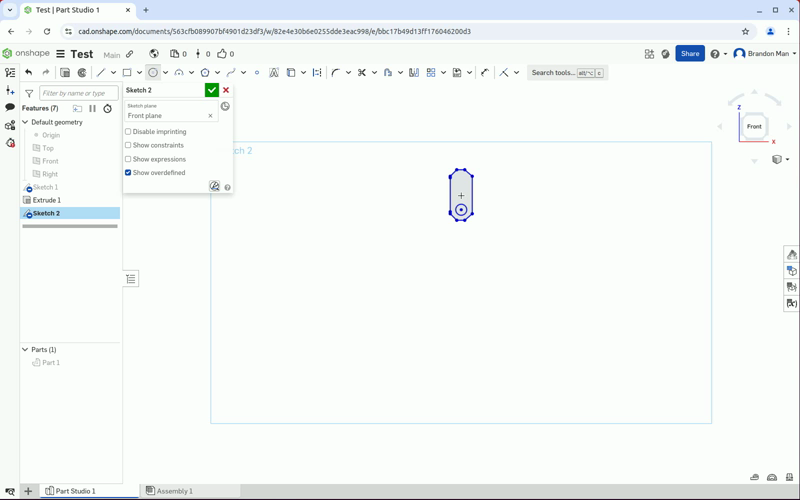
key_up(shift)
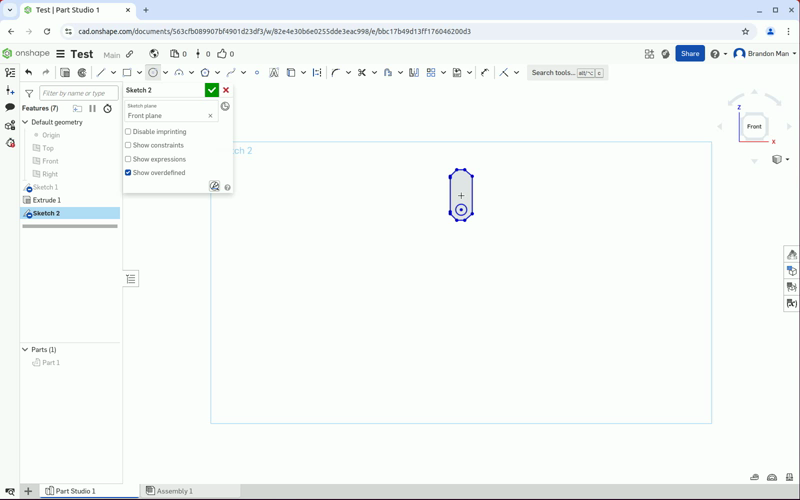
mouse_move(466, 195)
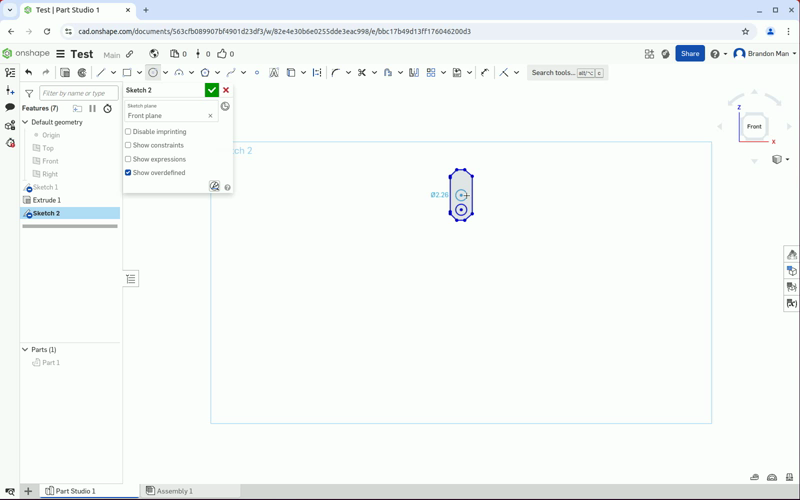
click(466, 195)
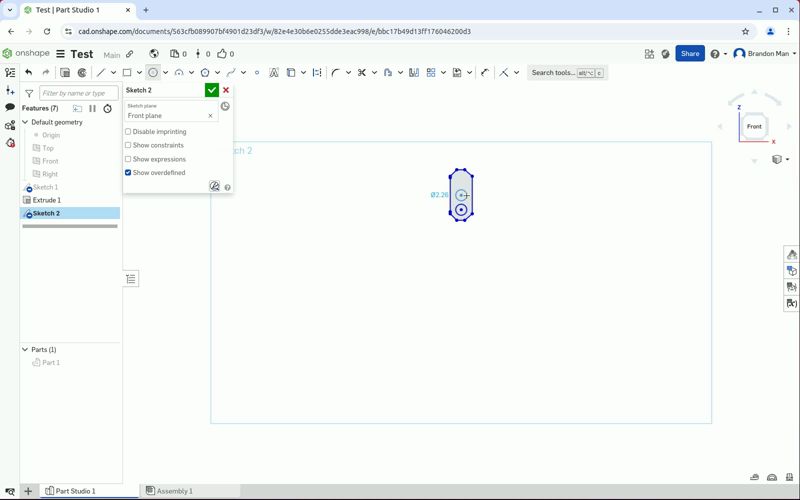
key(esc)
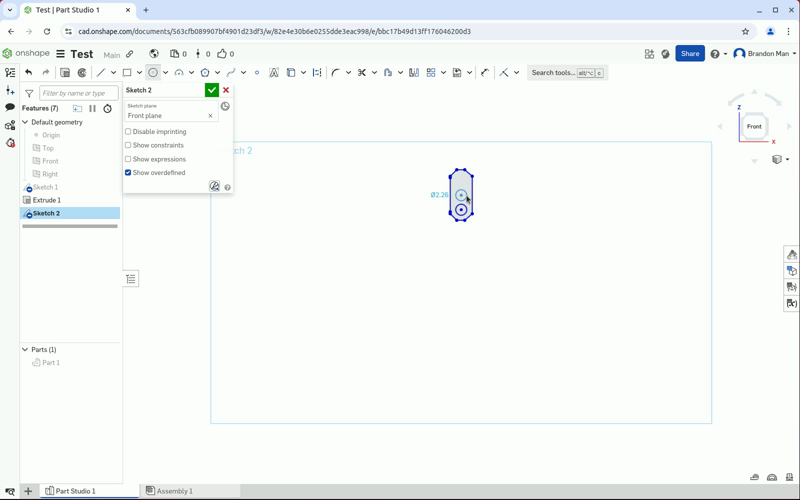
key(c)
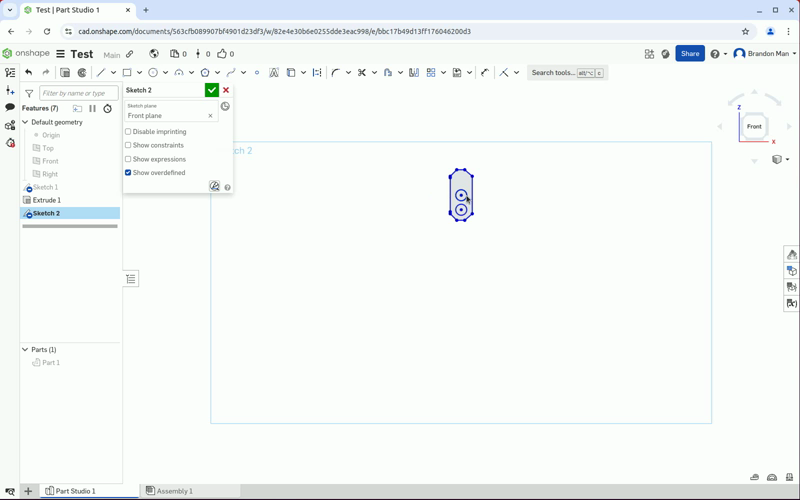
key_down(shift)
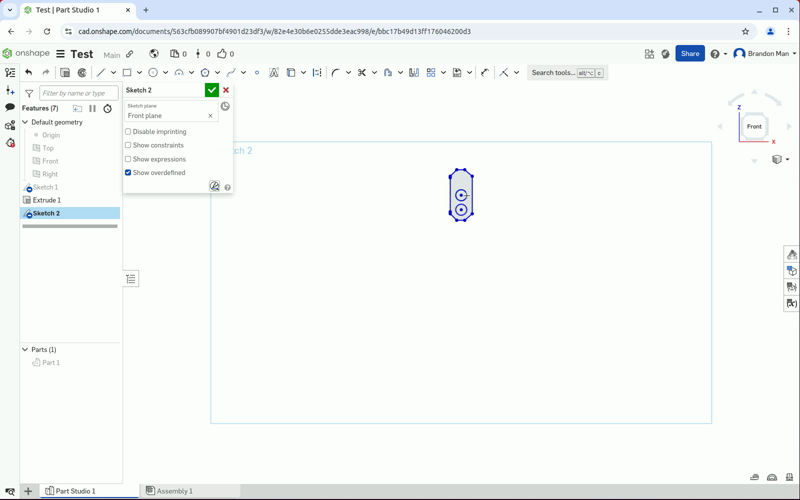
mouse_move(461, 180)
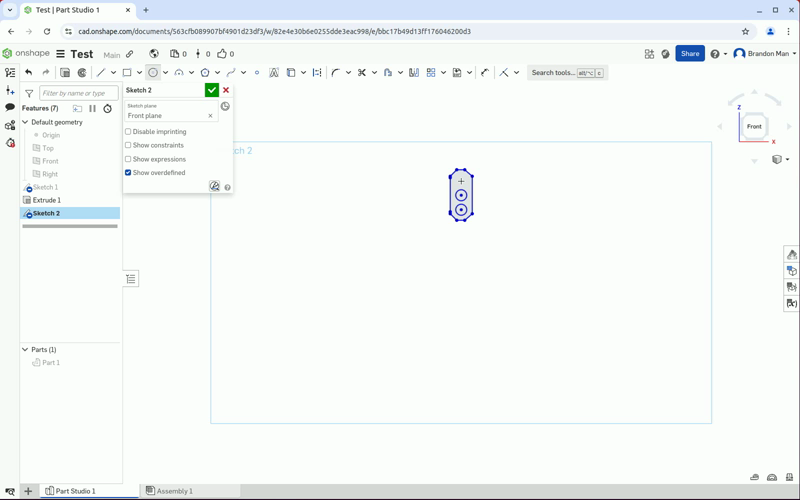
click(461, 180)
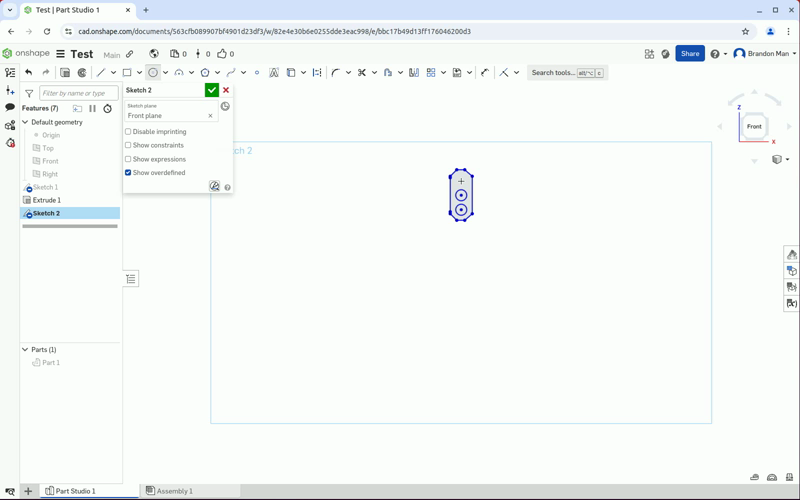
key_up(shift)
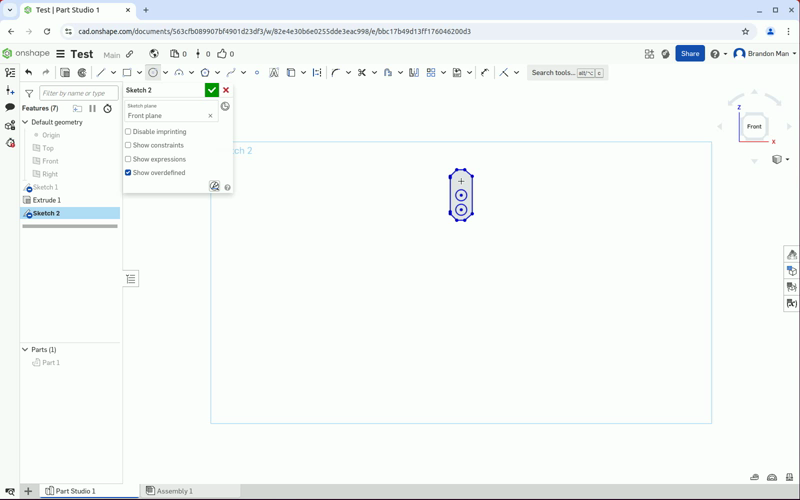
mouse_move(466, 180)
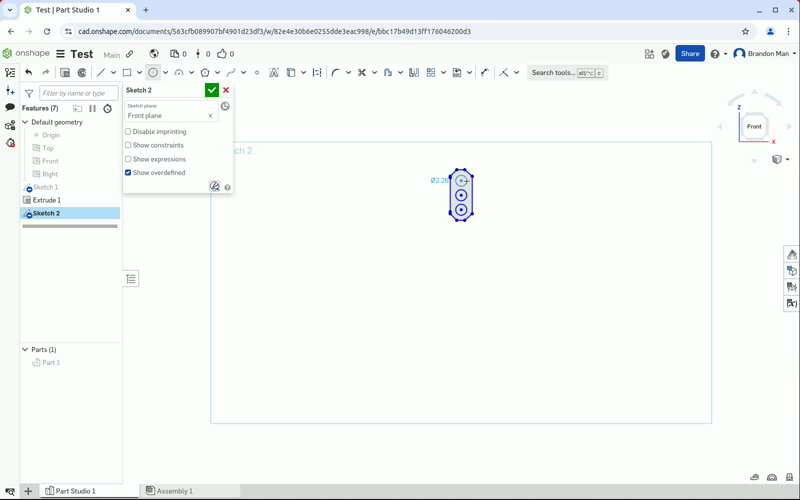
click(466, 180)
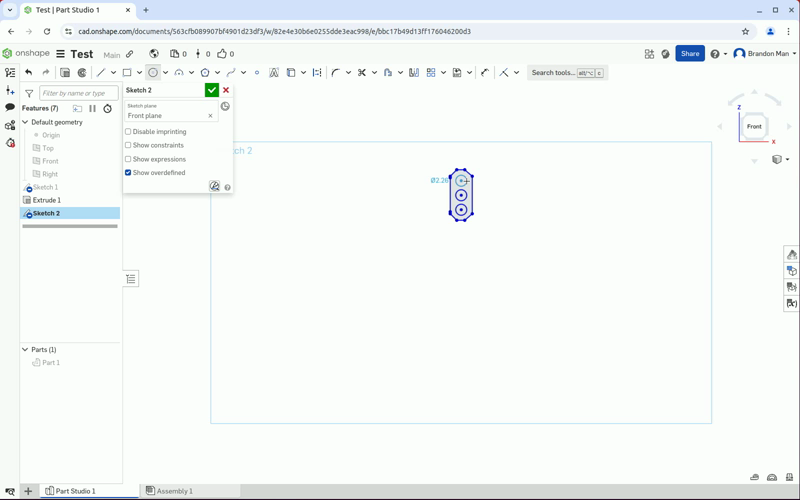
key(esc)
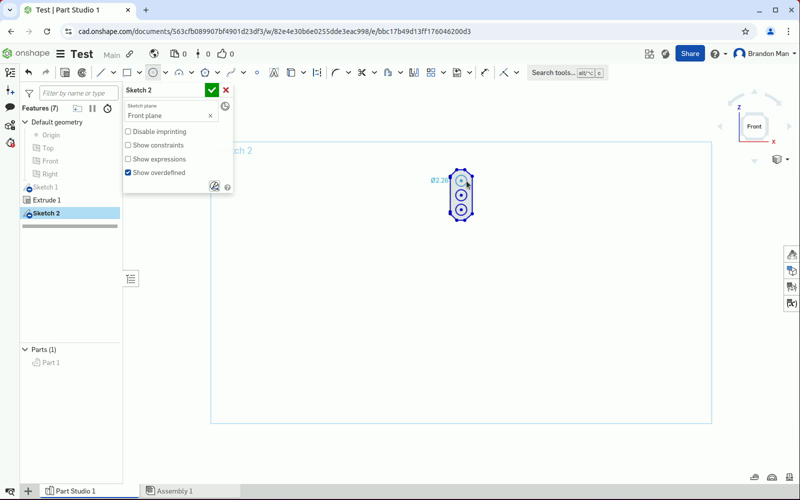
mouse_move(462, 201)
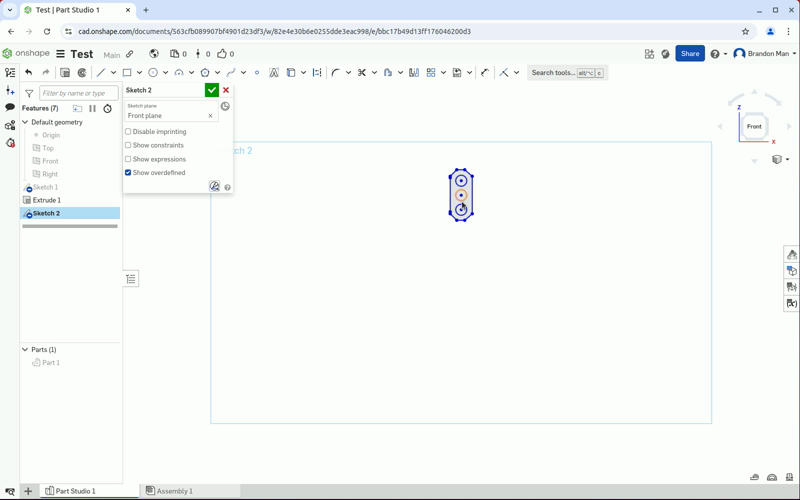
scroll(6)
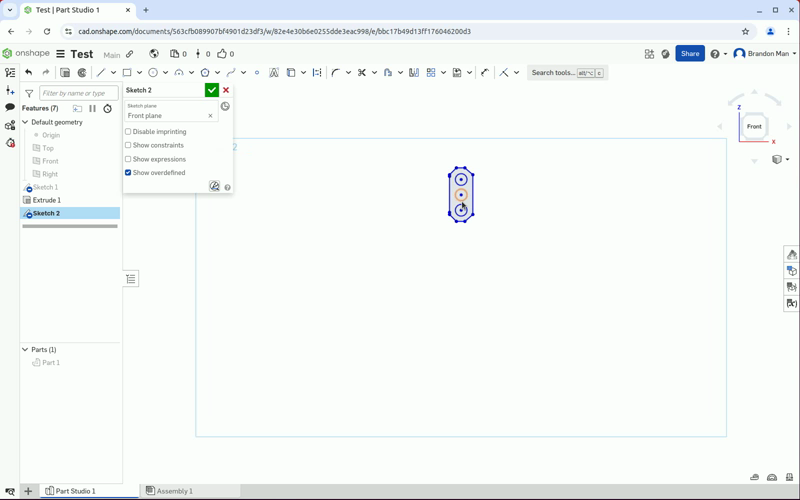
scroll(6)
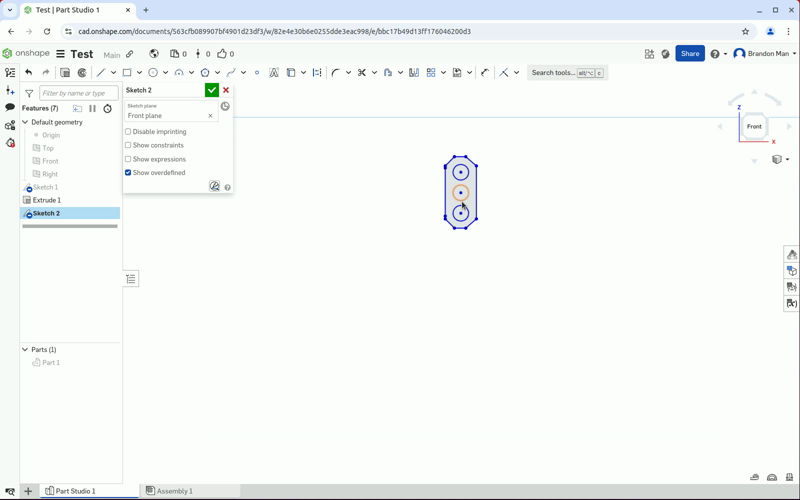
scroll(6)
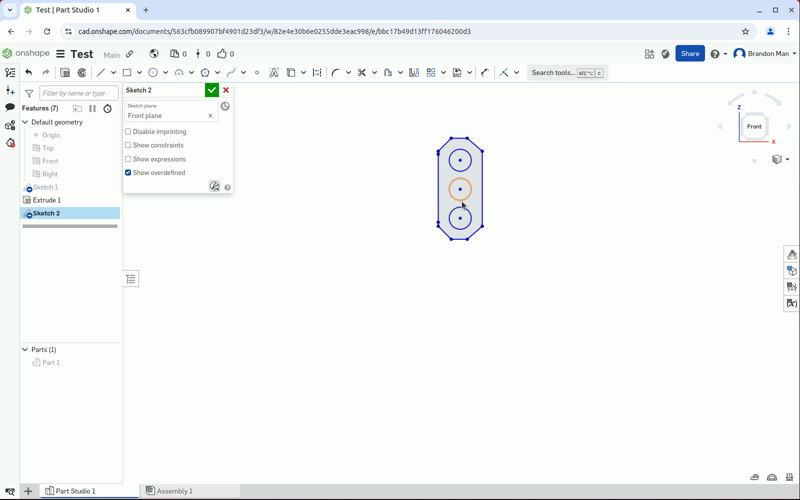
scroll(6)
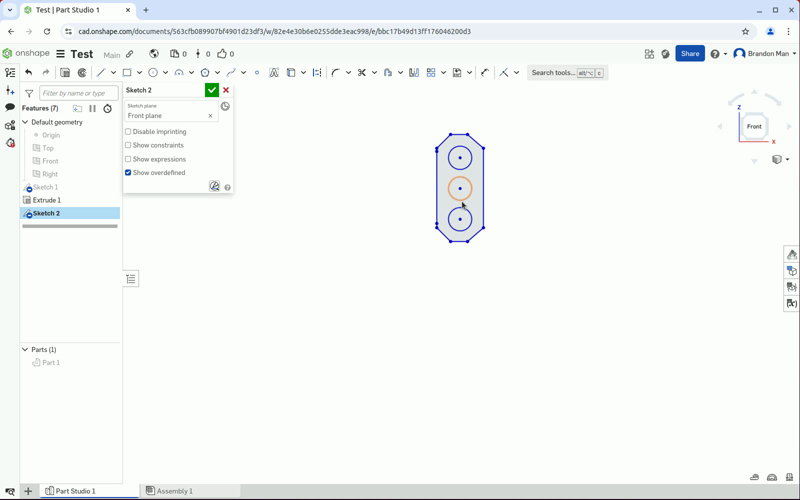
scroll(6)
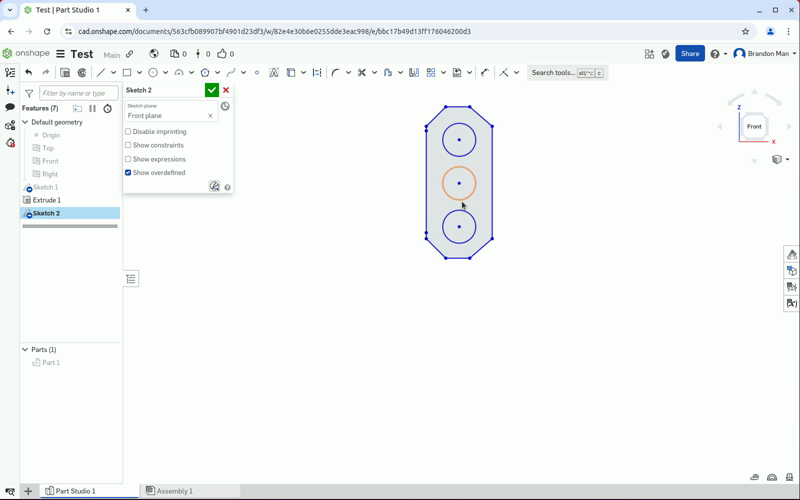
scroll(6)
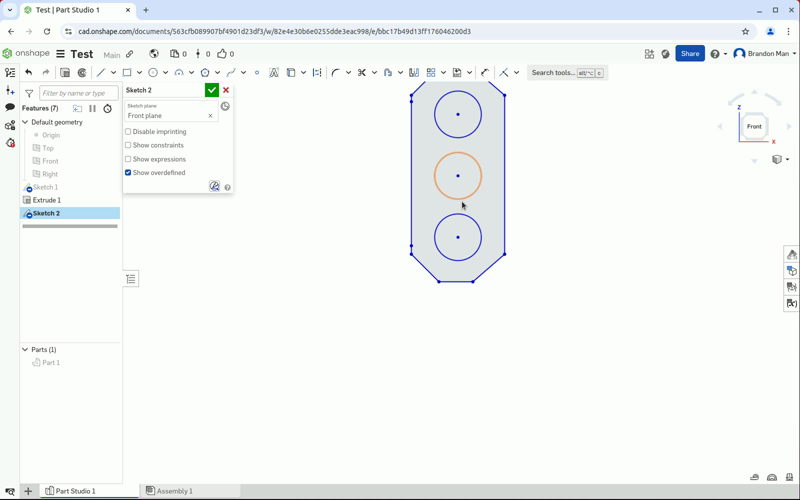
scroll(6)
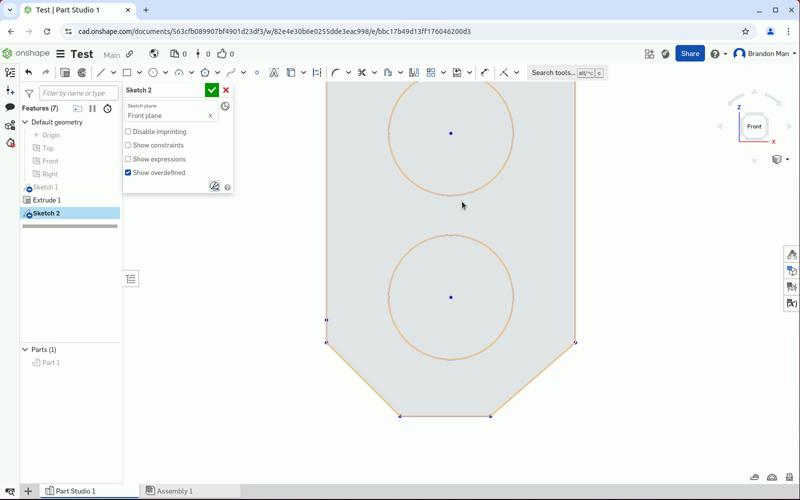
click(462, 201)
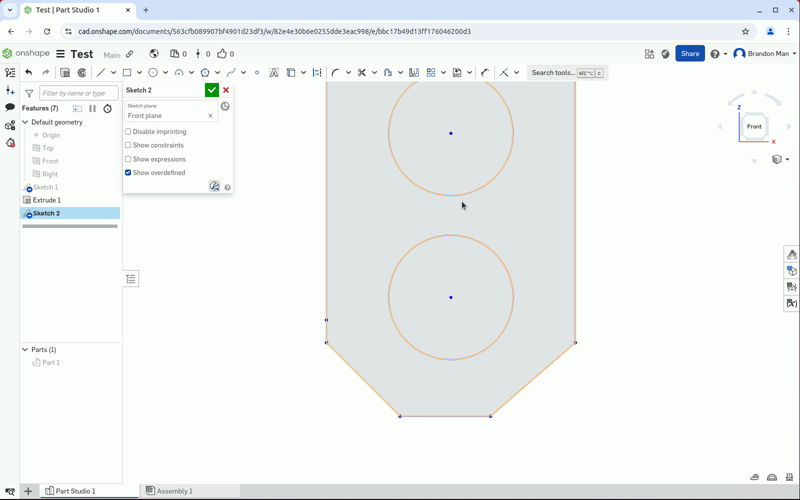
scroll(-6)
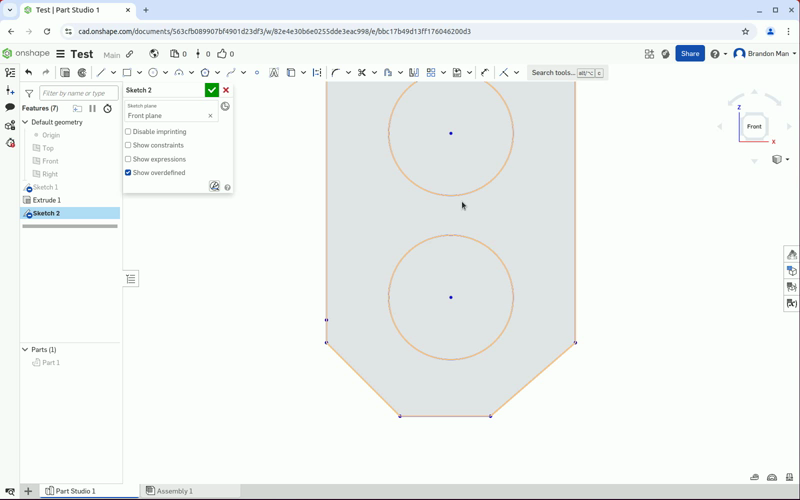
scroll(-6)
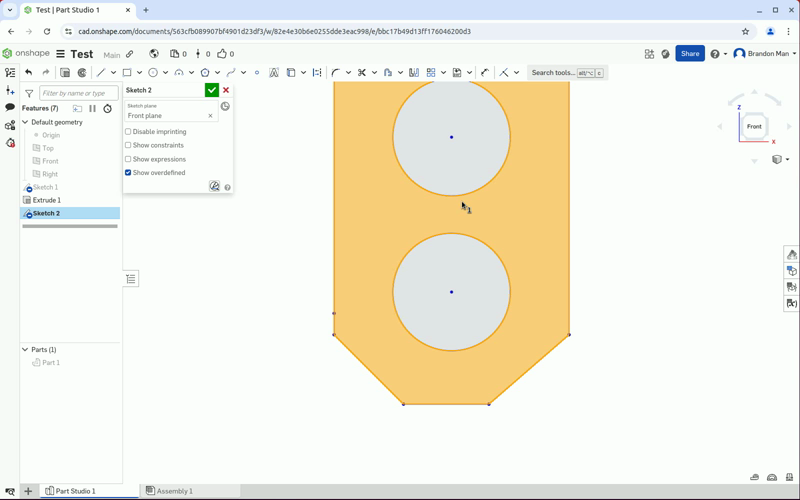
scroll(-6)
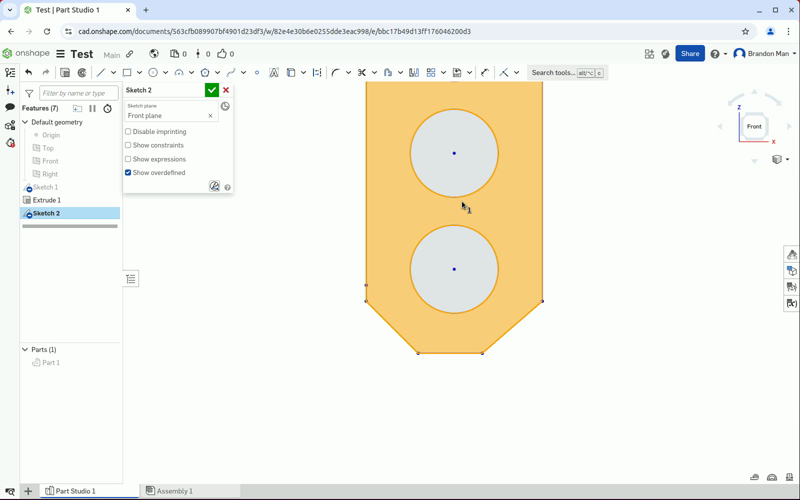
scroll(-6)
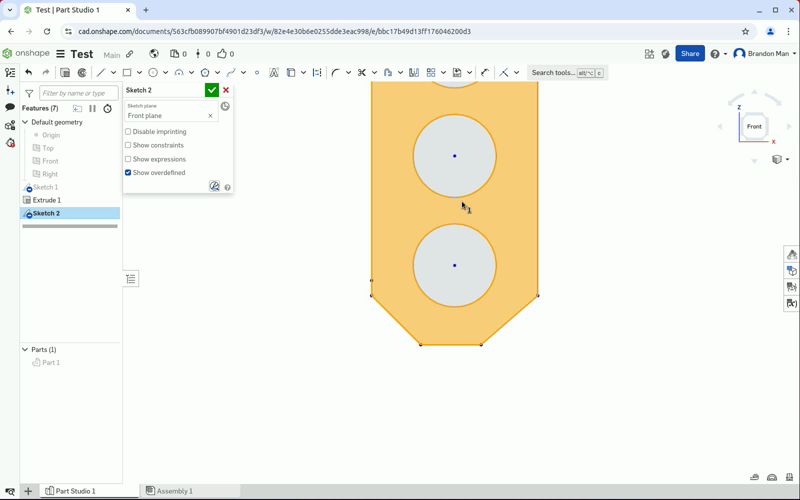
scroll(-6)
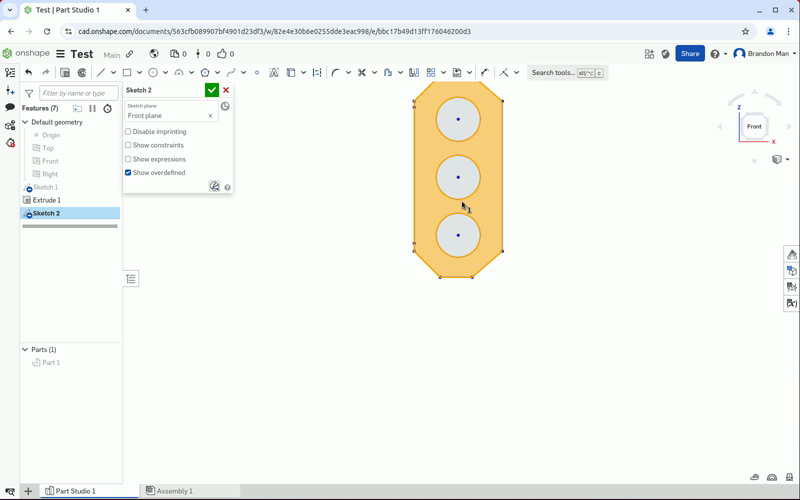
scroll(-6)
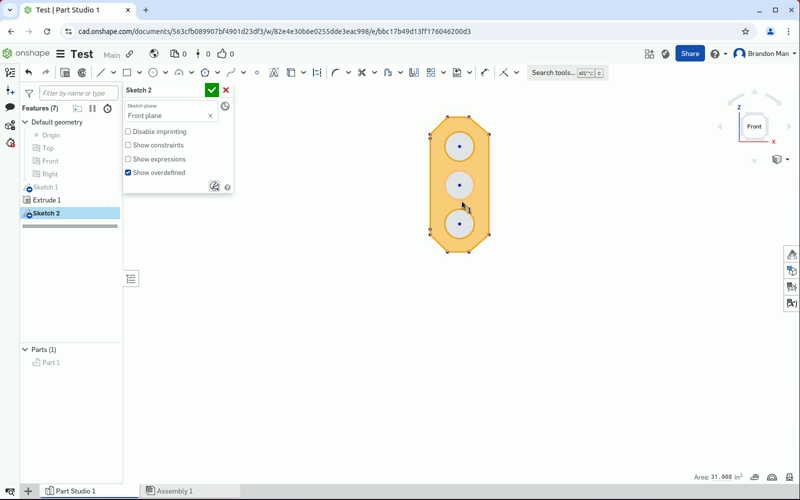
scroll(-6)
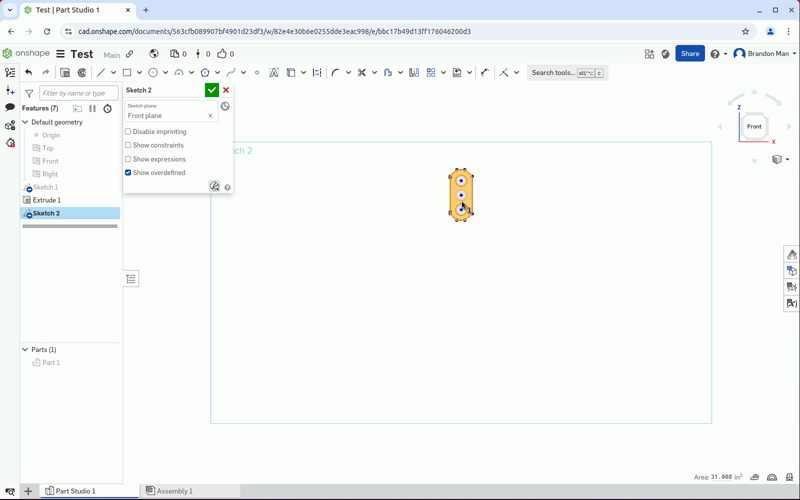
mouse_move(73, 352)
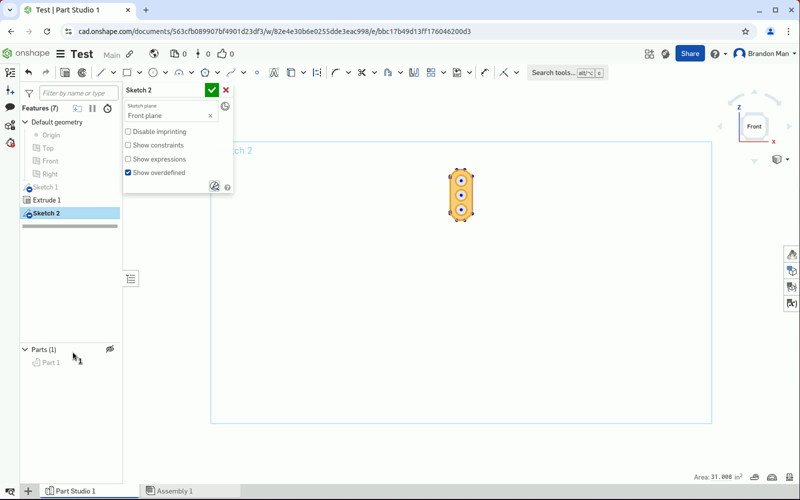
key(shift+y)
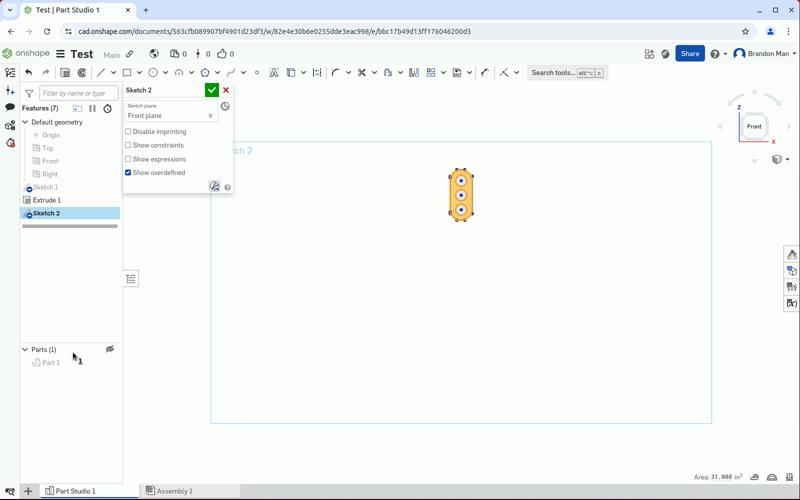
key(shift+e)
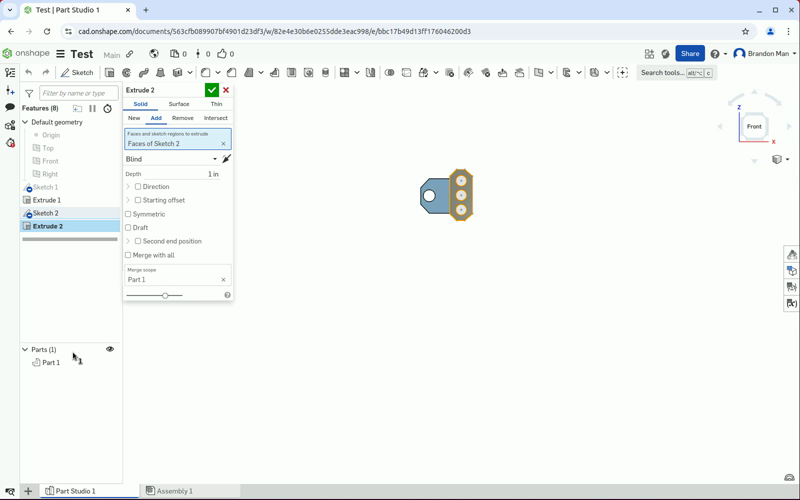
mouse_move(143, 106)
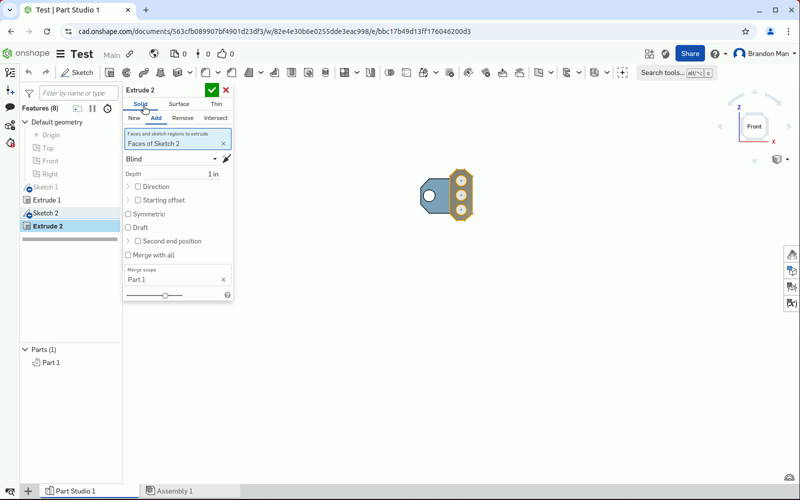
click(143, 106)
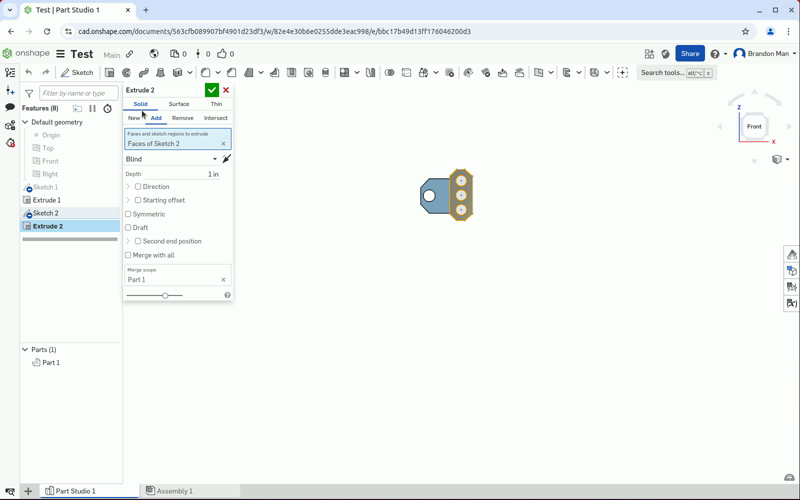
mouse_move(137, 120)
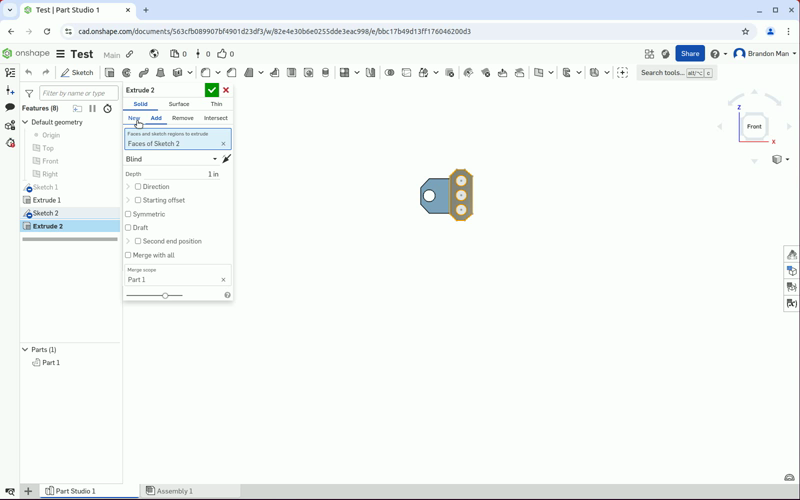
click(137, 120)
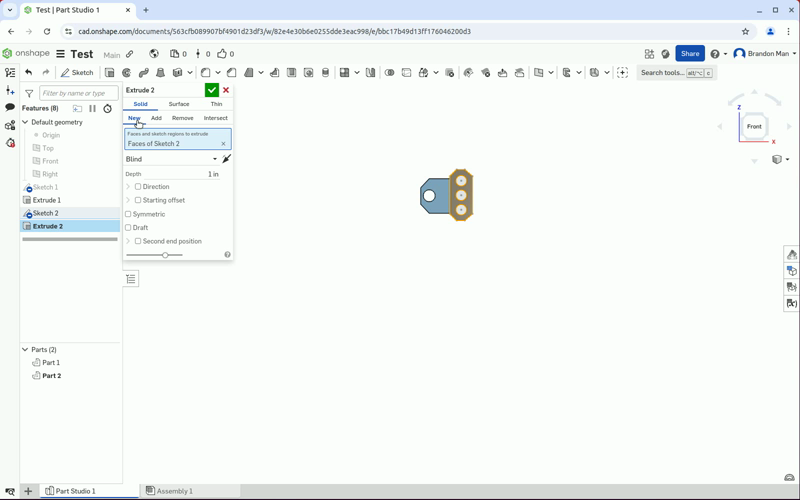
key(tab, 4)
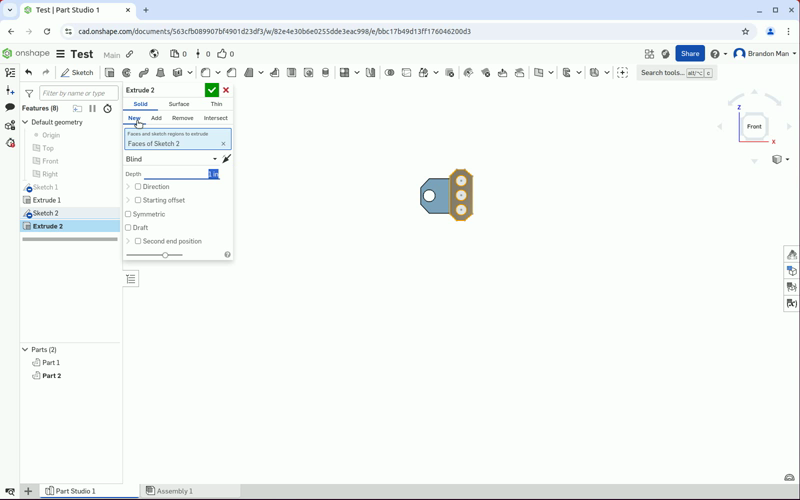
text(10.351)
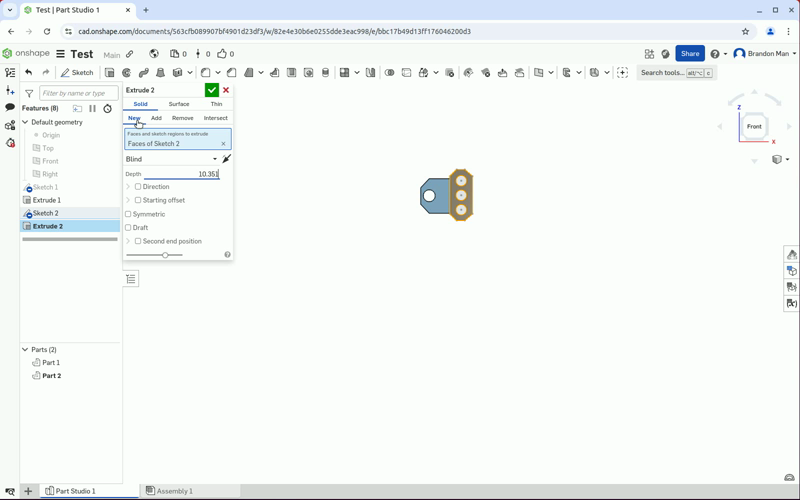
key(enter)
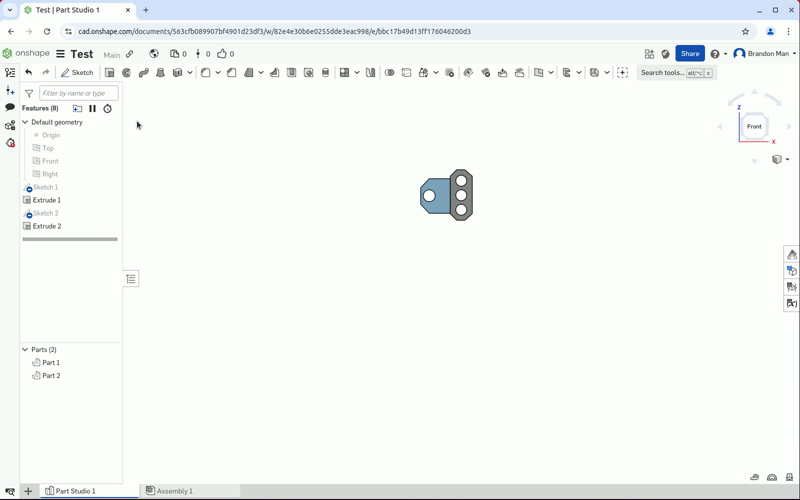
key(shift+h)
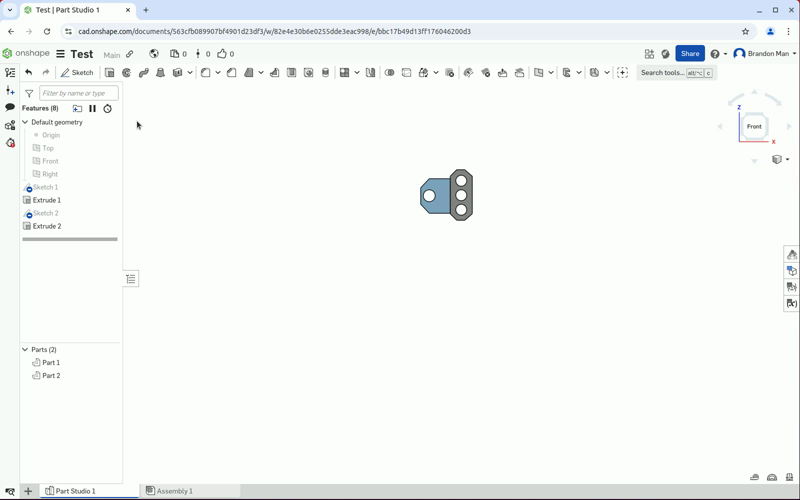
key(shift+h)
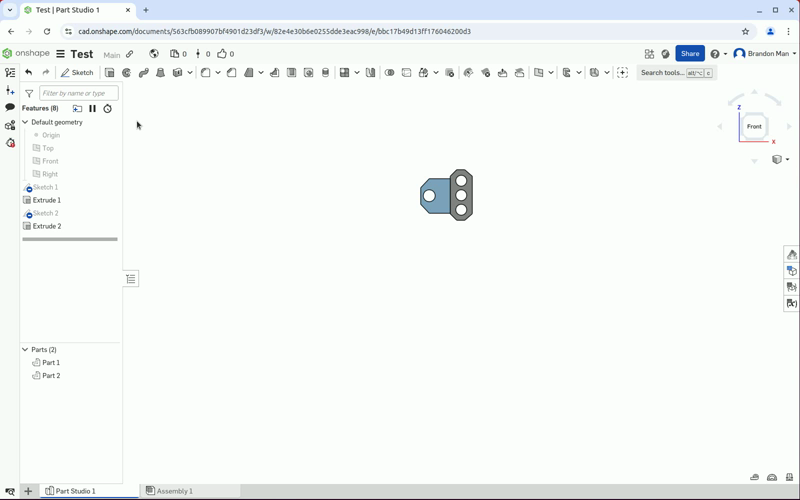
mouse_move(73, 189)
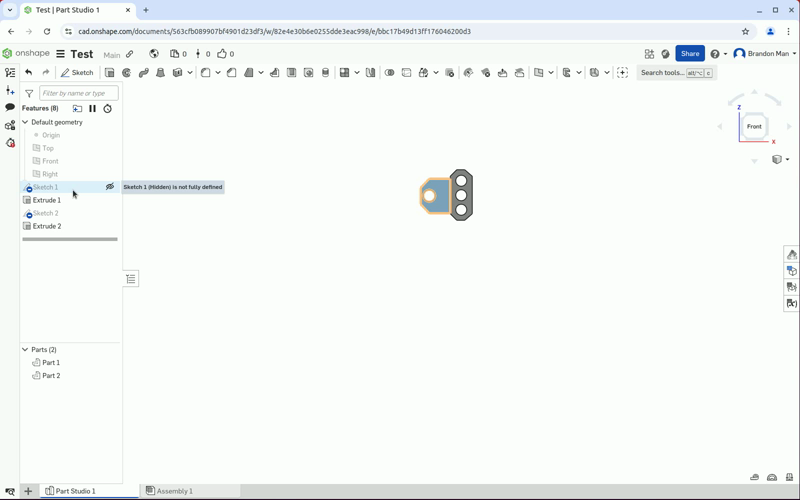
click(73, 189)
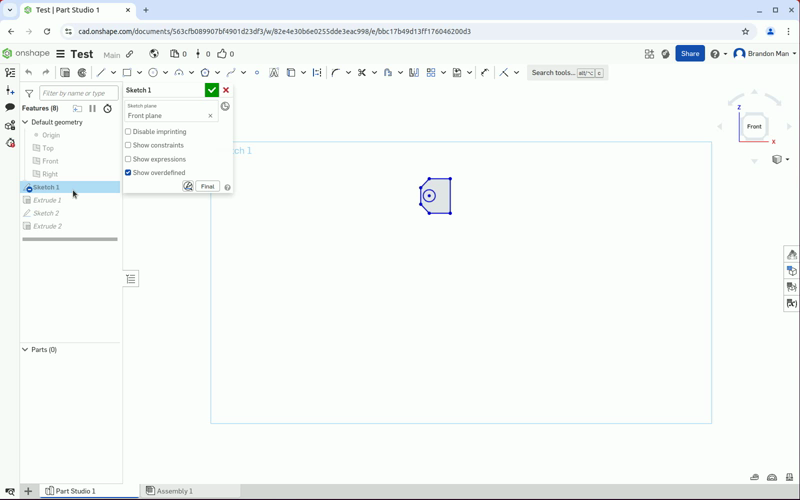
mouse_move(229, 92)
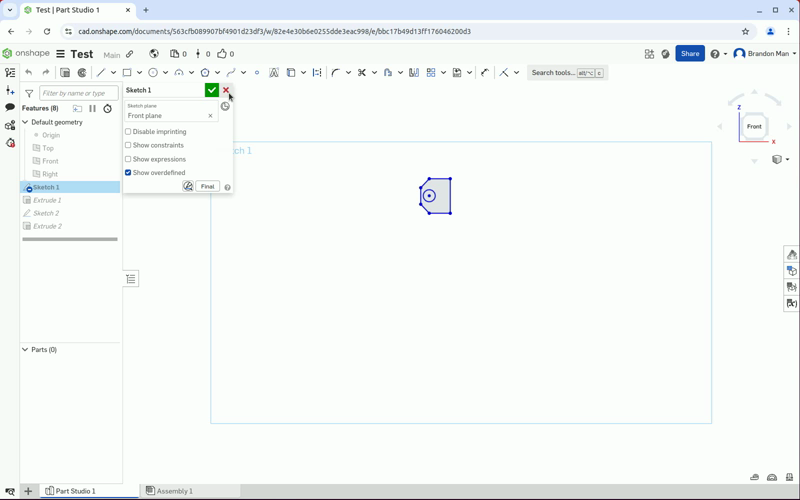
click(229, 92)
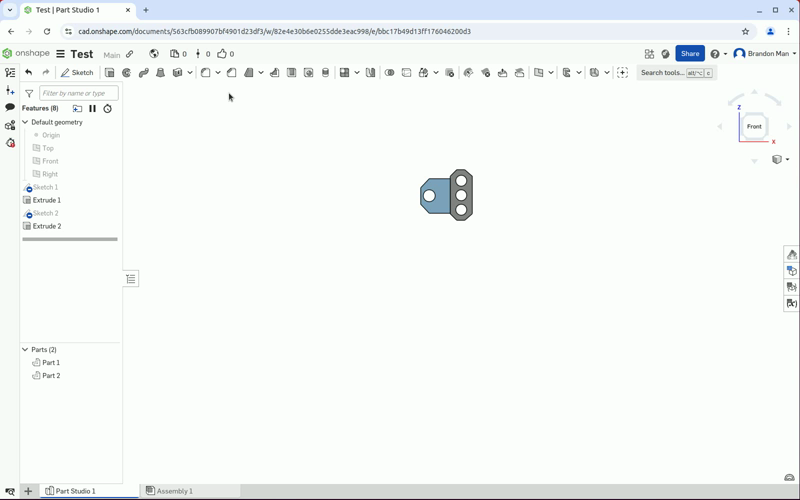
mouse_move(541, 75)
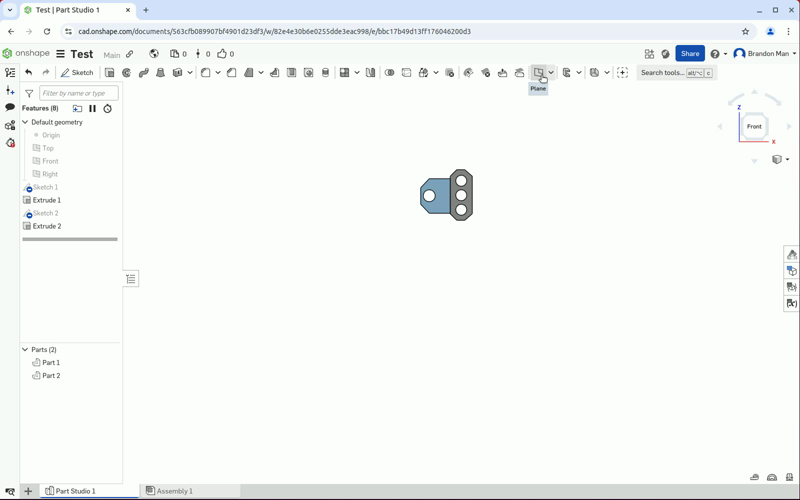
click(541, 75)
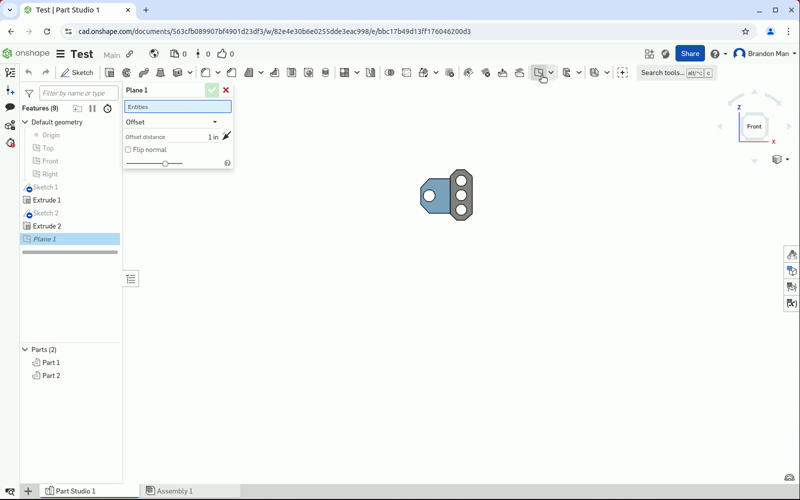
mouse_move(73, 163)
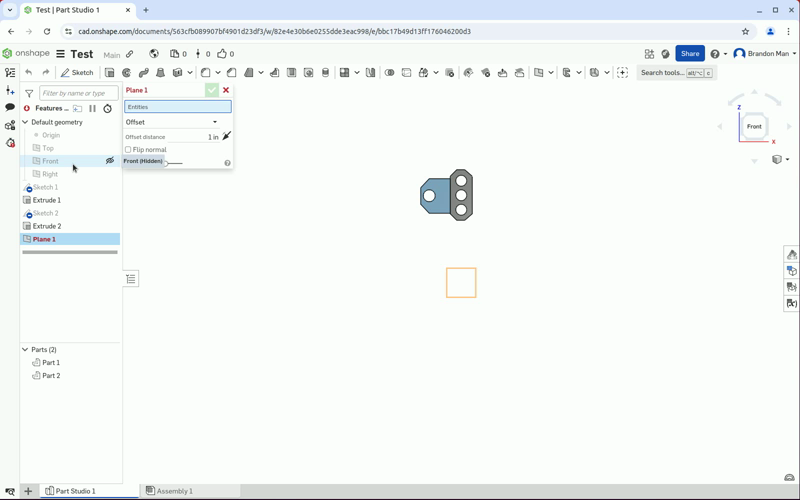
click(73, 163)
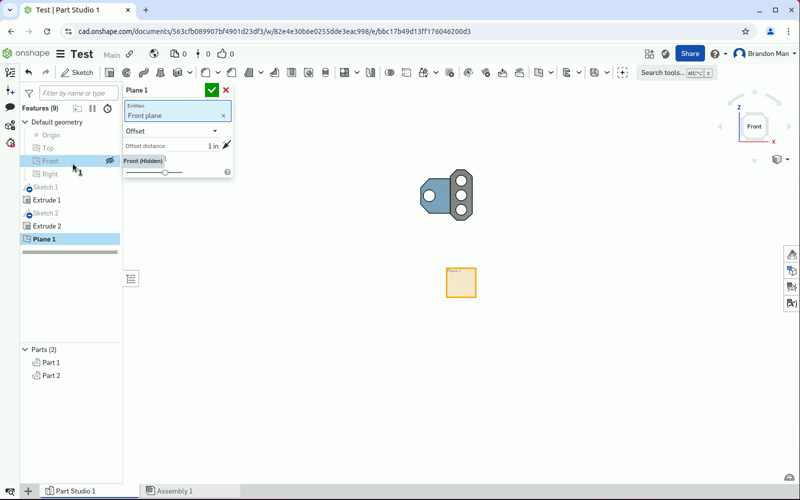
key(tab, 2)
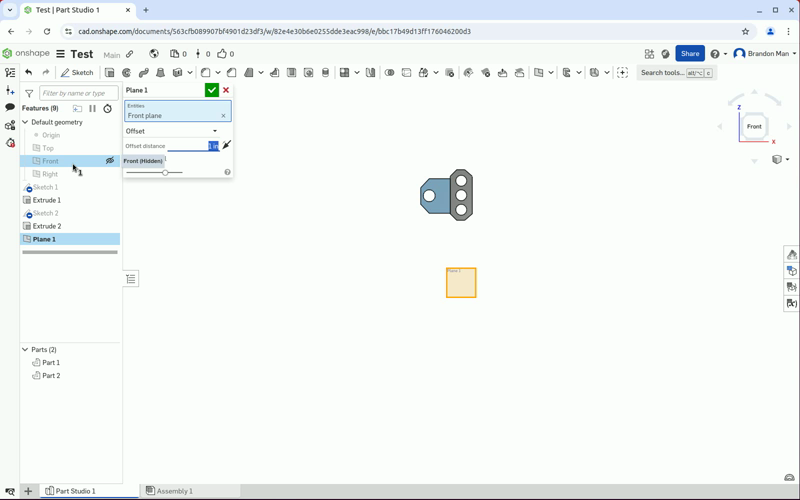
text(10.352)
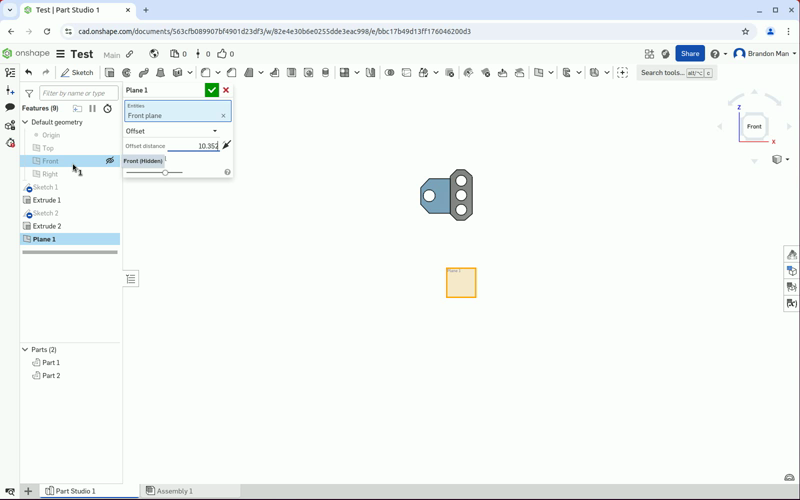
key(enter, 2)
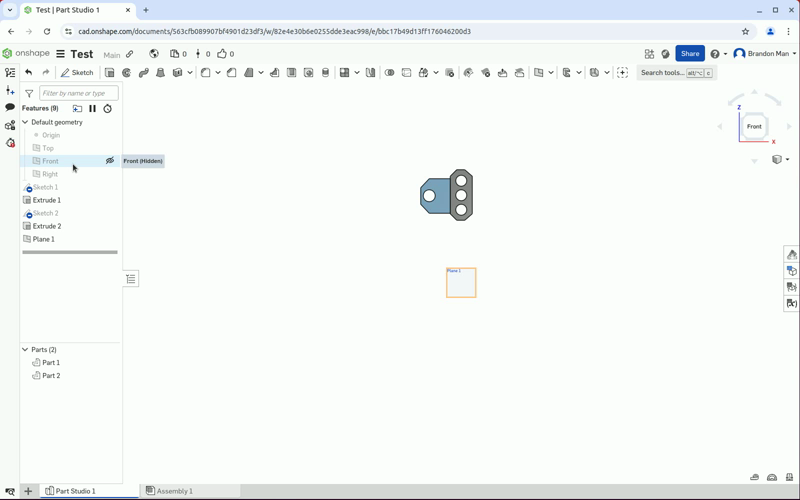
key(shift+s)
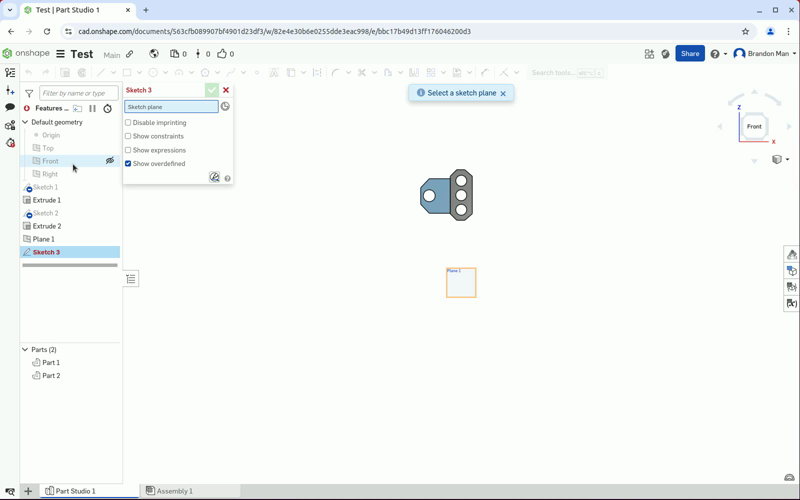
mouse_move(73, 241)
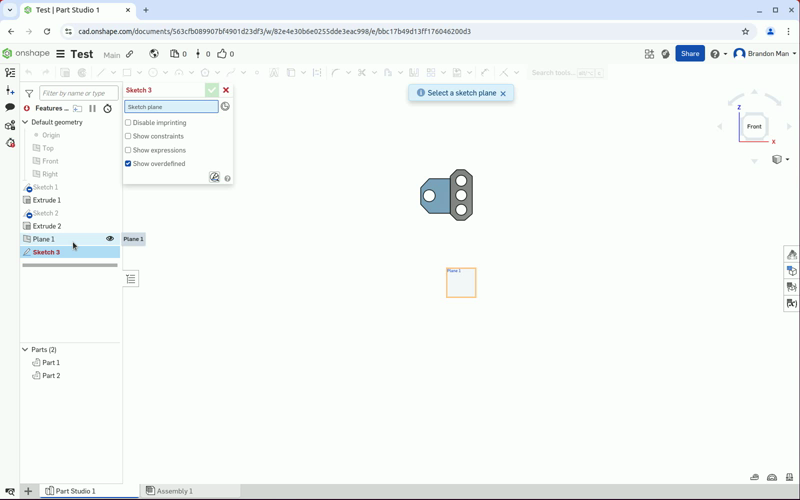
click(73, 241)
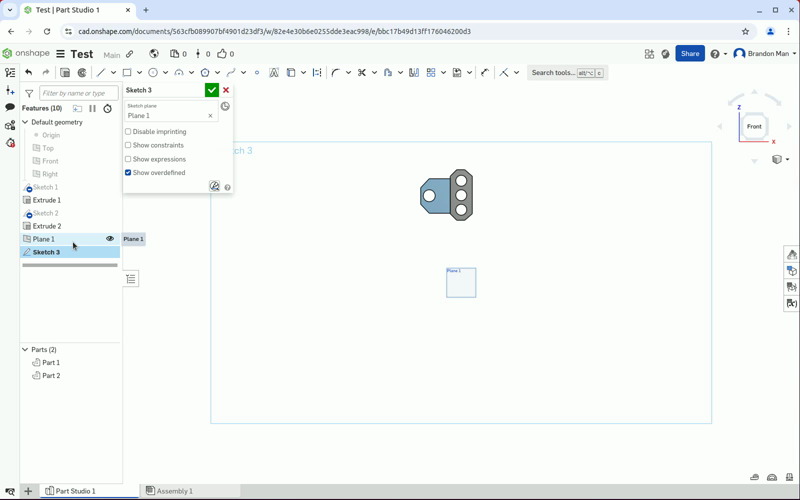
mouse_move(73, 352)
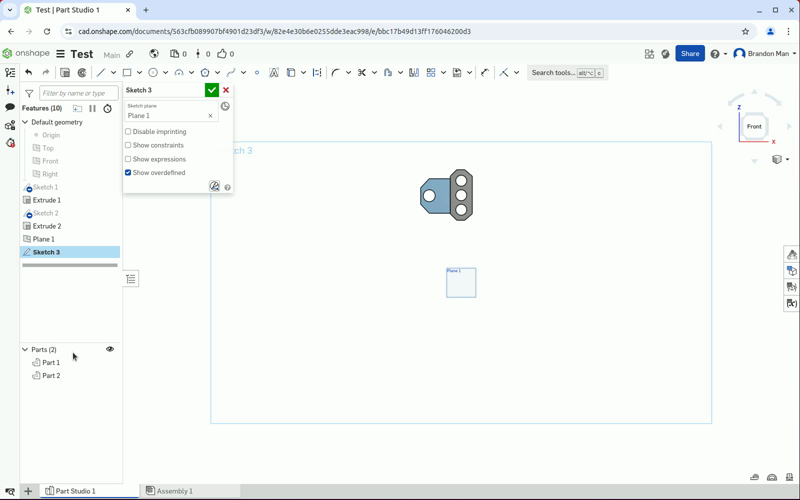
key(y)
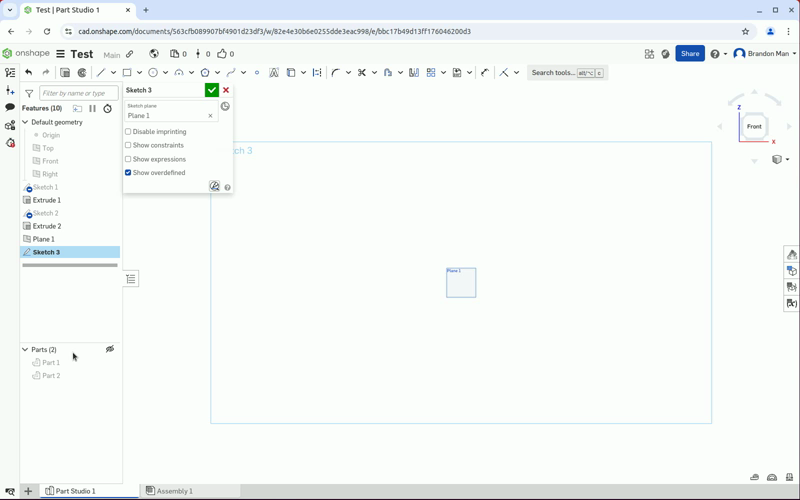
key(l)
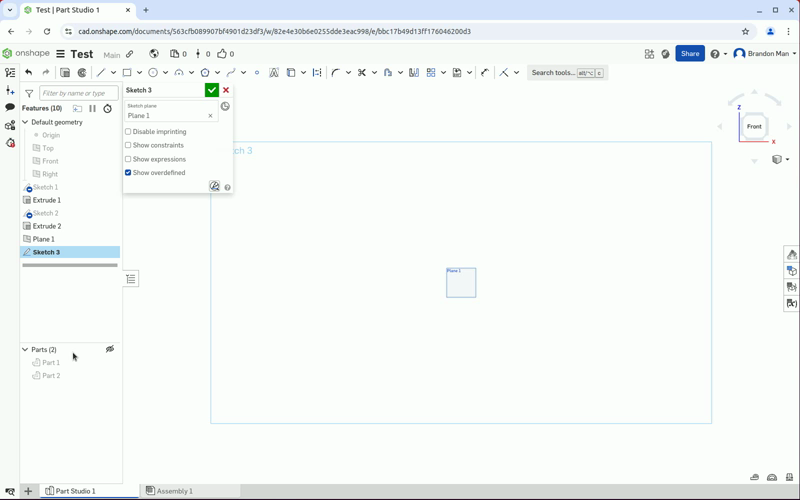
key_down(shift)
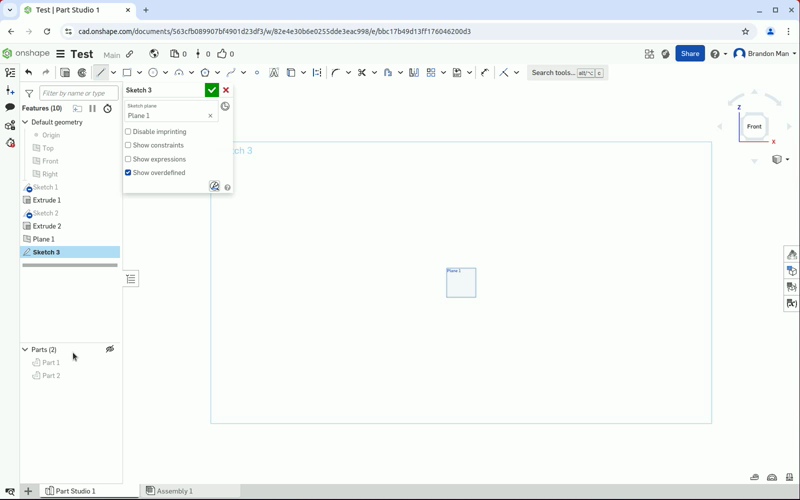
mouse_move(438, 212)
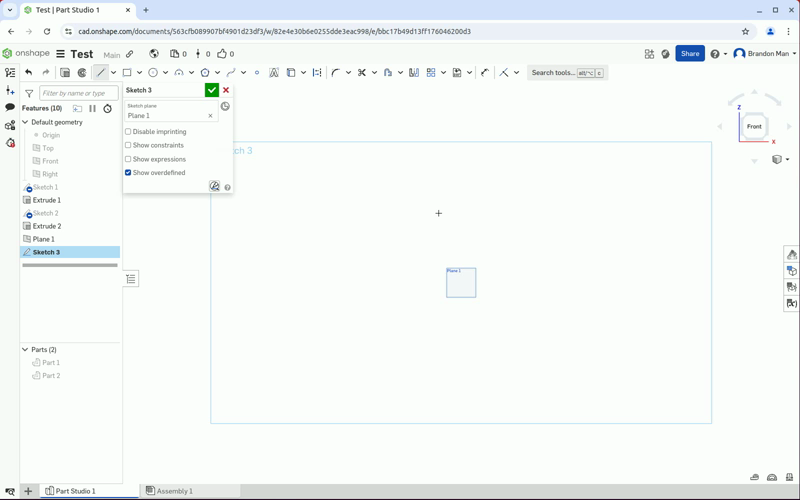
click(438, 212)
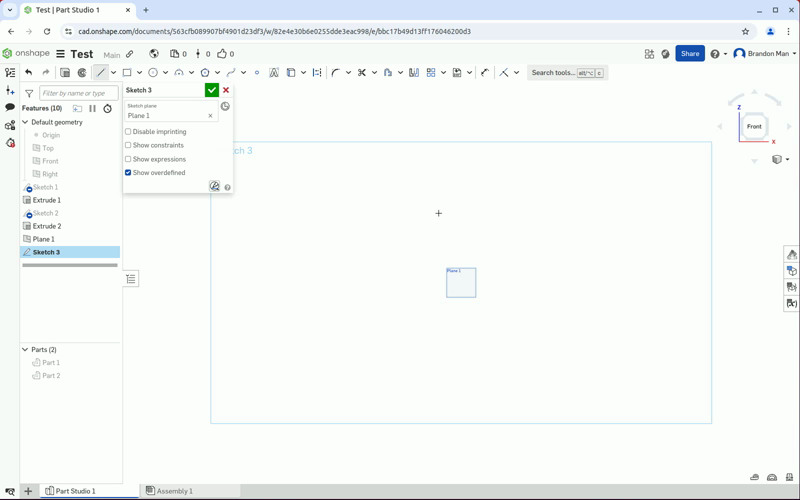
key_up(shift)
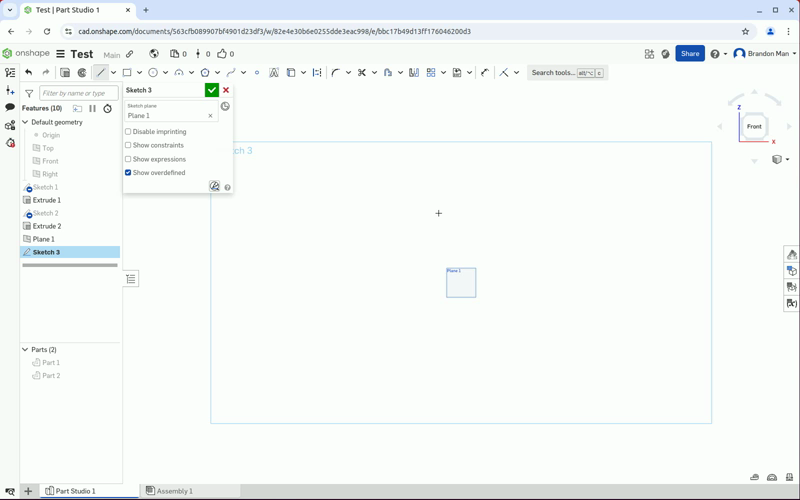
key_down(shift)
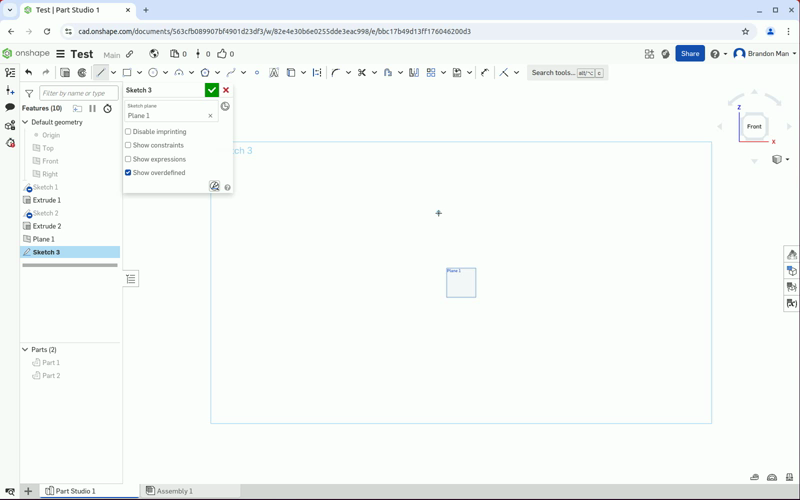
mouse_move(468, 212)
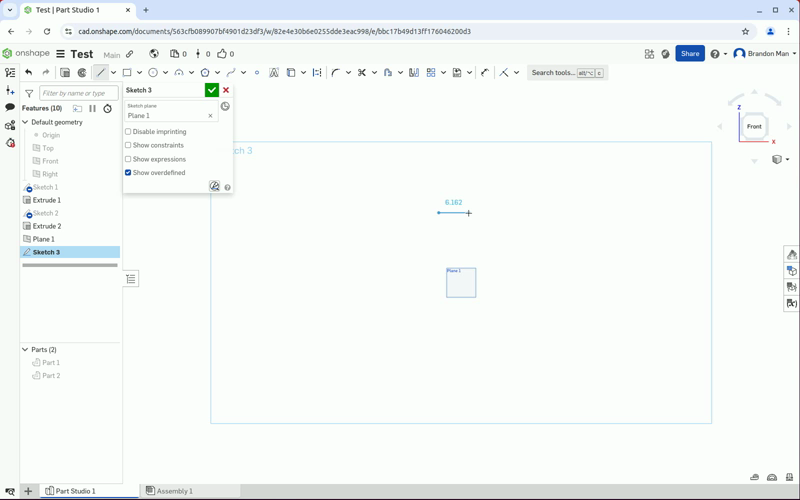
mouse_move(450, 212)
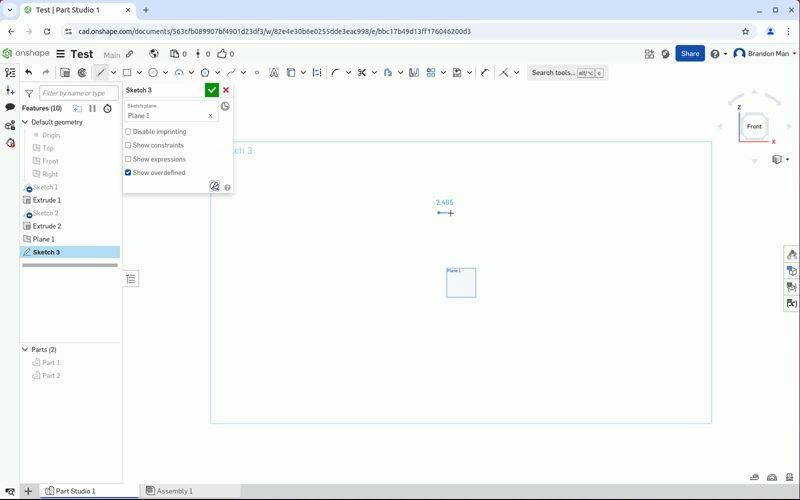
click(450, 212)
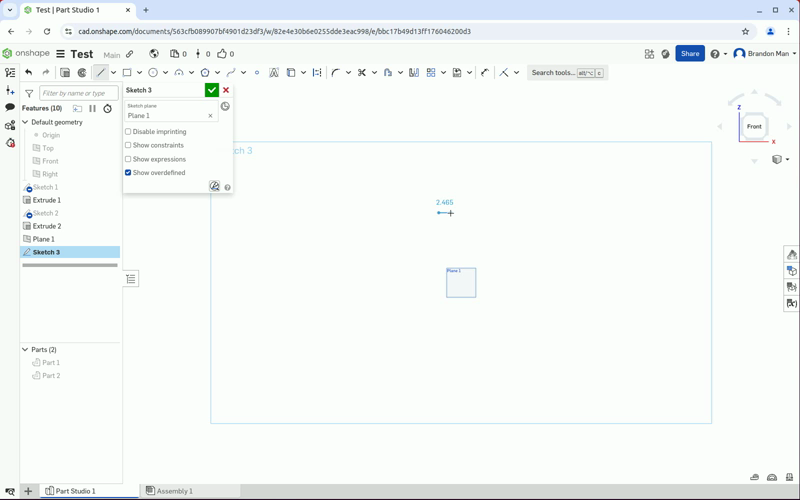
key_up(shift)
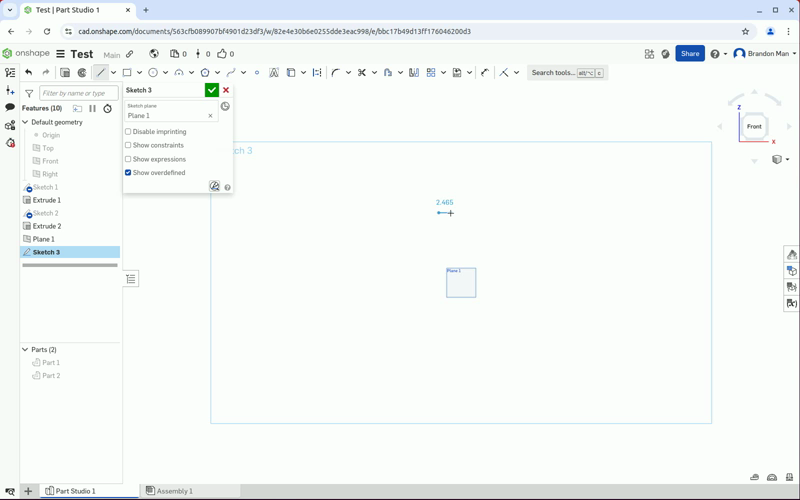
key_down(shift)
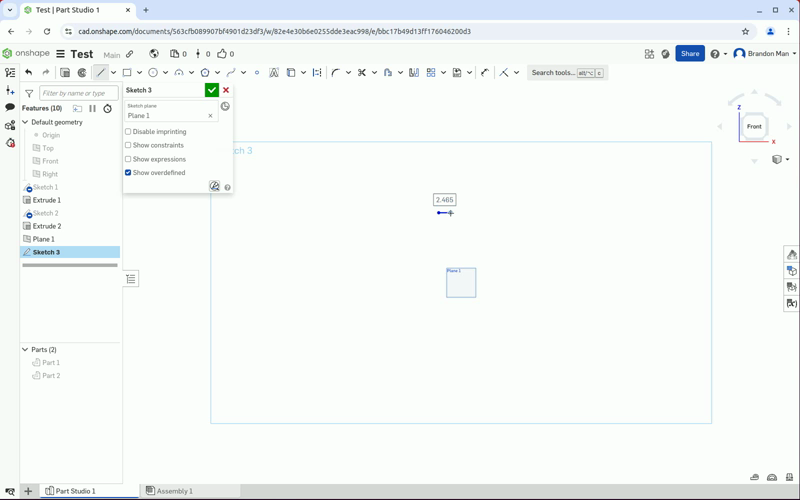
mouse_move(480, 212)
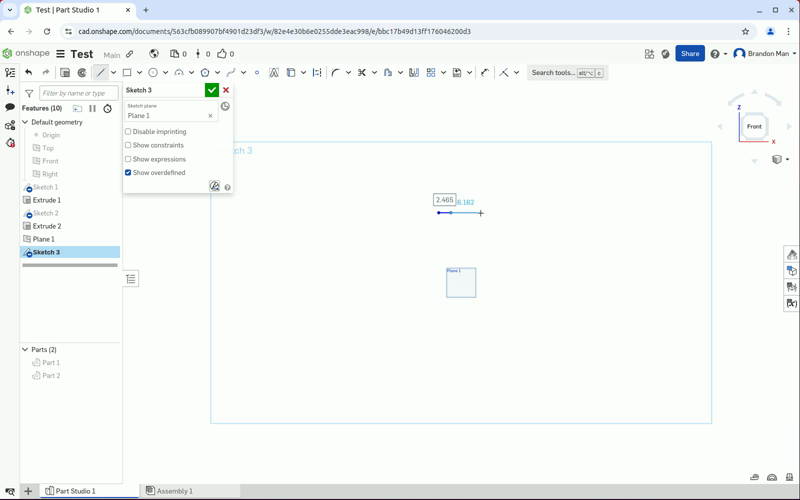
mouse_move(450, 177)
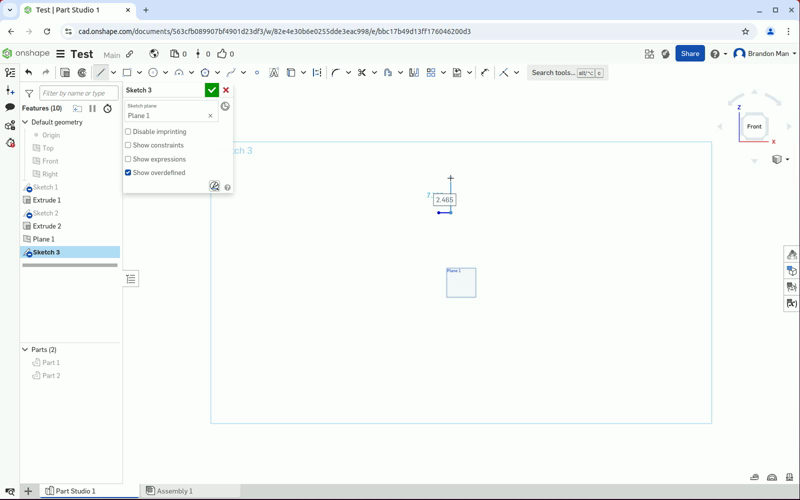
click(450, 177)
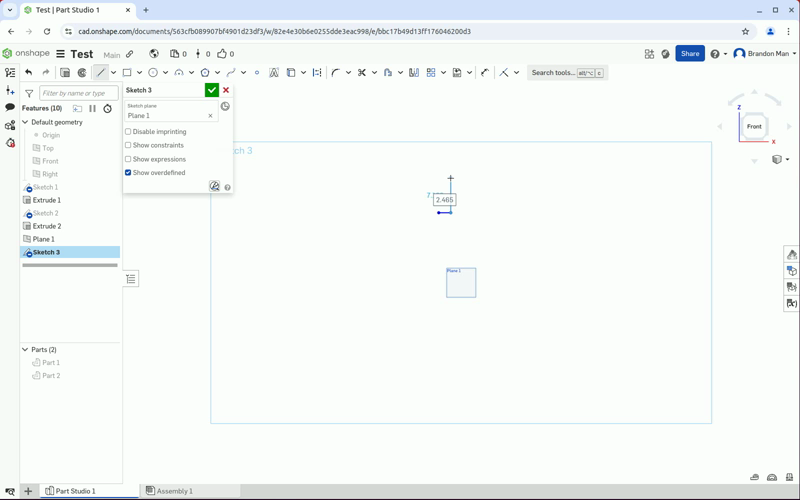
key_up(shift)
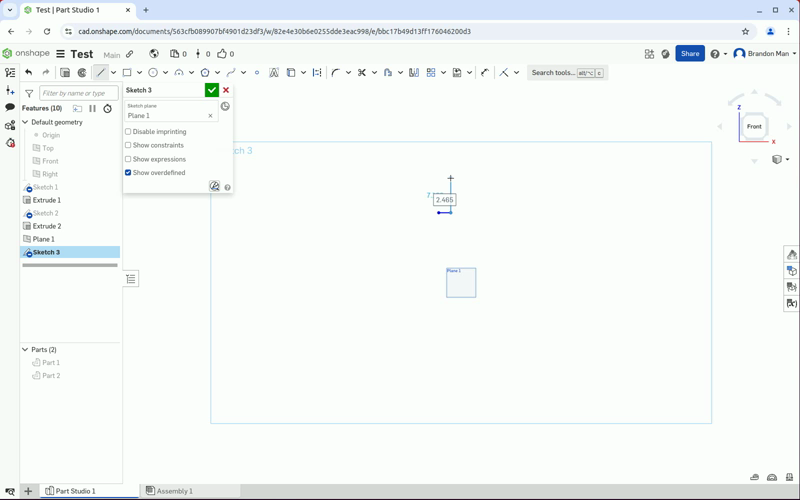
key_down(shift)
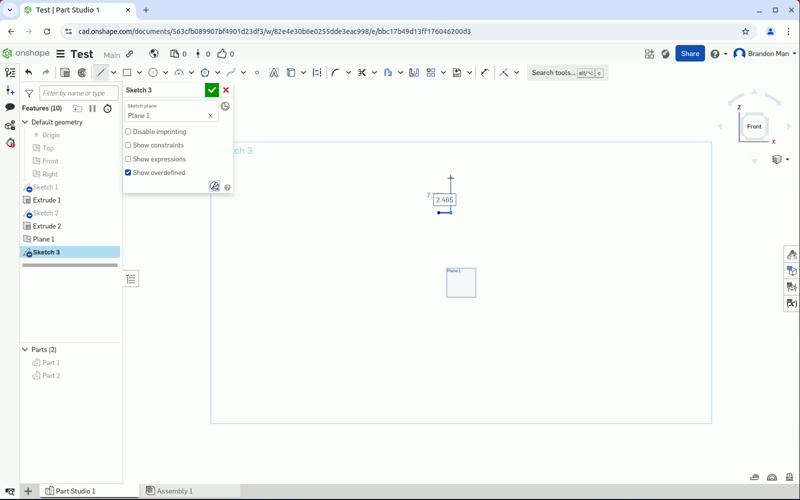
mouse_move(480, 177)
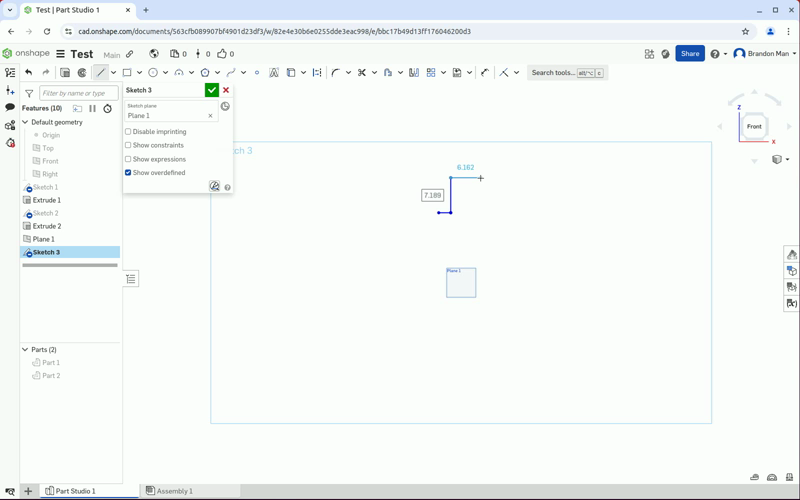
mouse_move(438, 177)
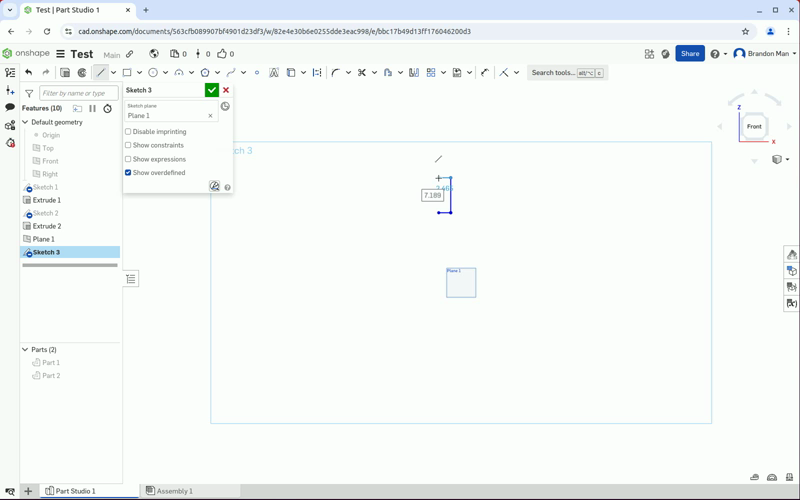
click(438, 177)
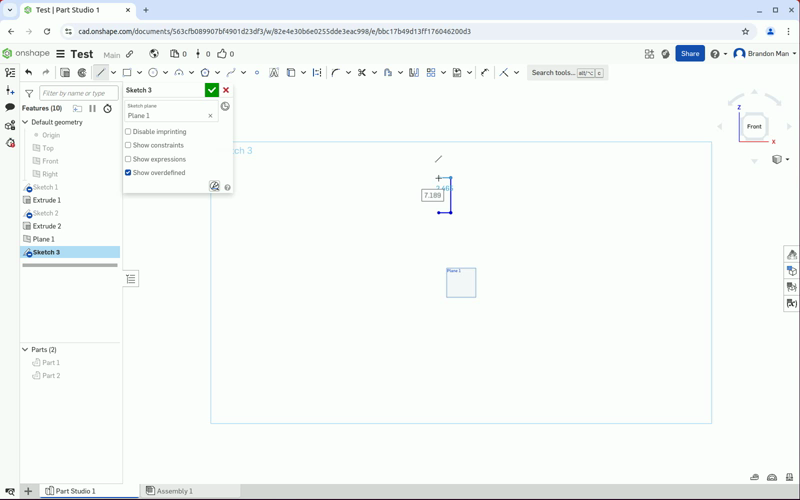
key_up(shift)
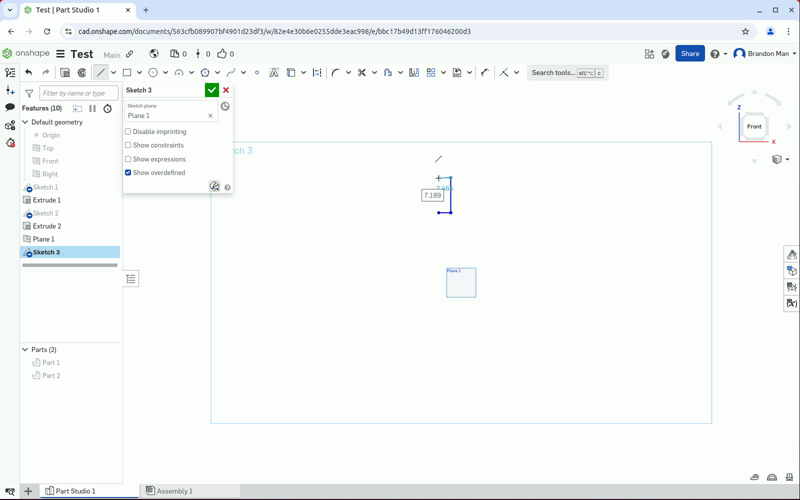
mouse_move(468, 177)
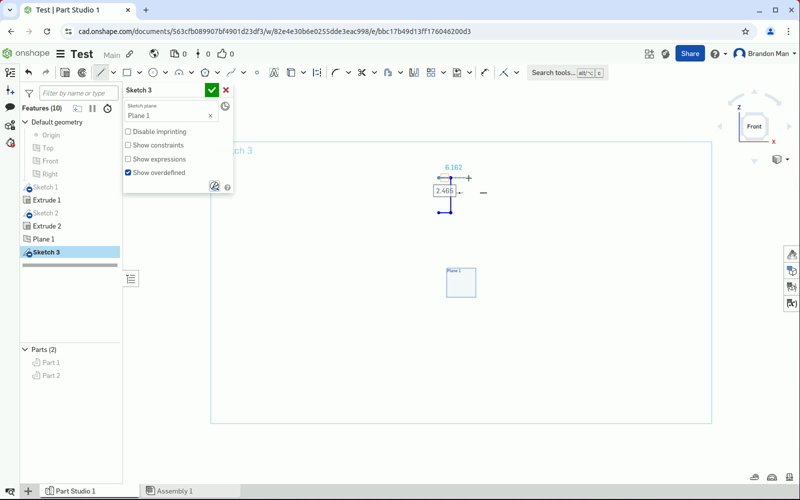
key_down(shift)
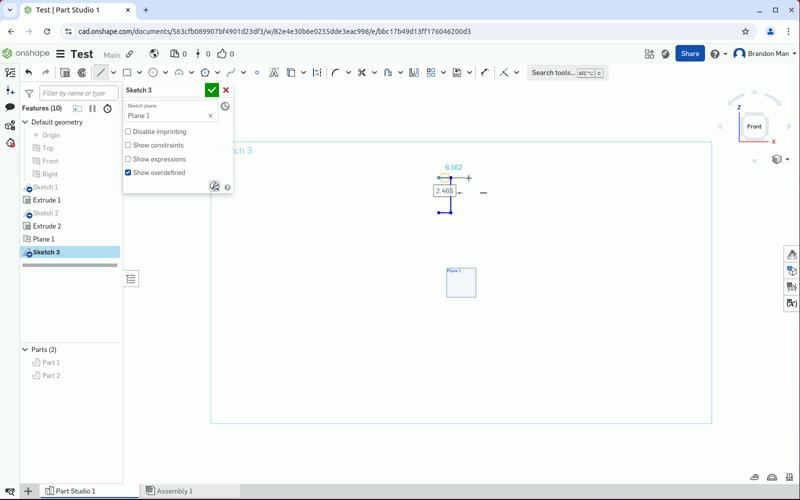
mouse_move(438, 212)
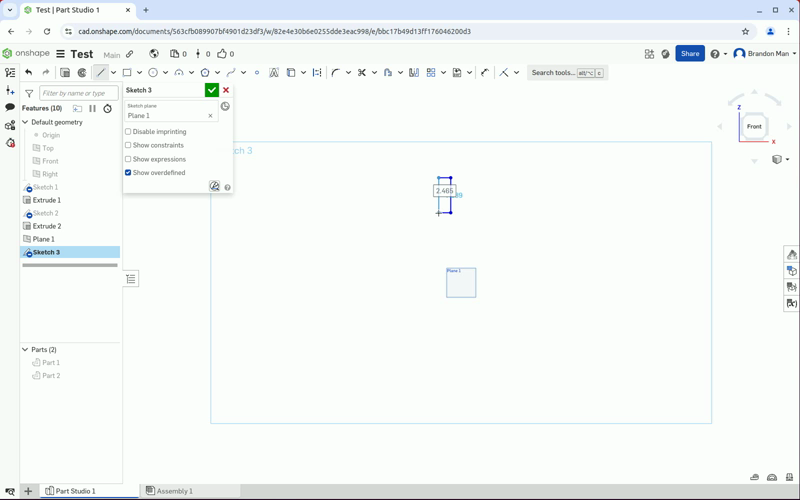
key_up(shift)
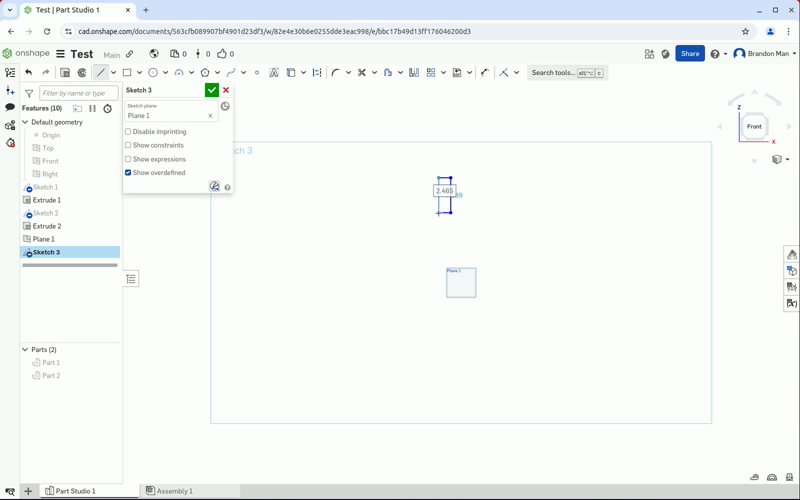
click(438, 212)
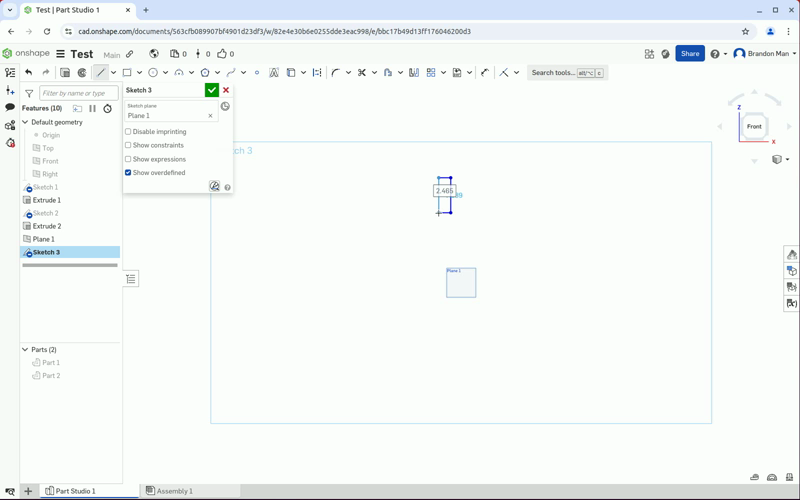
key(esc)
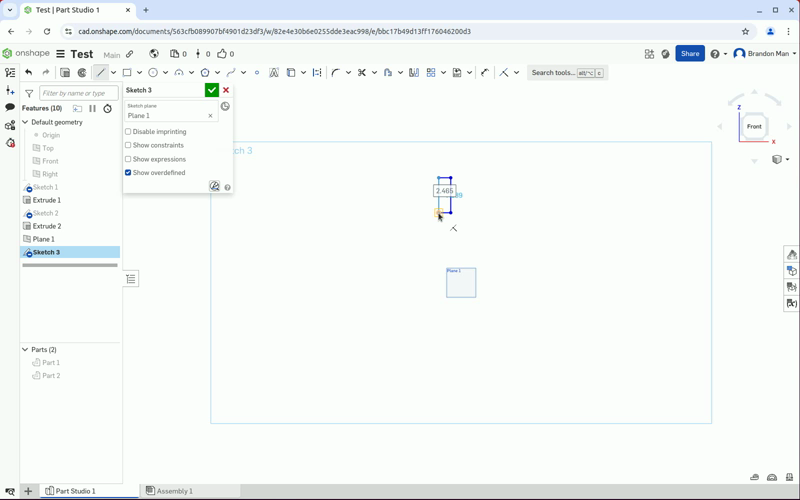
mouse_move(449, 191)
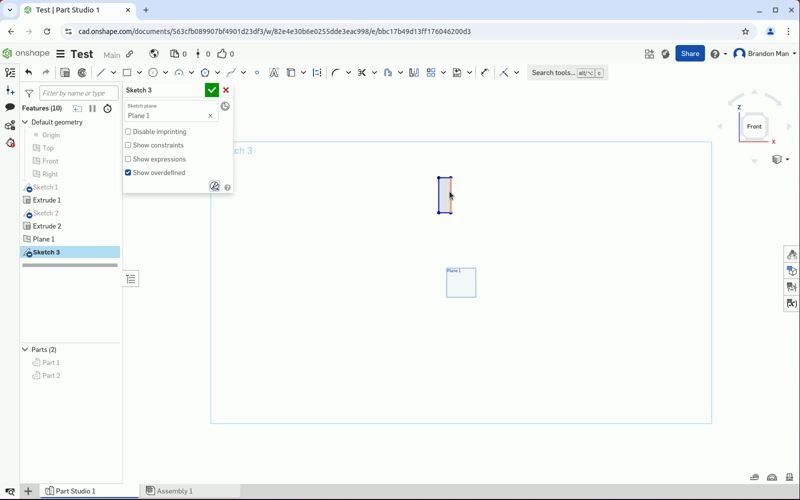
scroll(6)
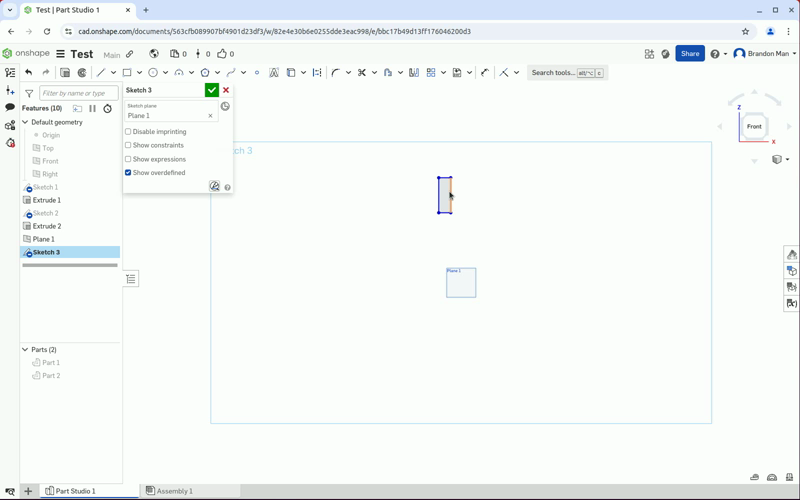
scroll(6)
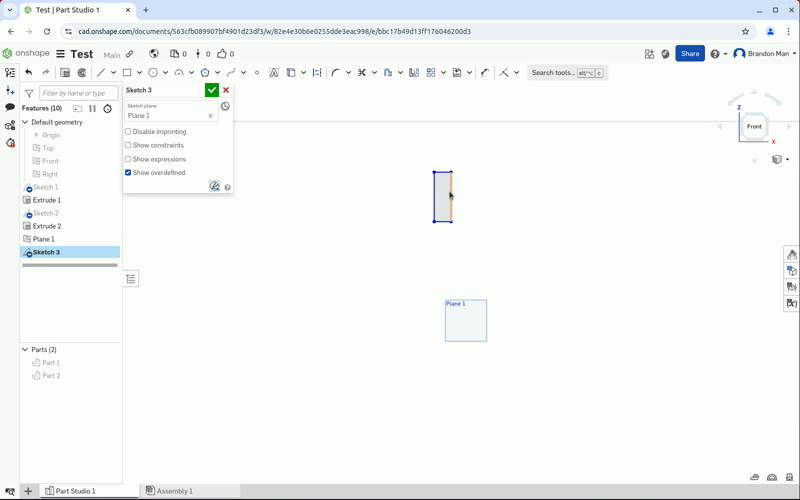
scroll(6)
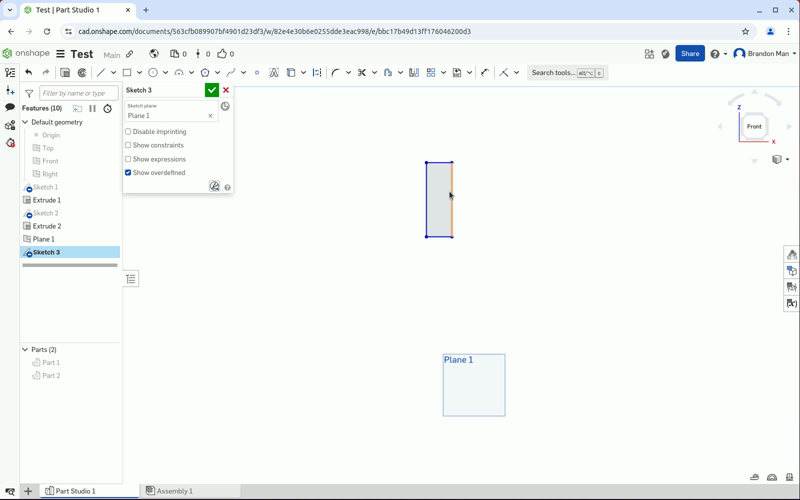
scroll(6)
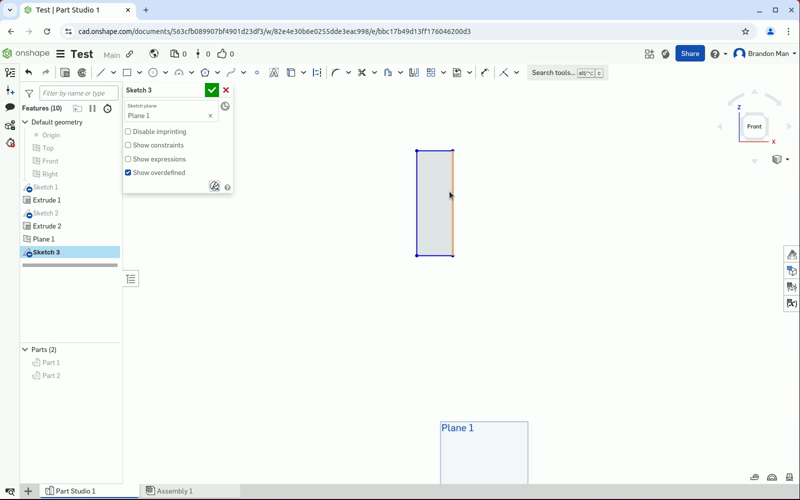
scroll(6)
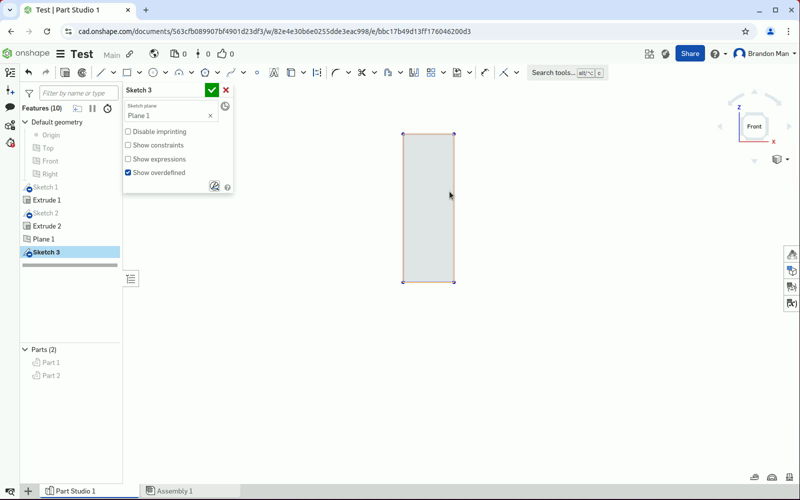
scroll(6)
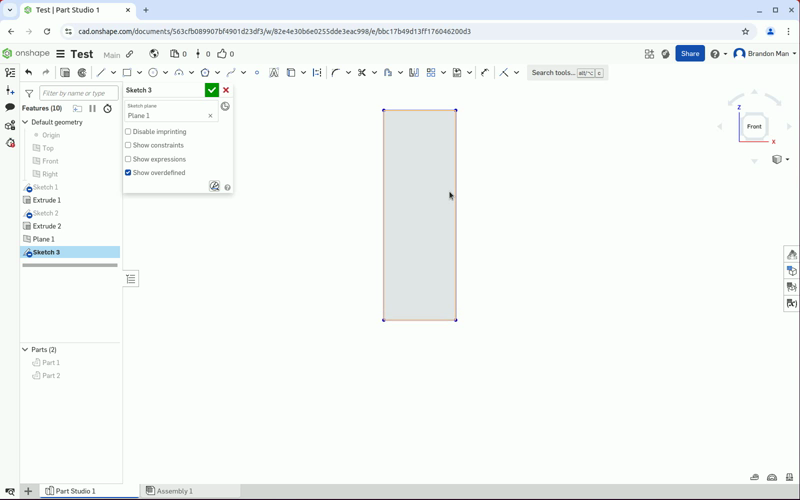
scroll(6)
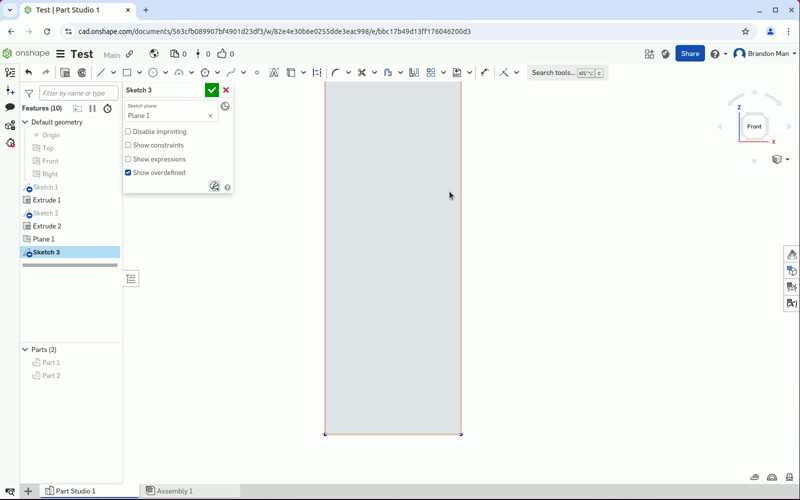
click(449, 191)
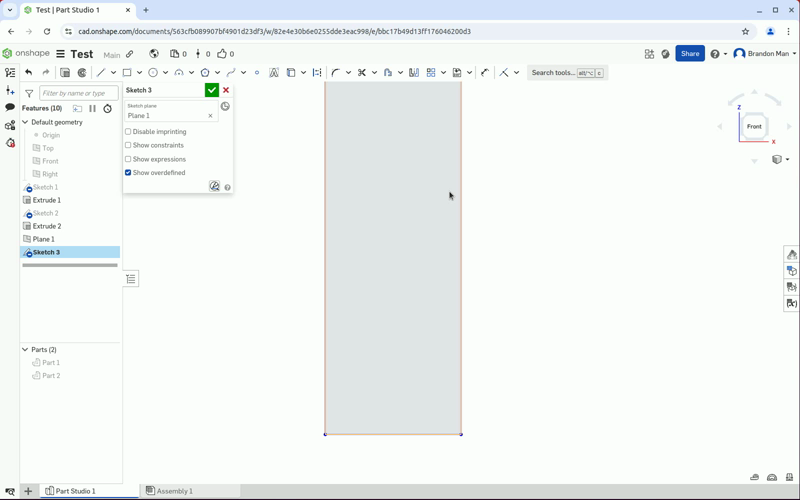
scroll(-6)
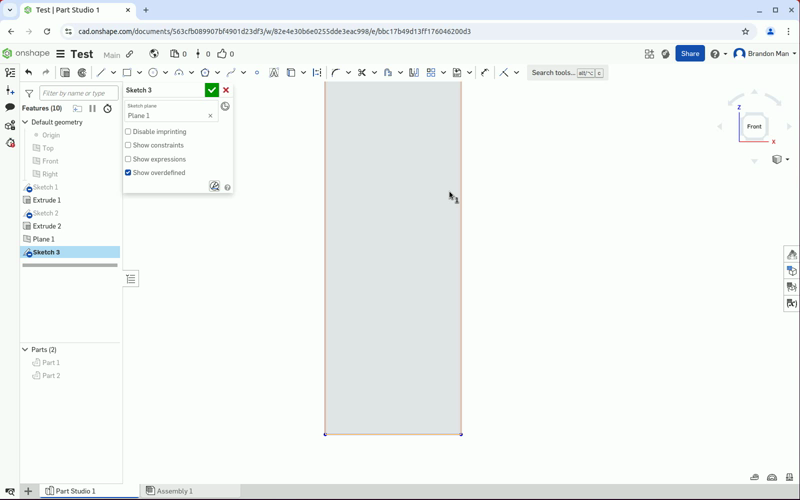
scroll(-6)
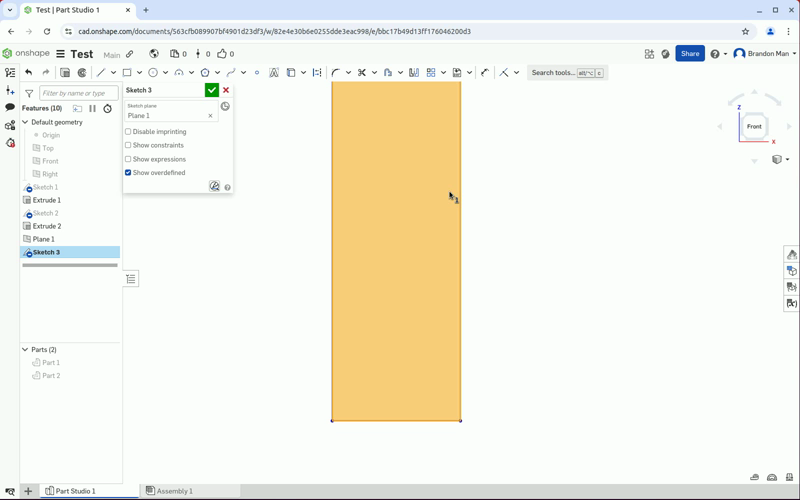
scroll(-6)
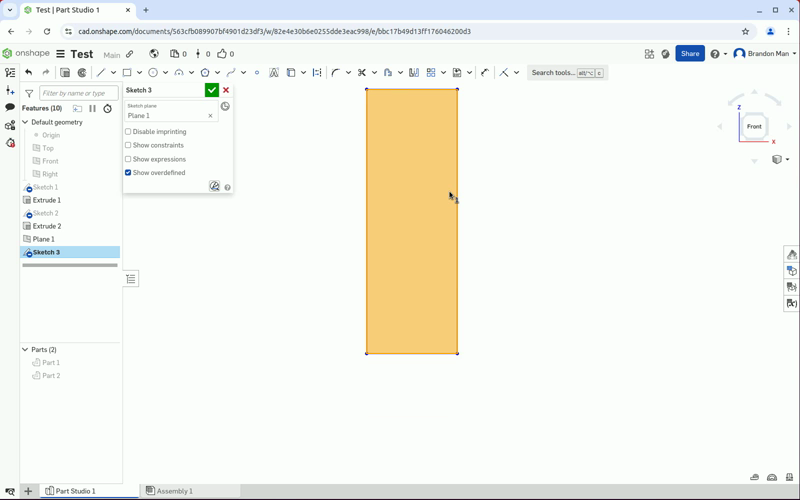
scroll(-6)
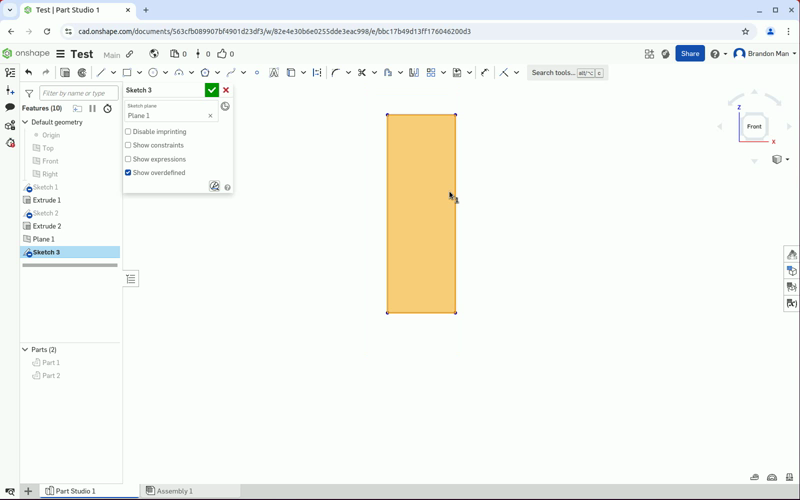
scroll(-6)
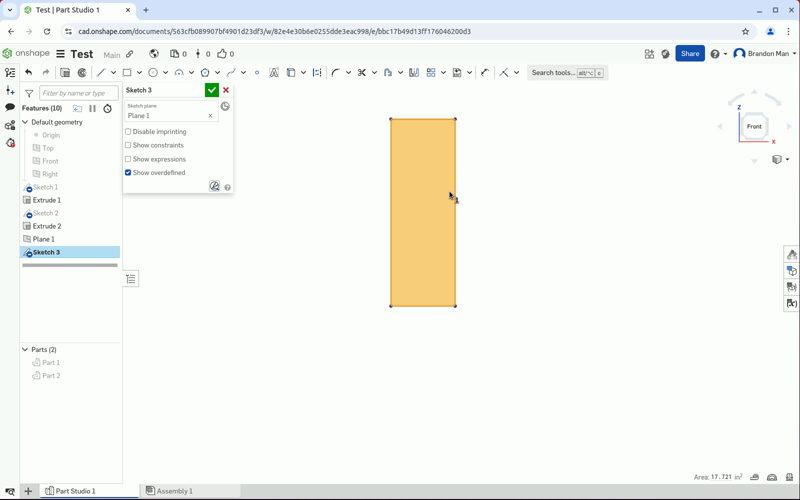
scroll(-6)
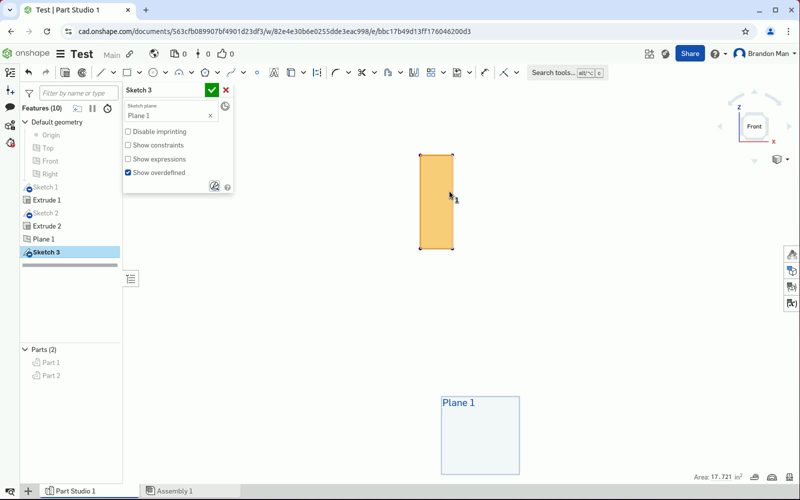
scroll(-6)
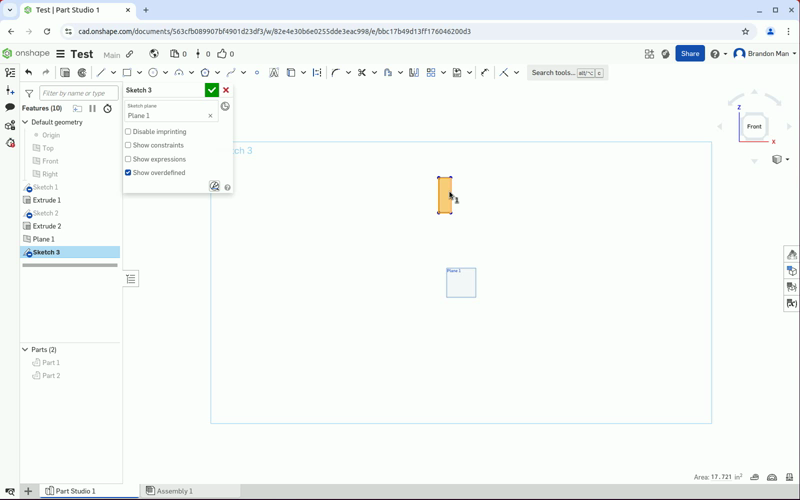
mouse_move(73, 352)
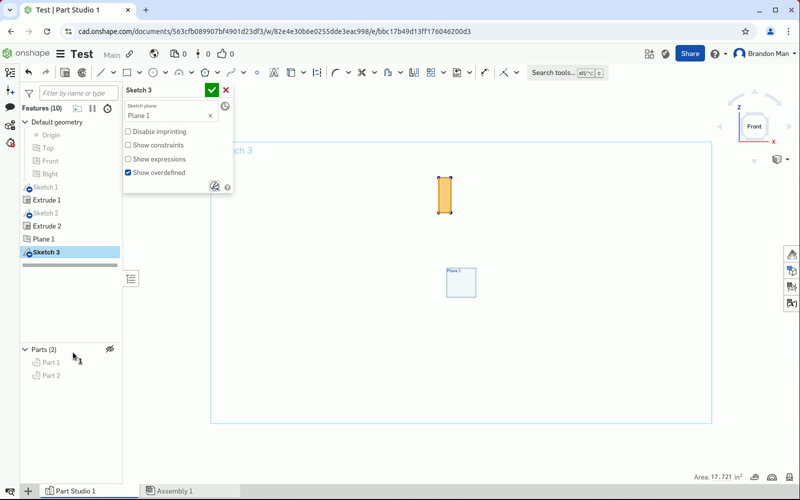
key(shift+y)
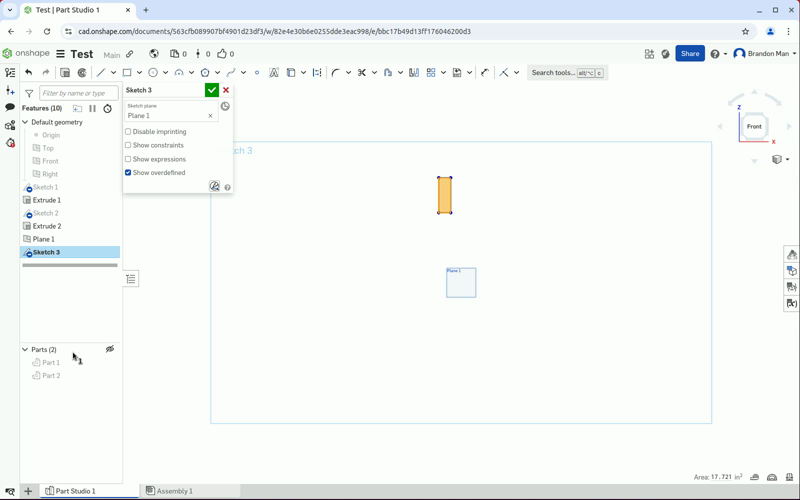
key(shift+e)
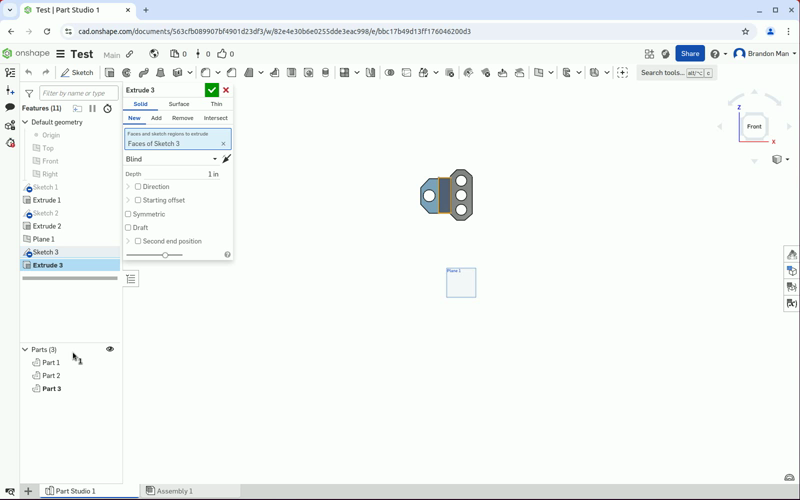
mouse_move(143, 106)
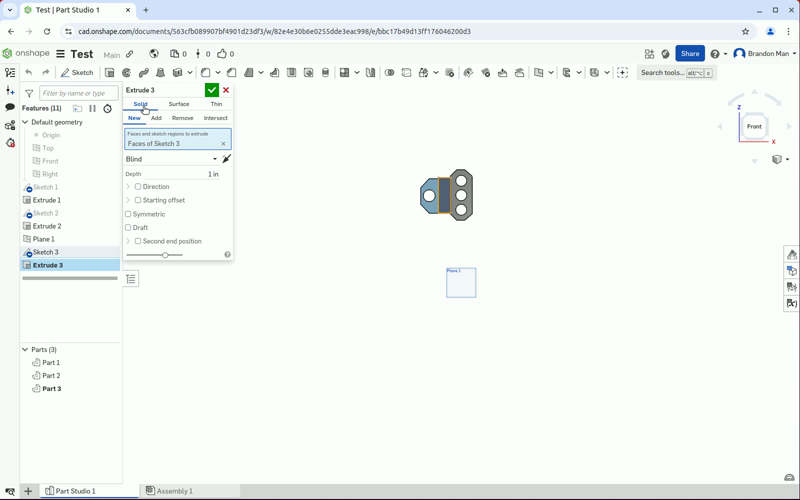
click(143, 106)
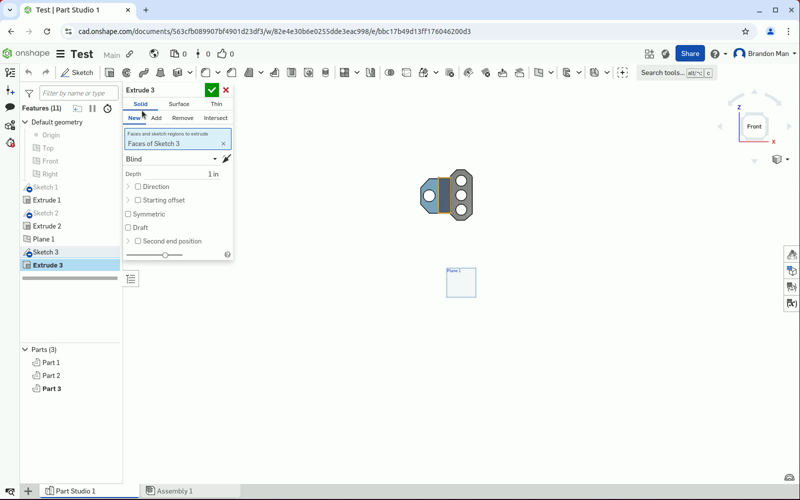
mouse_move(137, 120)
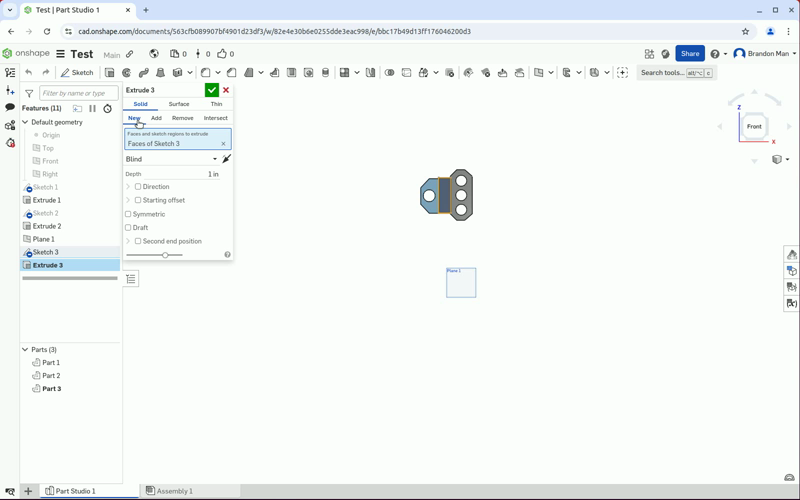
click(137, 120)
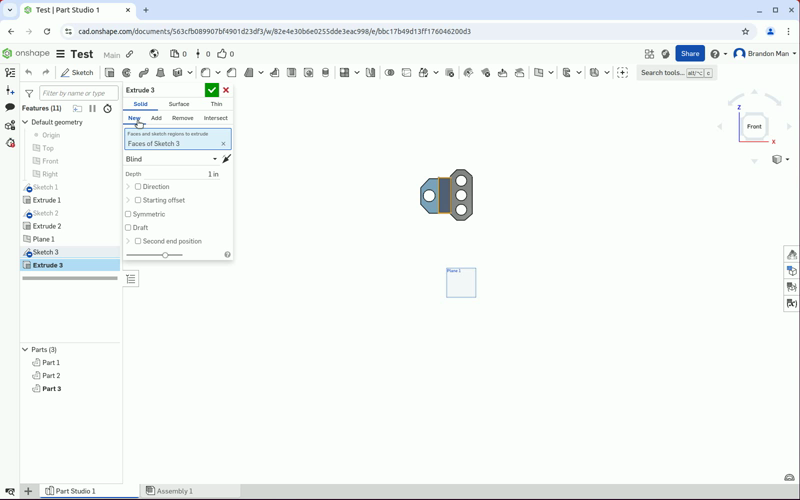
key(tab, 4)
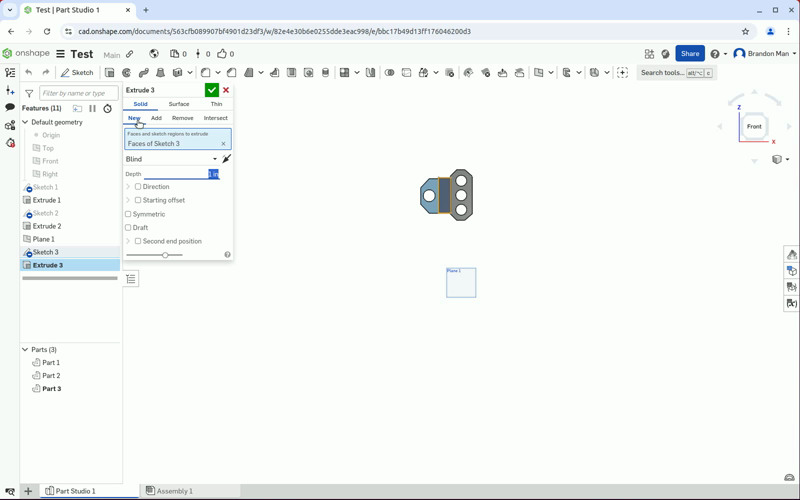
text(6.74)
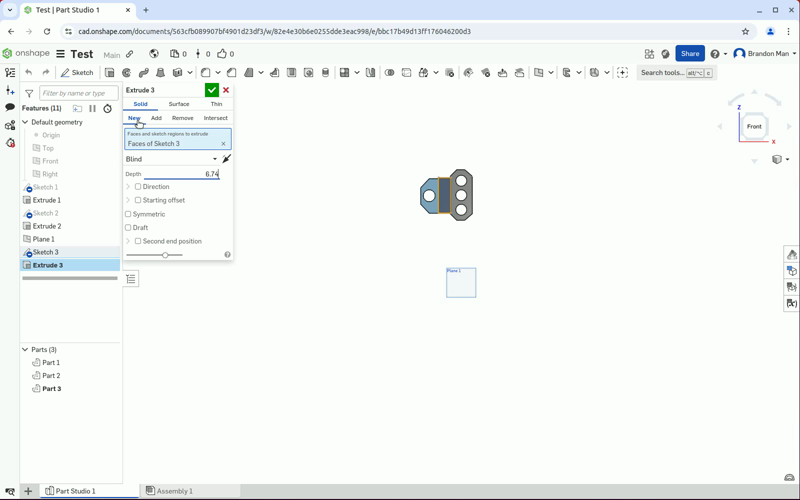
key(enter)
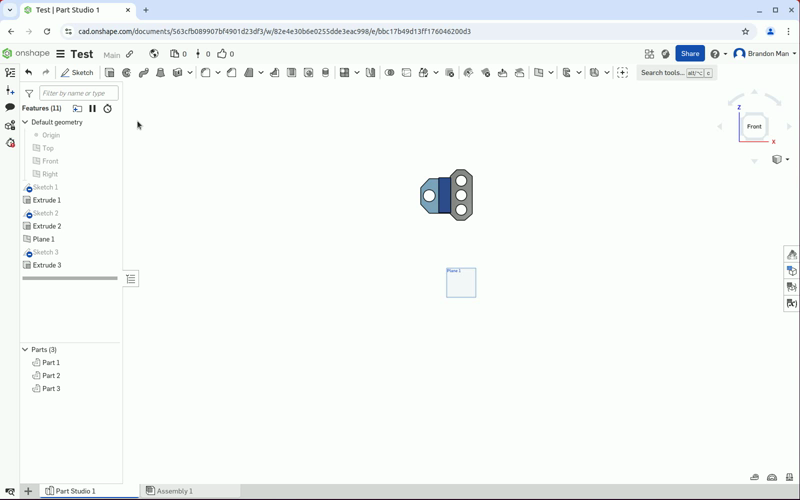
key(shift+h)
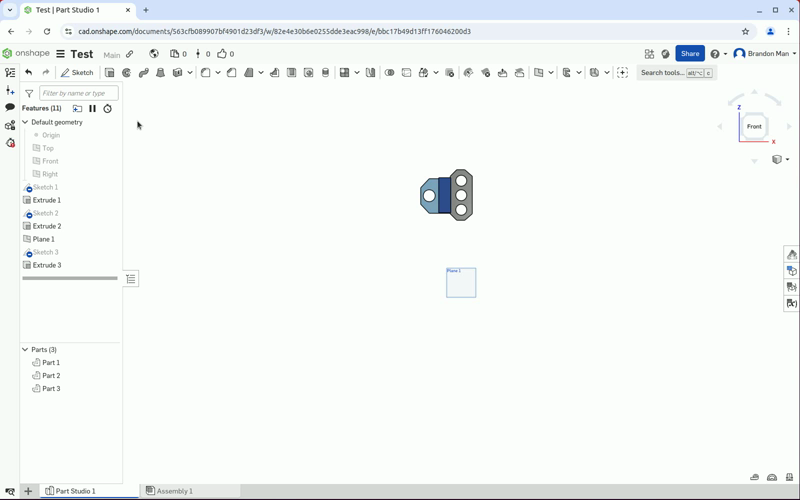
key(shift+h)
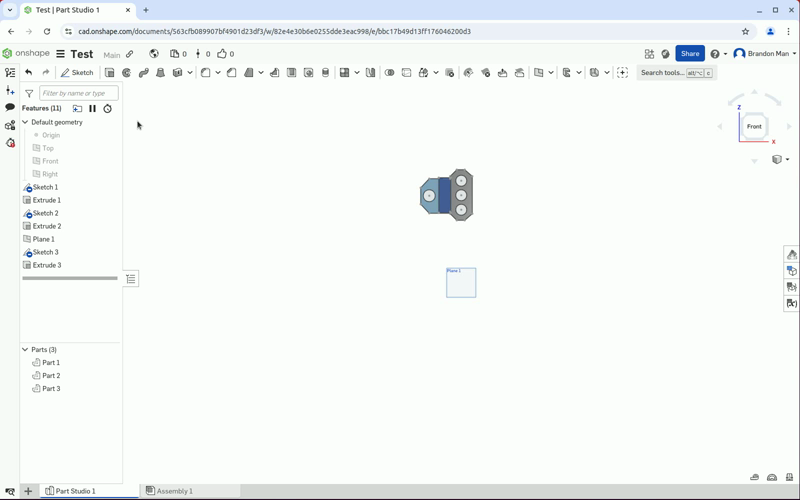
key(shift+7)
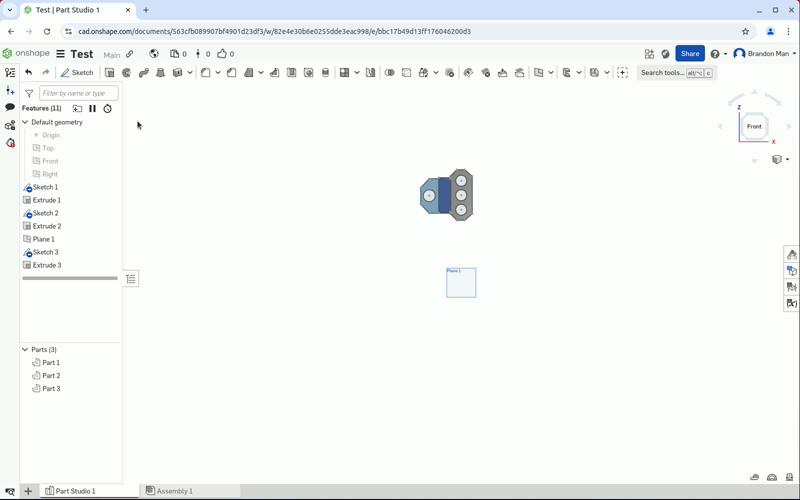
key(left, 2)
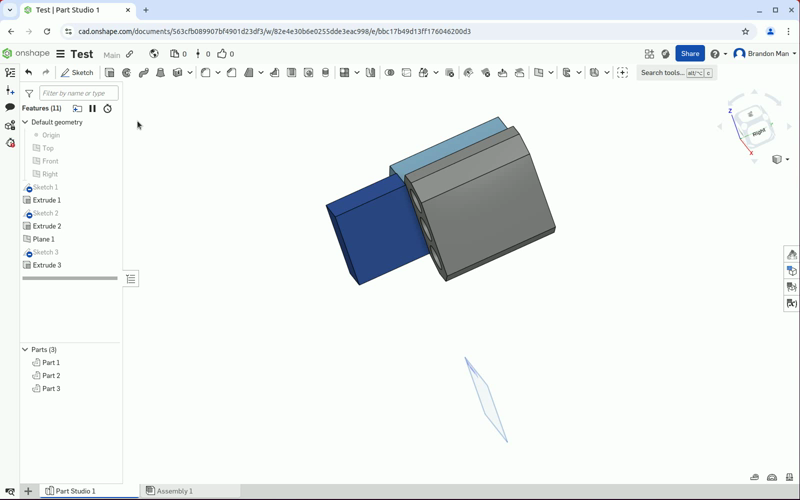
key(down, 2)
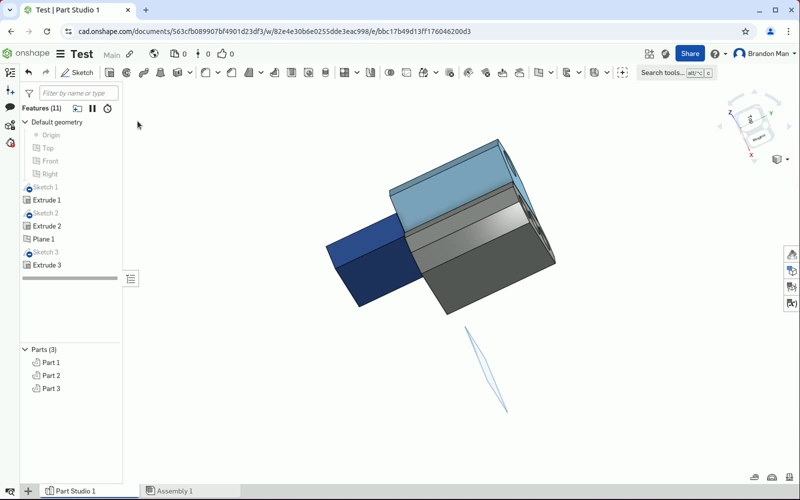
key(up, 2)
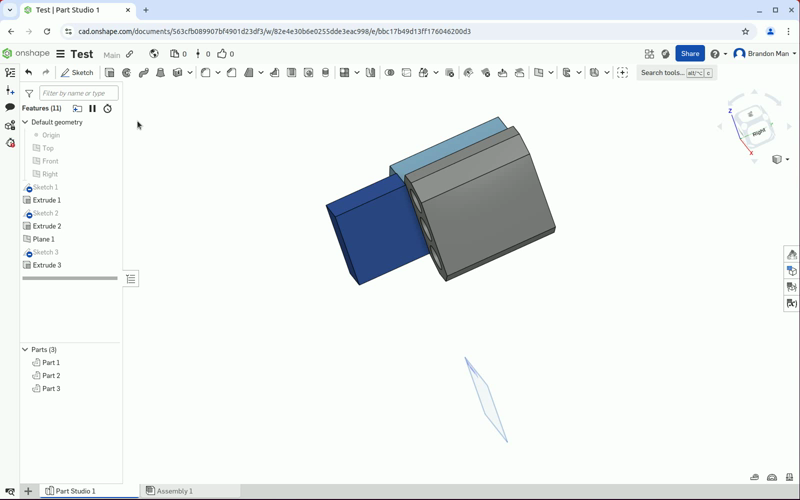
key(right, 2)
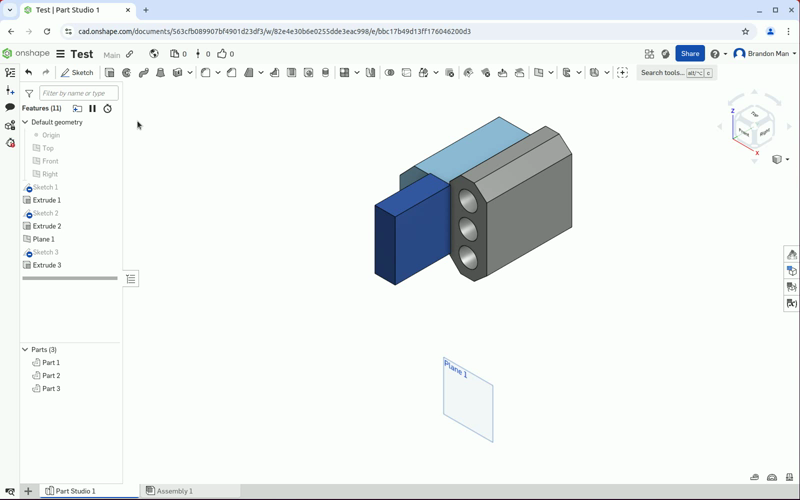
mouse_move(73, 189)
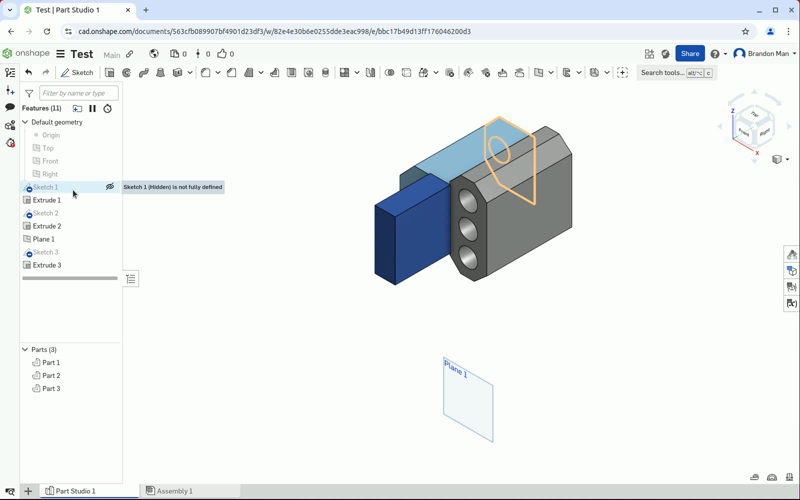
click(73, 189)